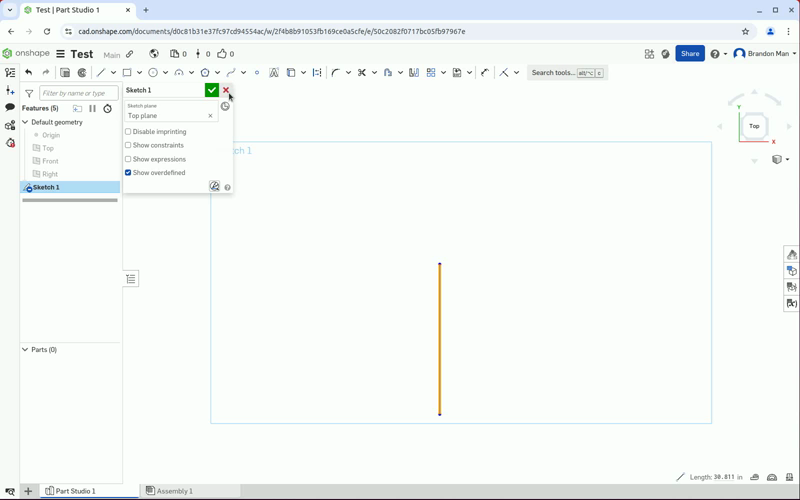
key(shift+h)
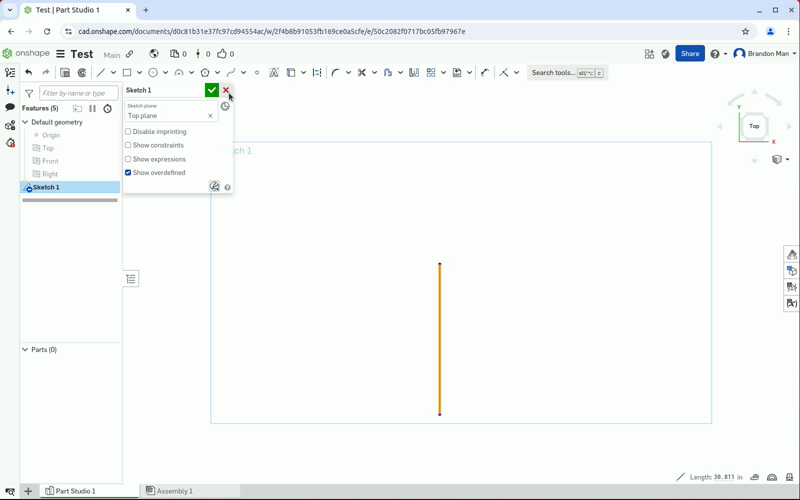
key(shift+s)
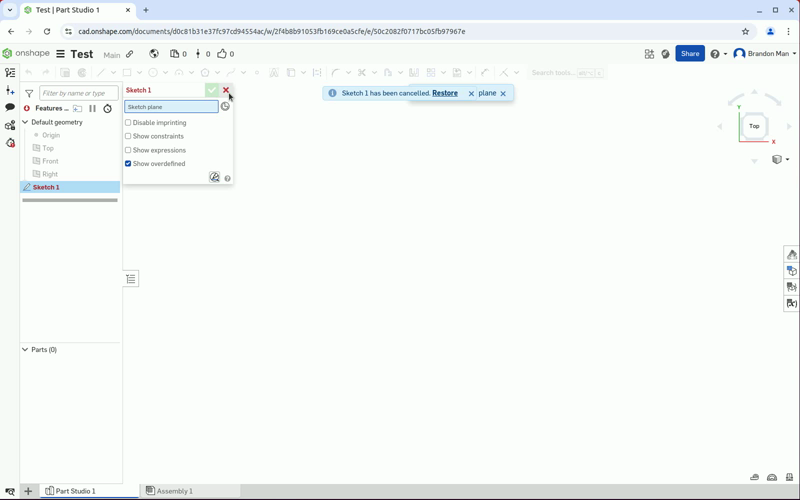
mouse_move(73, 150)
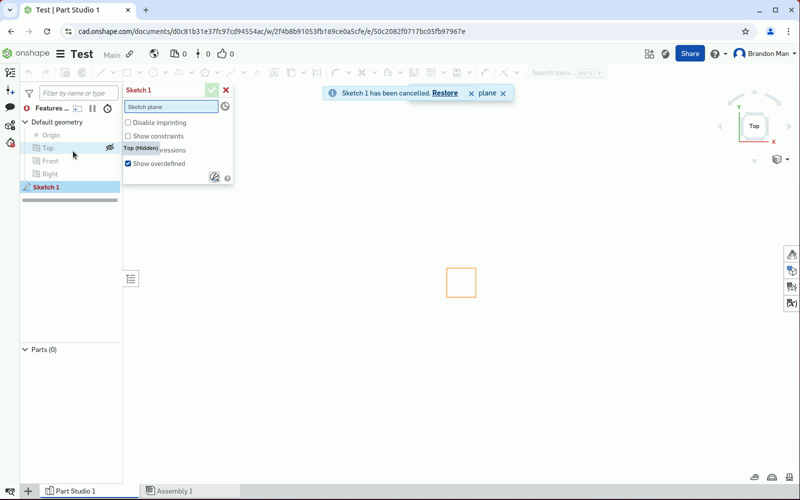
click(73, 150)
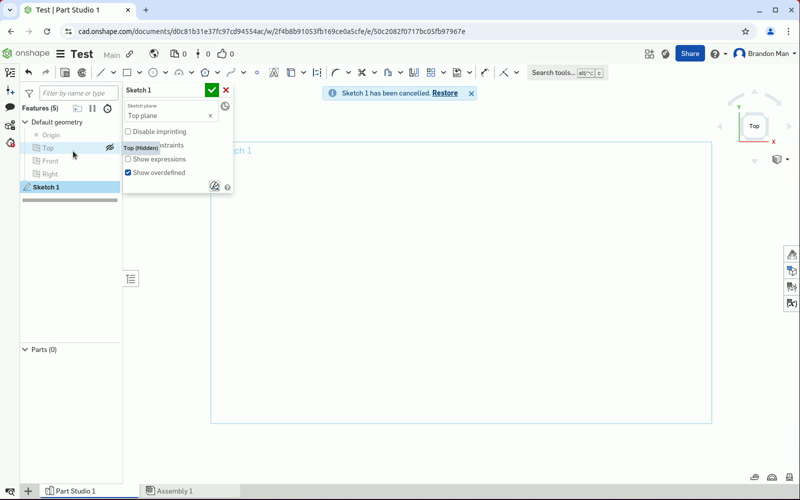
mouse_move(73, 352)
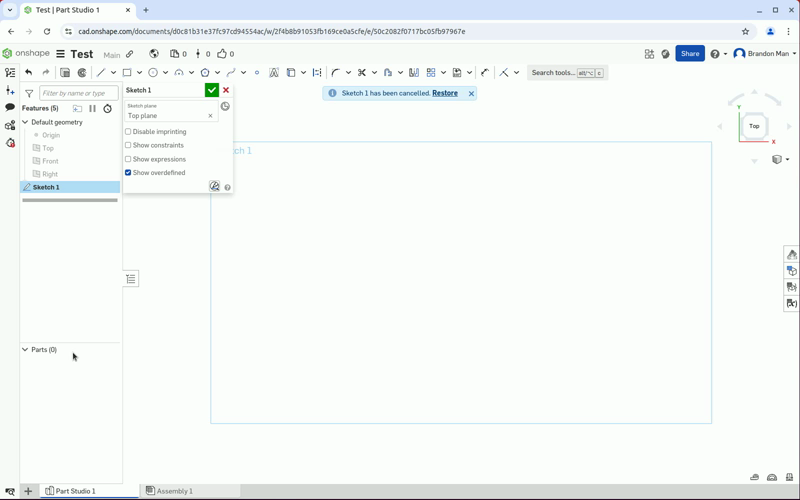
key(y)
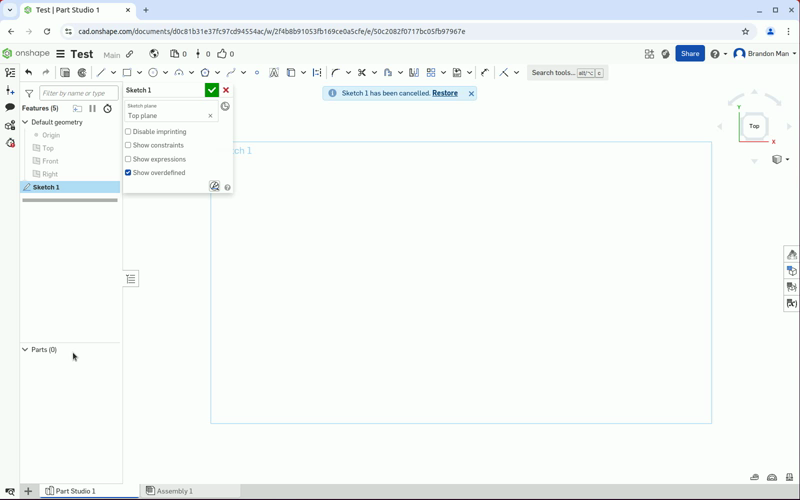
key(l)
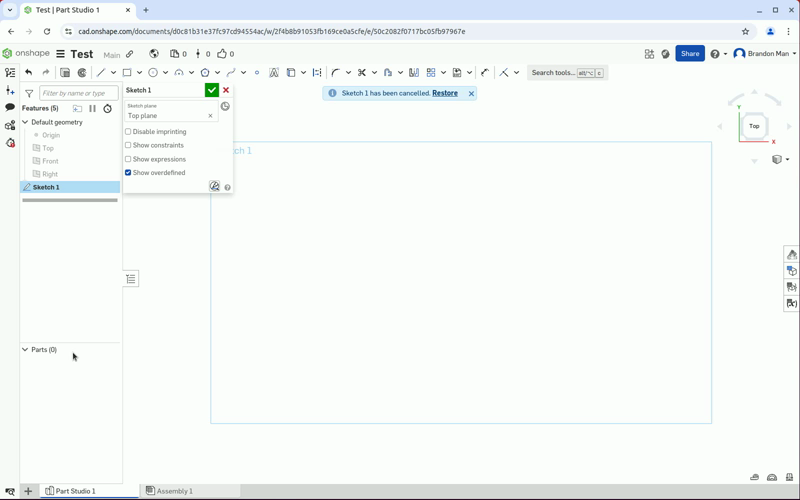
key_down(shift)
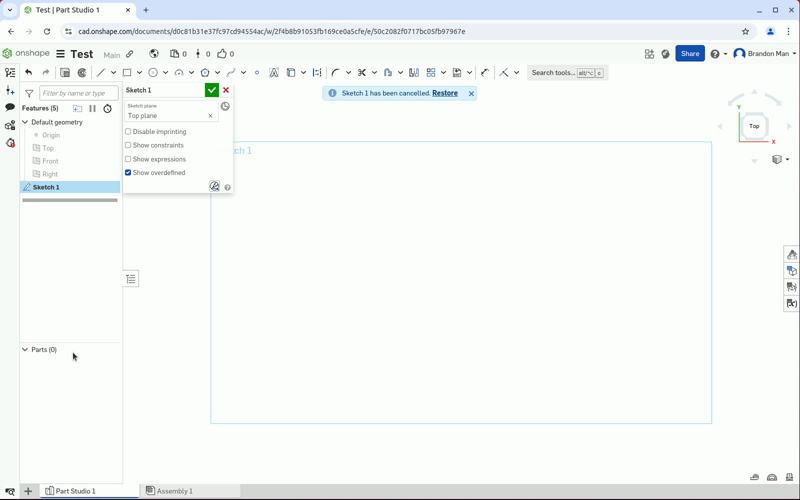
mouse_move(474, 335)
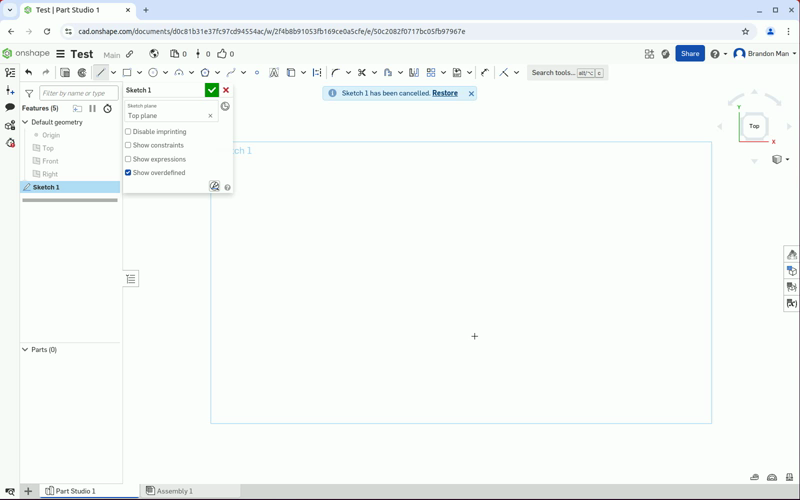
click(474, 335)
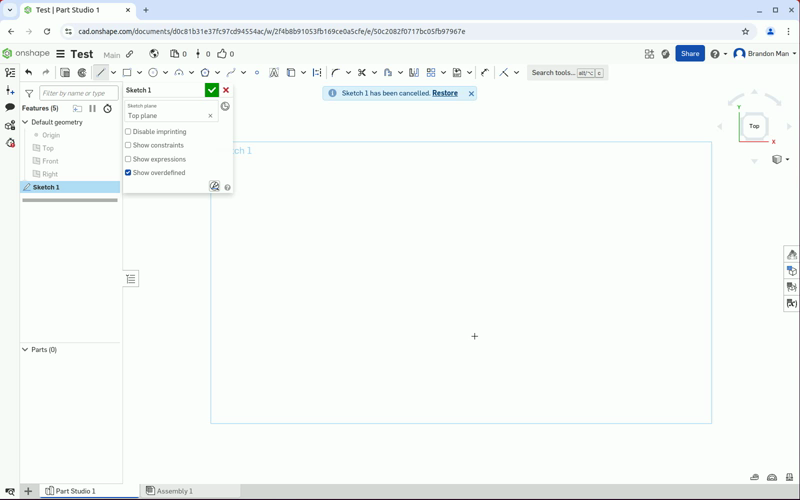
key_up(shift)
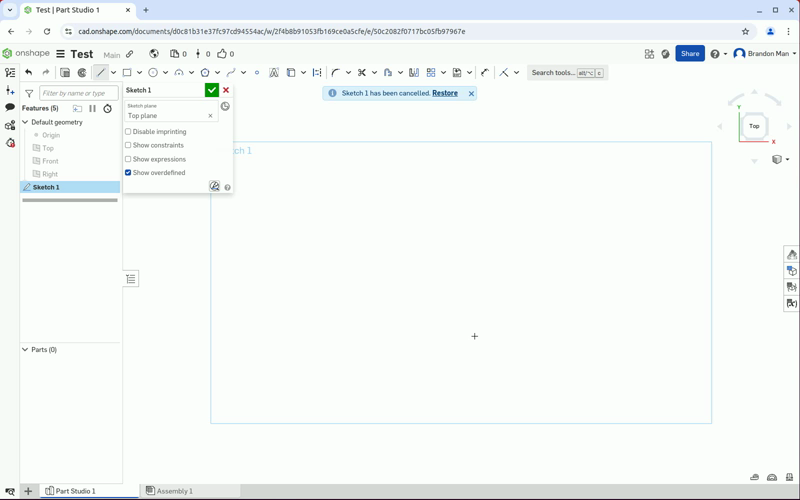
key_down(shift)
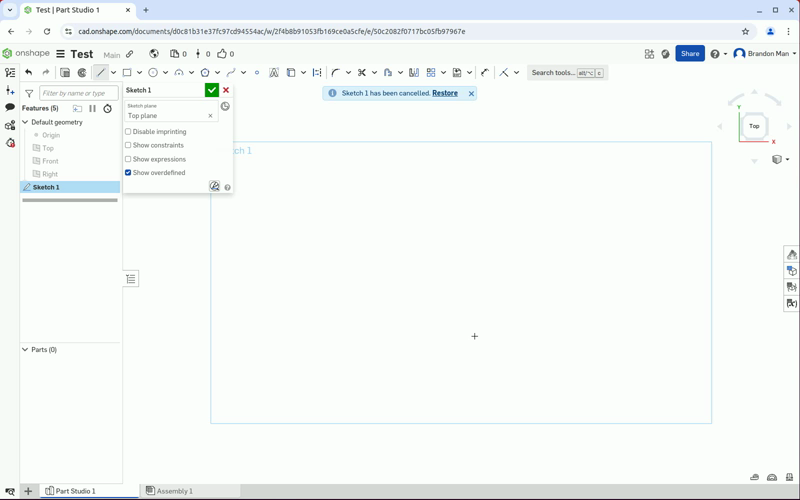
mouse_move(504, 335)
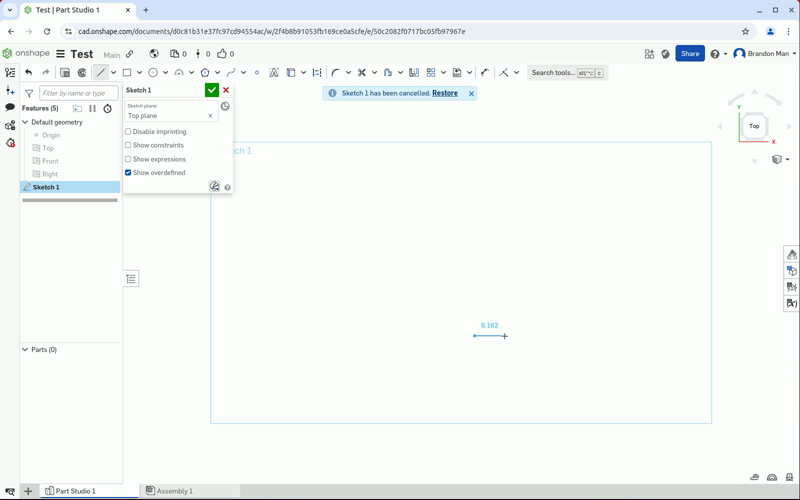
mouse_move(496, 380)
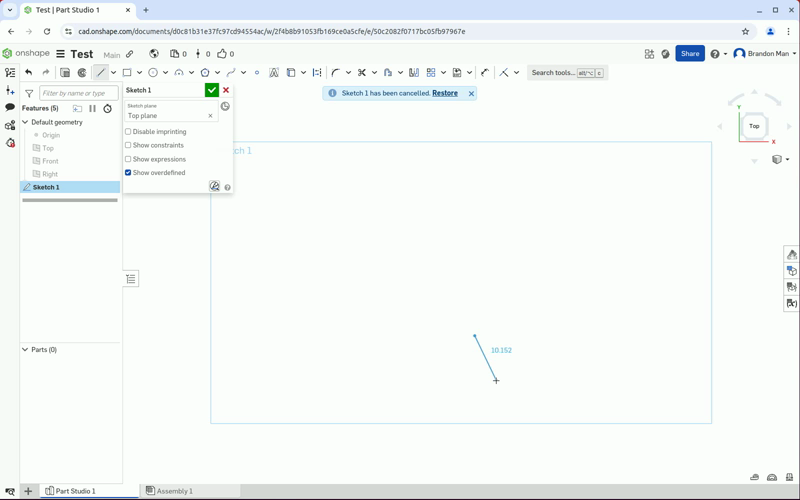
click(496, 380)
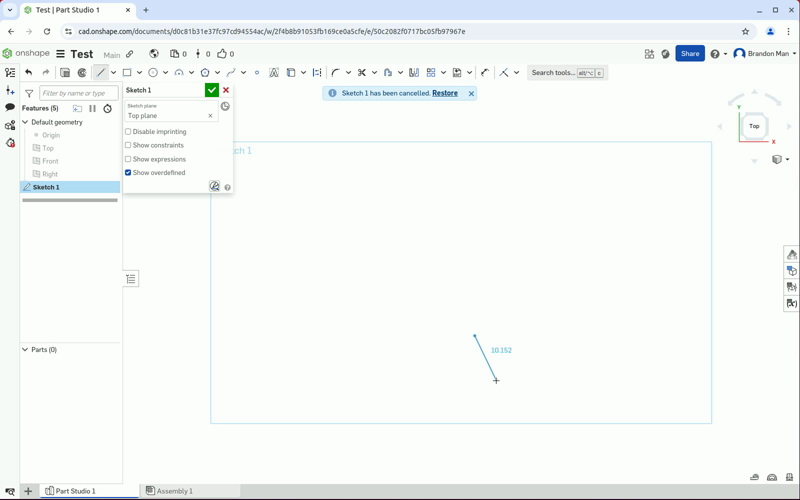
key_up(shift)
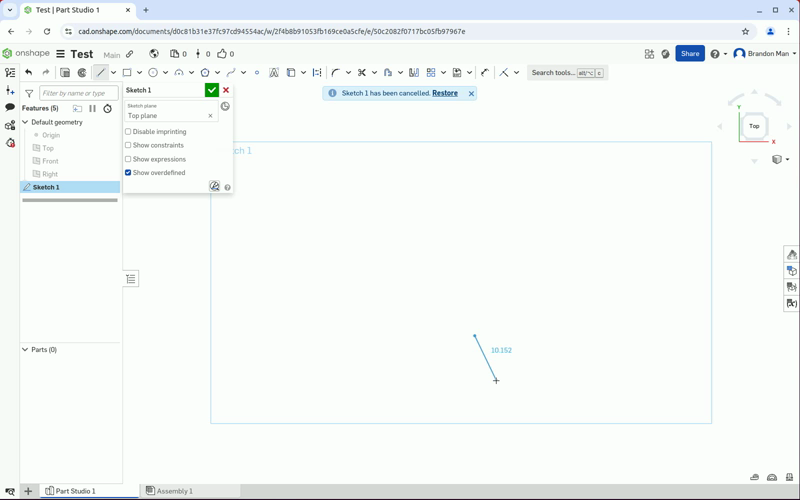
key(esc)
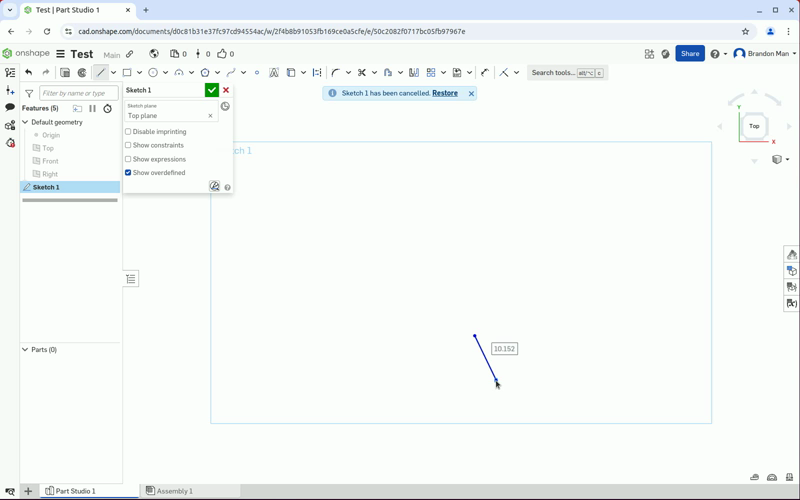
key(a)
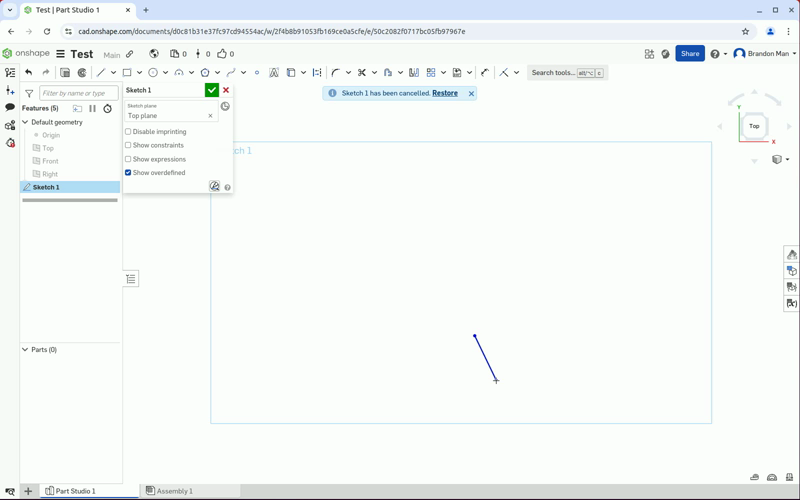
mouse_move(496, 380)
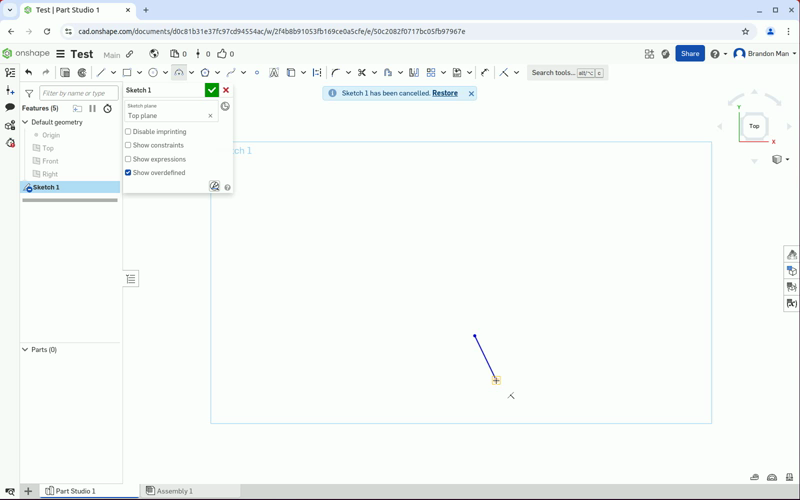
click(496, 380)
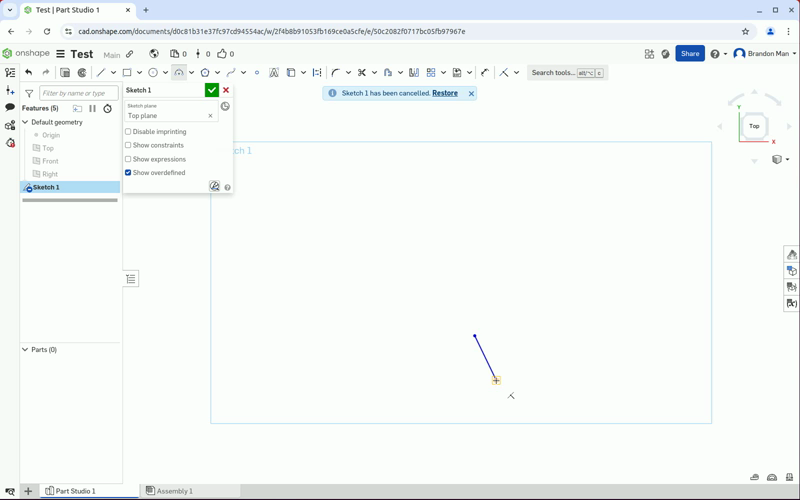
key_down(shift)
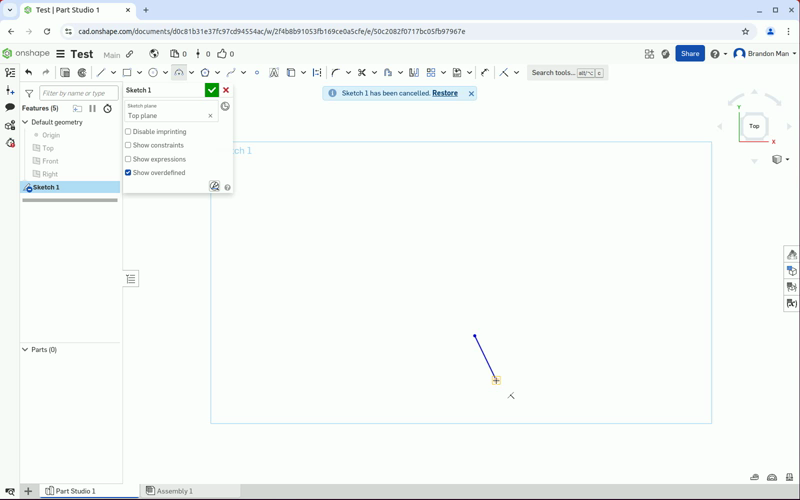
mouse_move(507, 385)
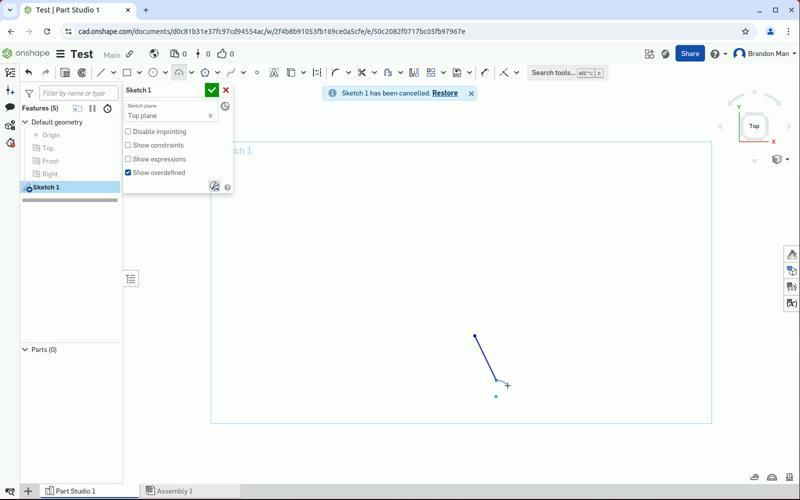
click(507, 385)
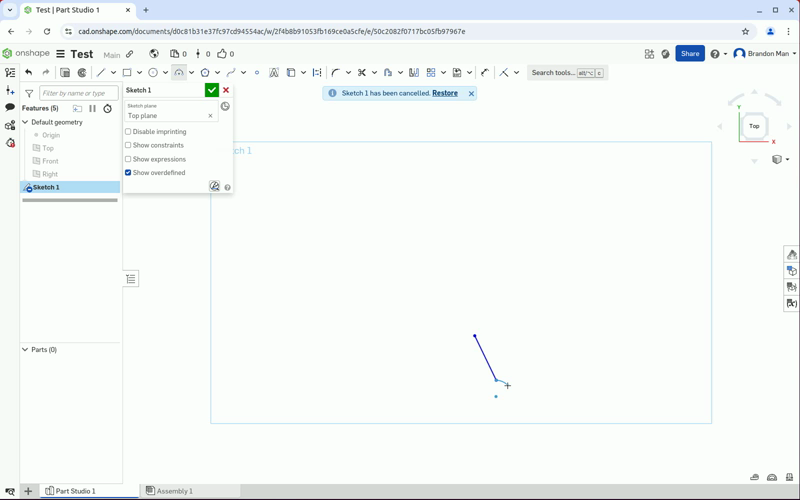
mouse_move(501, 385)
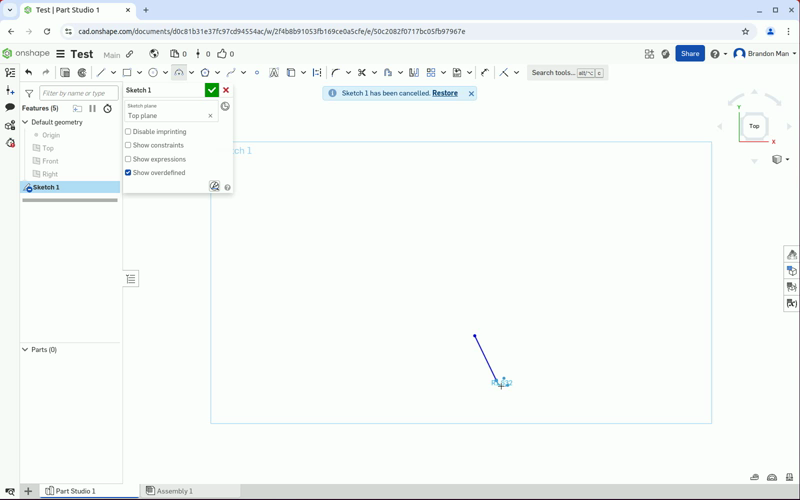
click(501, 385)
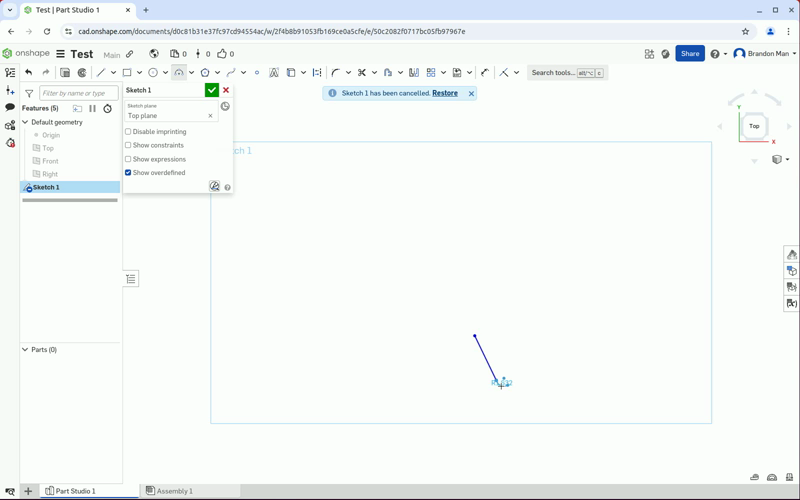
key_up(shift)
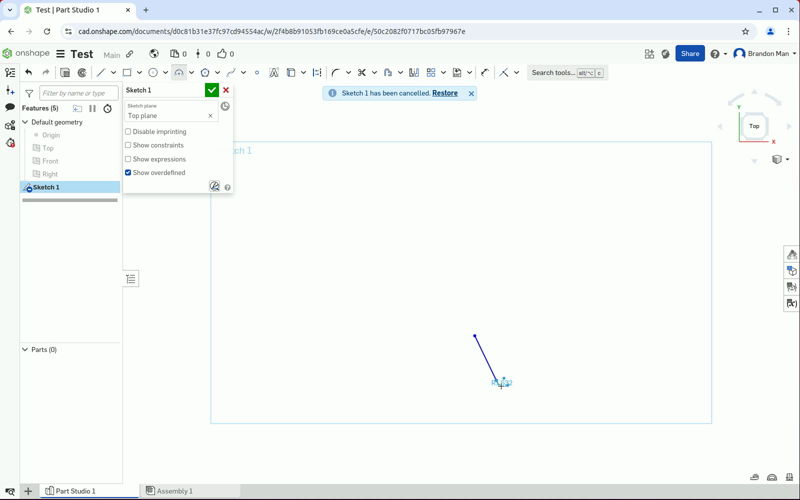
mouse_move(507, 385)
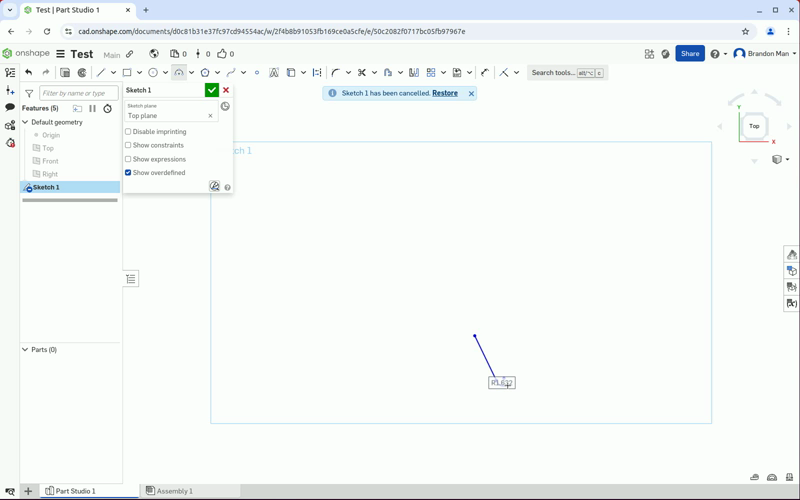
click(507, 385)
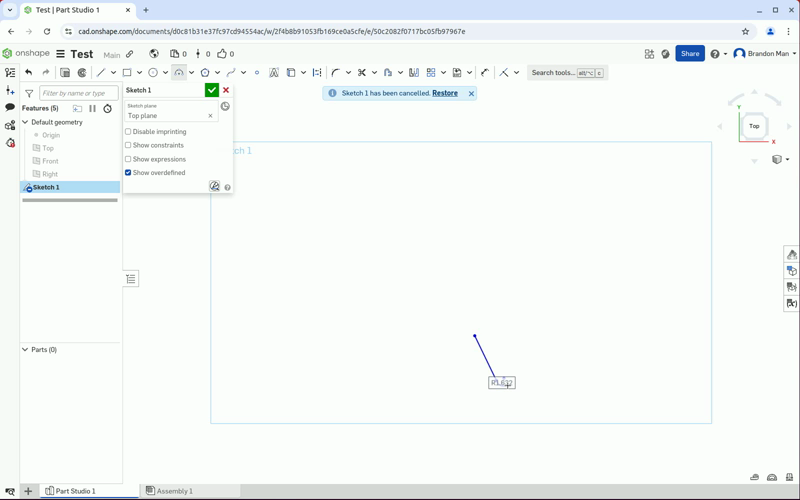
key_down(shift)
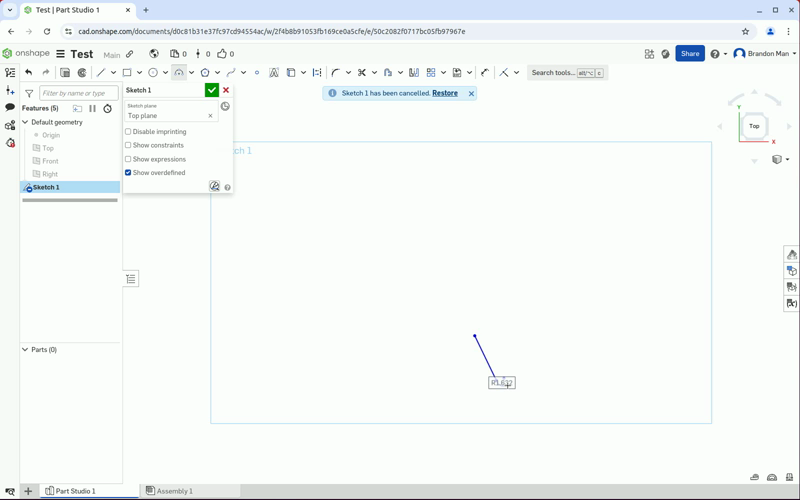
mouse_move(507, 180)
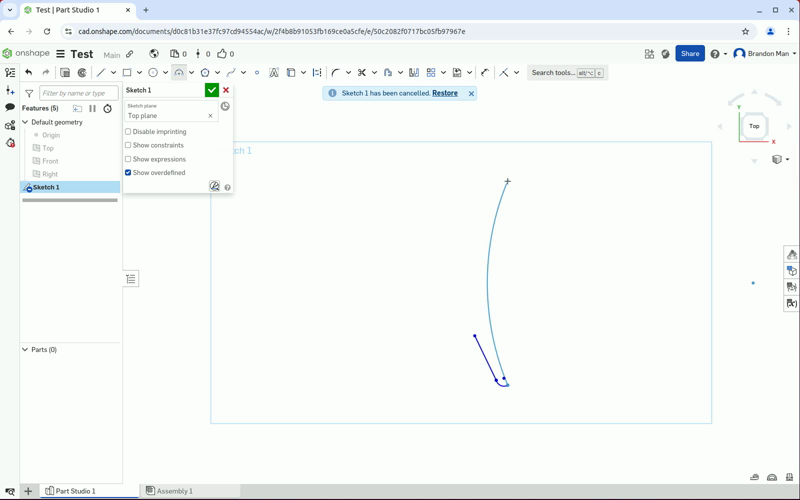
click(507, 180)
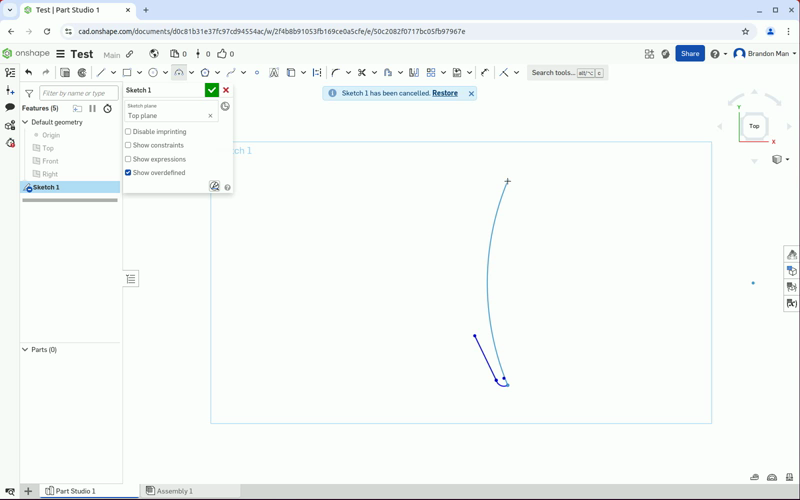
mouse_move(573, 282)
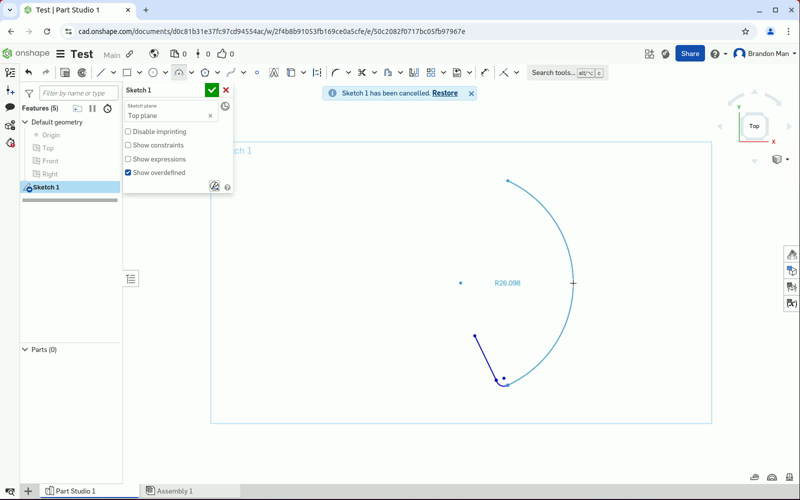
click(573, 282)
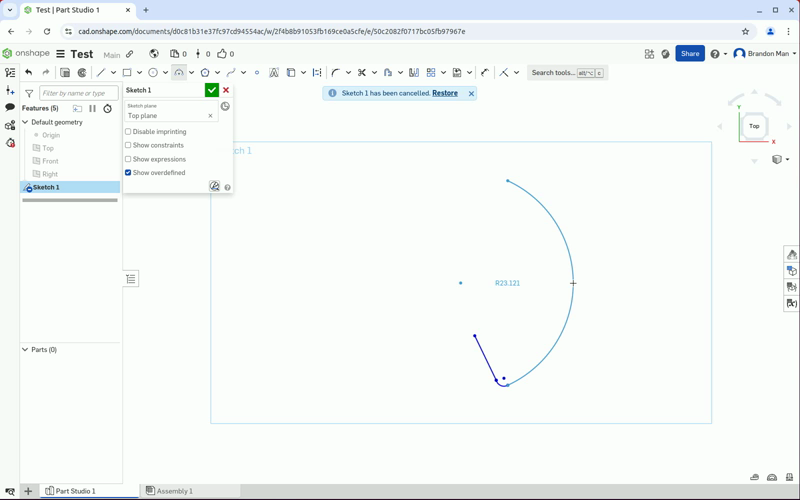
key_up(shift)
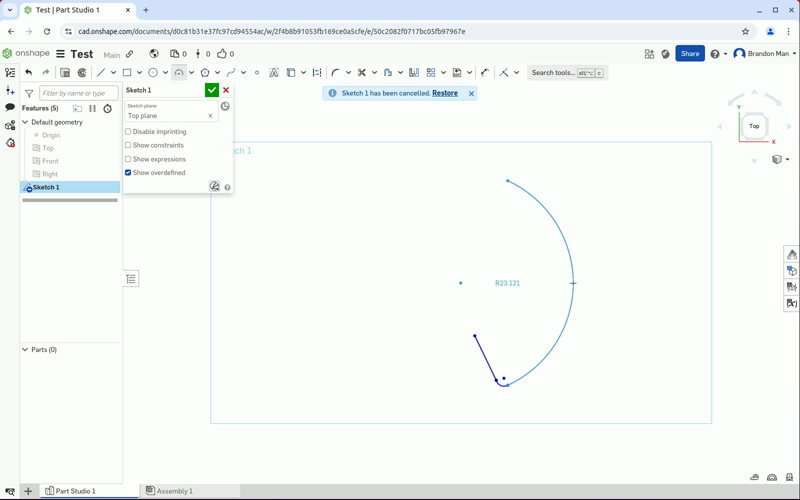
mouse_move(507, 180)
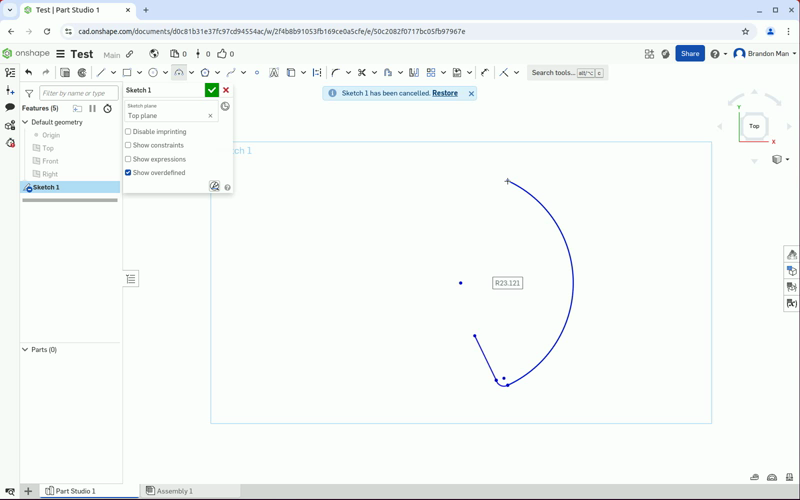
click(507, 180)
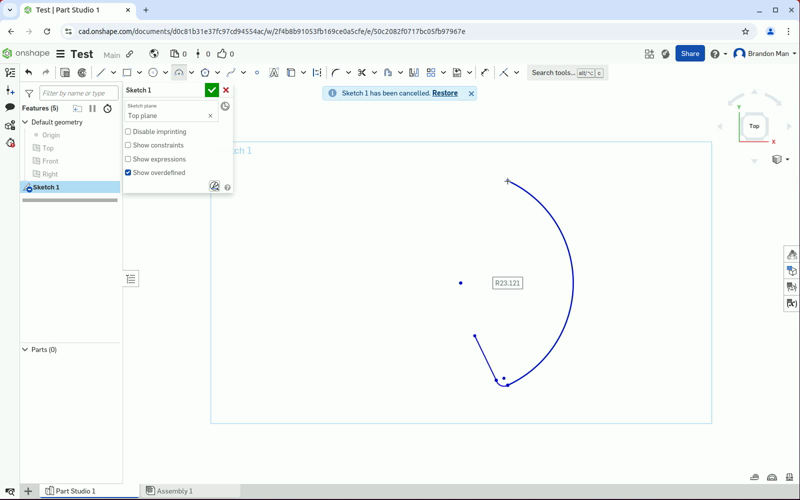
key_down(shift)
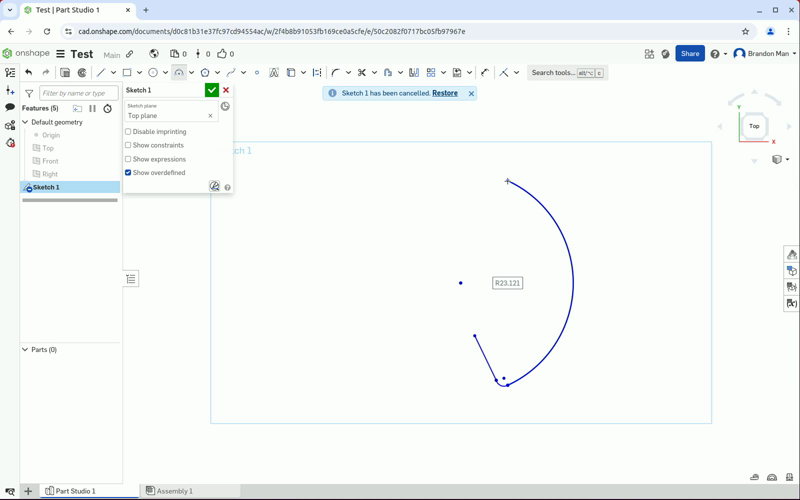
mouse_move(496, 184)
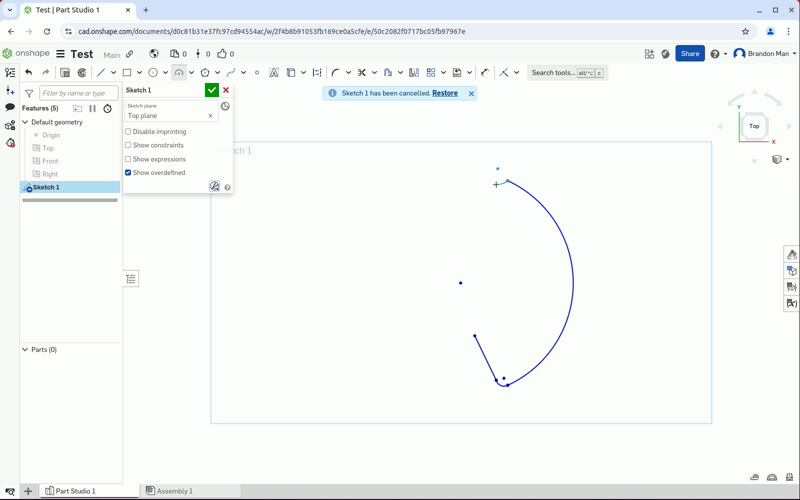
click(496, 184)
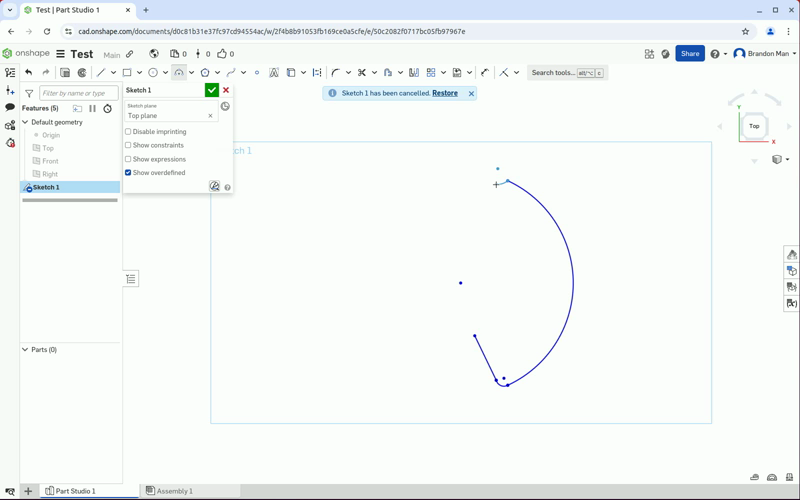
mouse_move(501, 180)
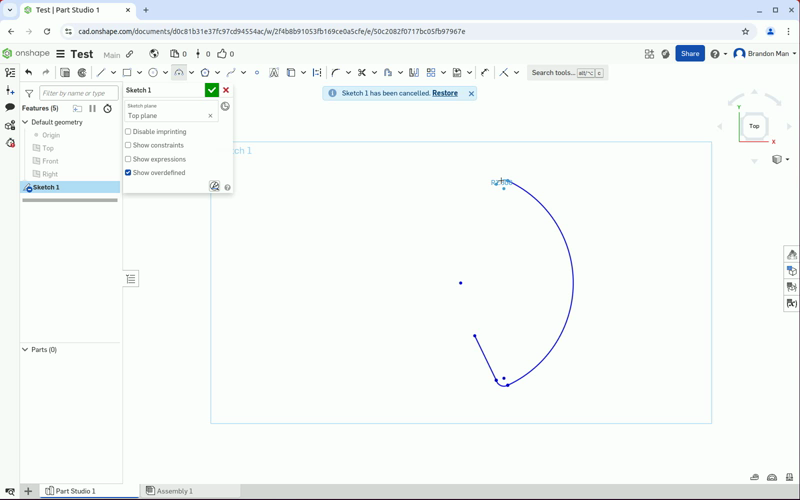
click(501, 180)
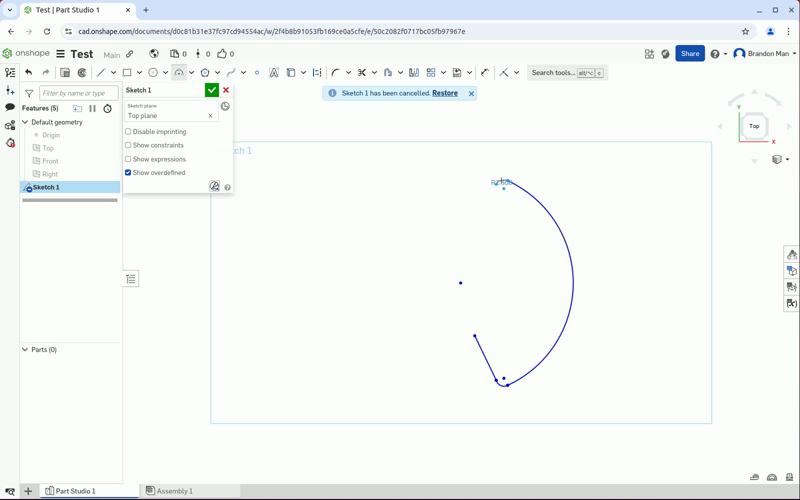
key_up(shift)
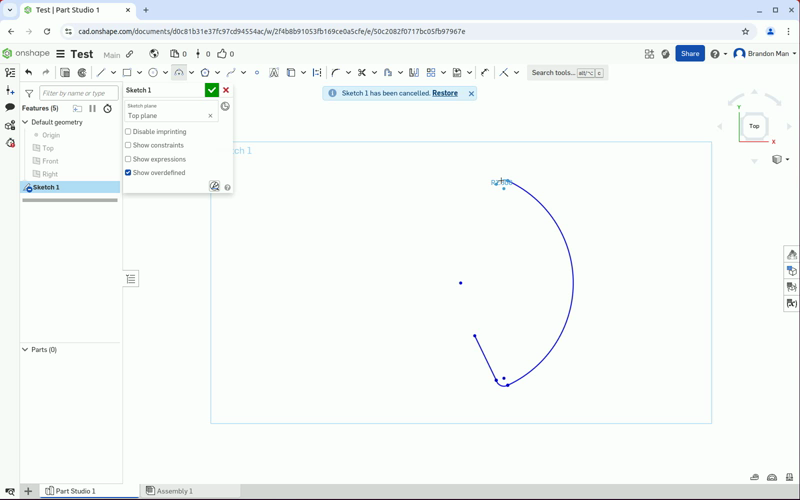
key(esc)
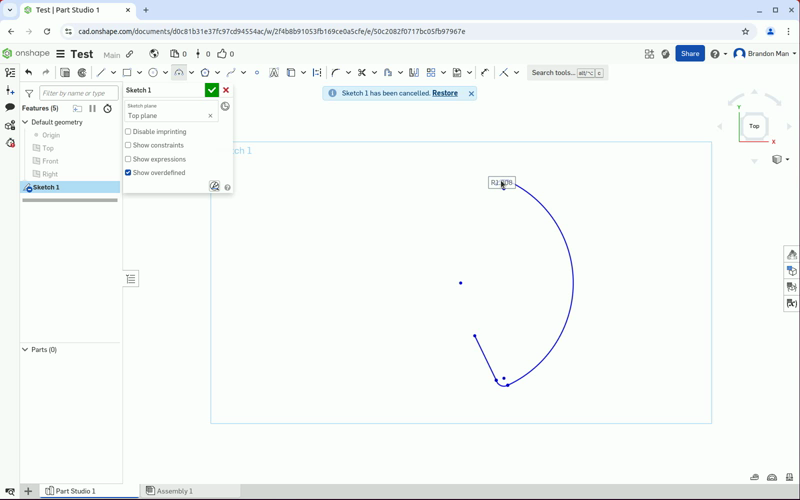
key(l)
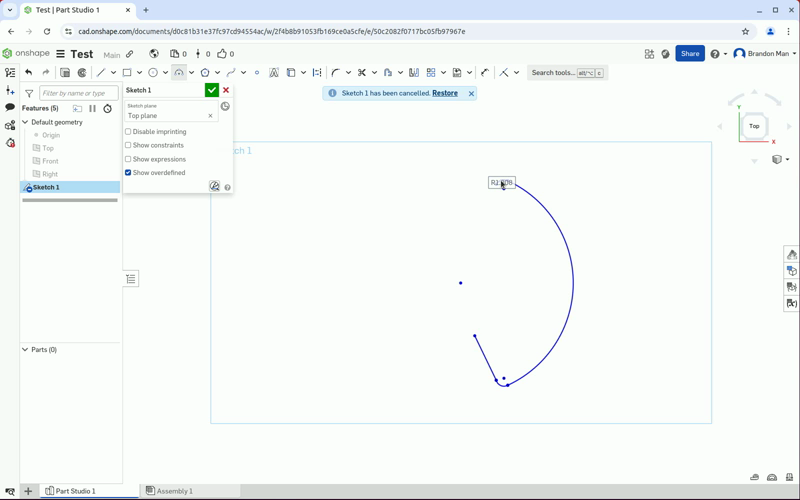
mouse_move(496, 184)
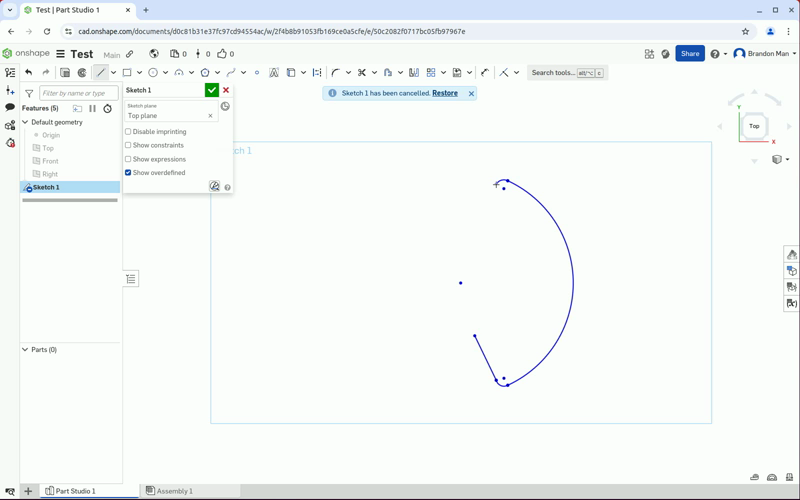
click(496, 184)
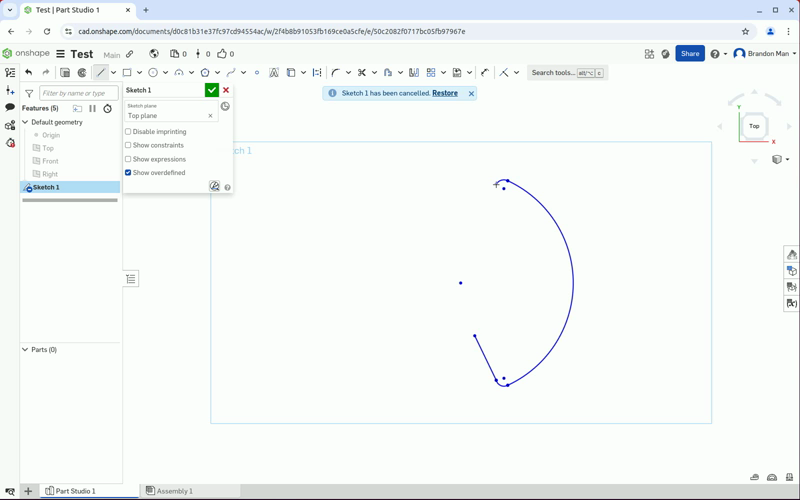
key_down(shift)
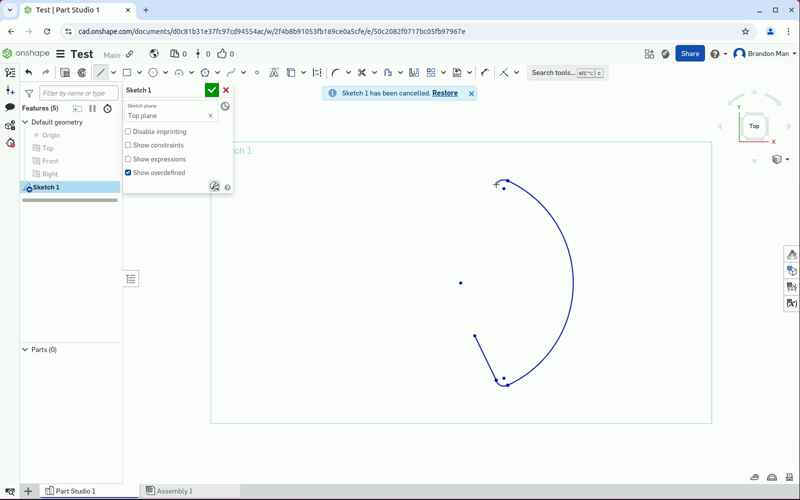
mouse_move(526, 184)
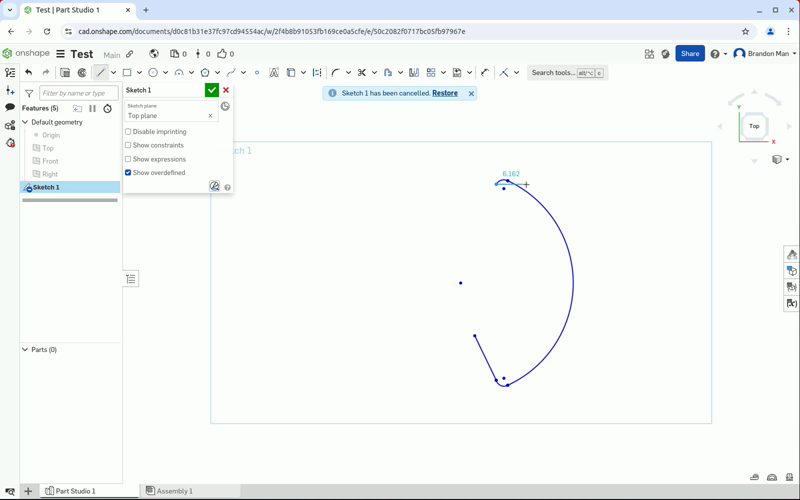
mouse_move(474, 230)
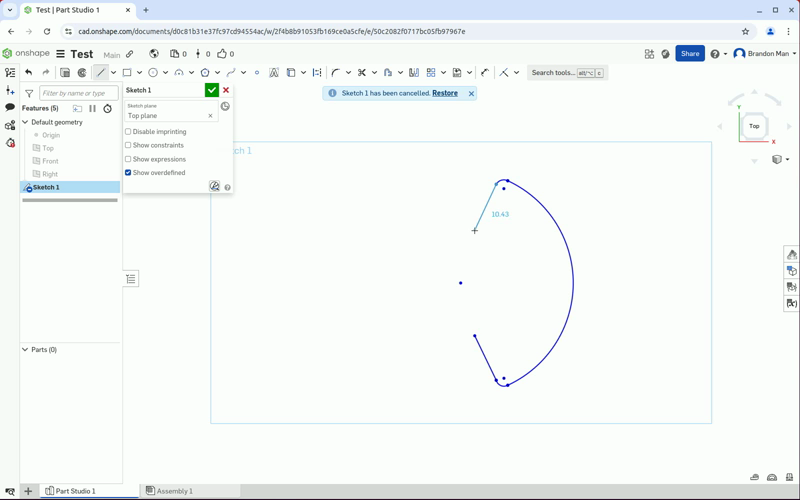
click(474, 230)
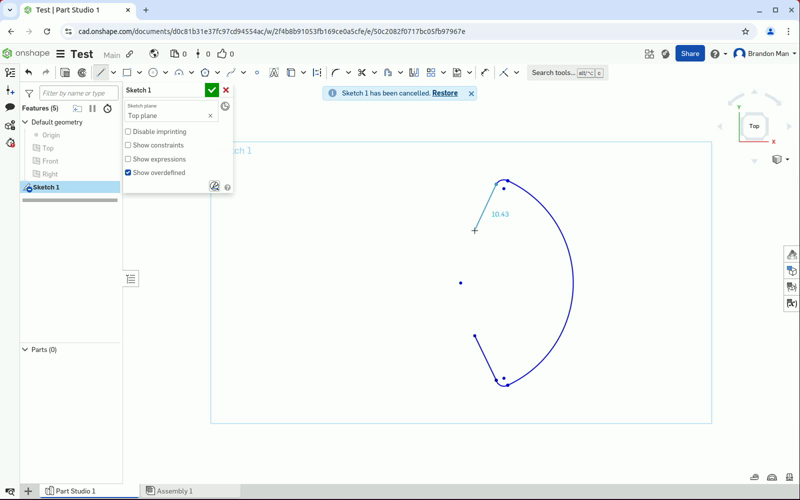
key_up(shift)
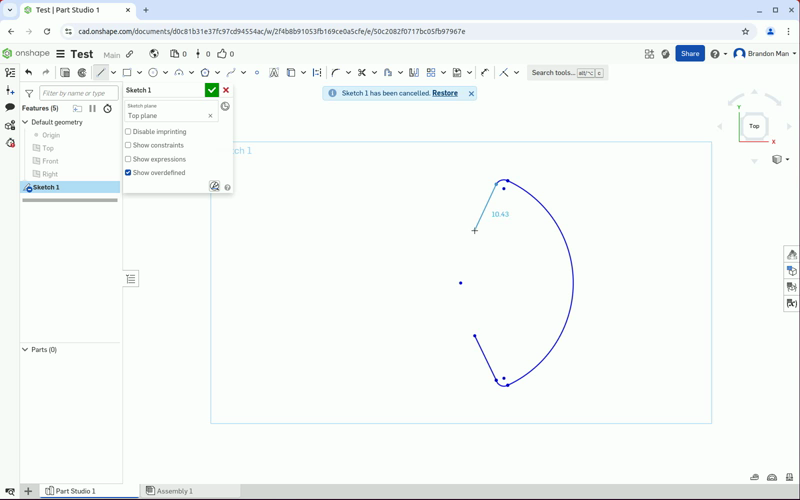
key(esc)
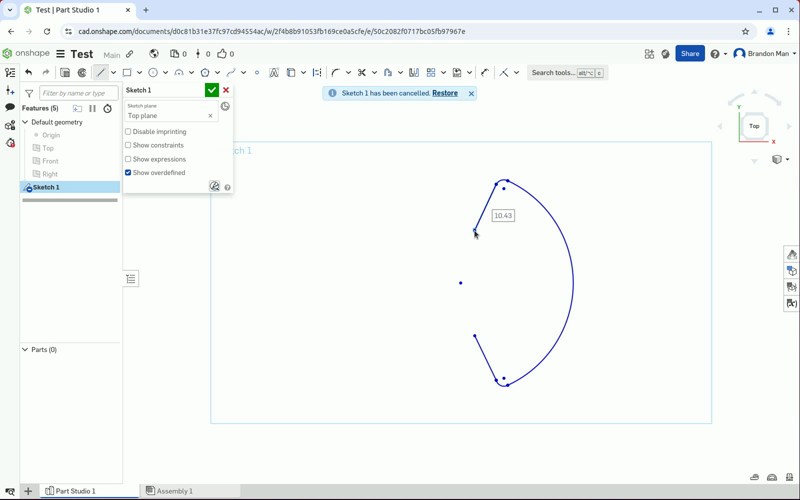
key(a)
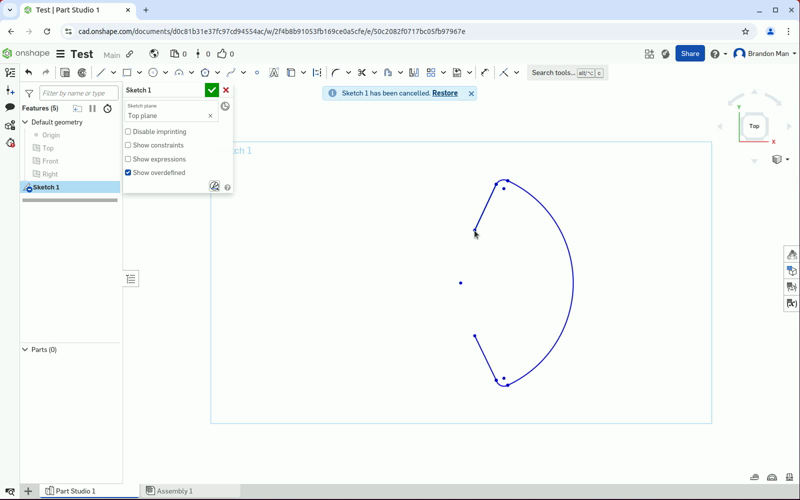
mouse_move(474, 230)
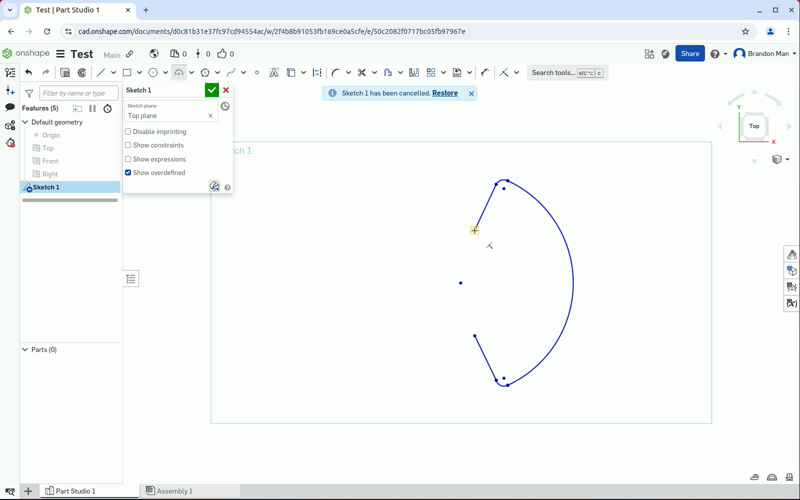
click(474, 230)
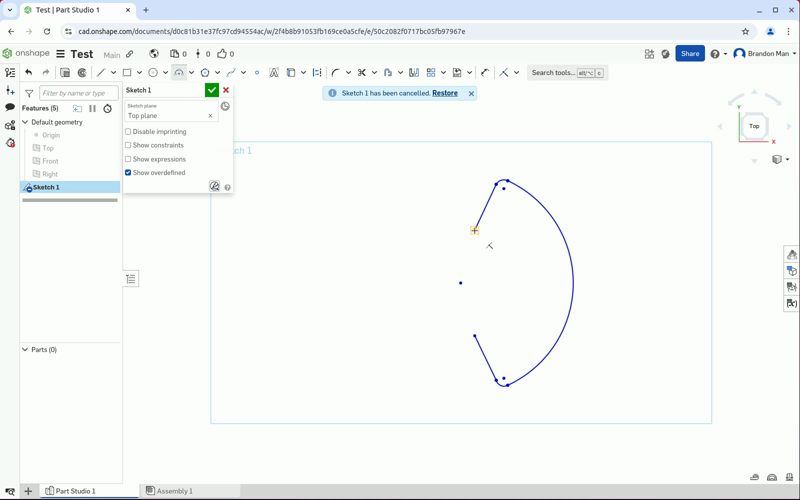
key_down(shift)
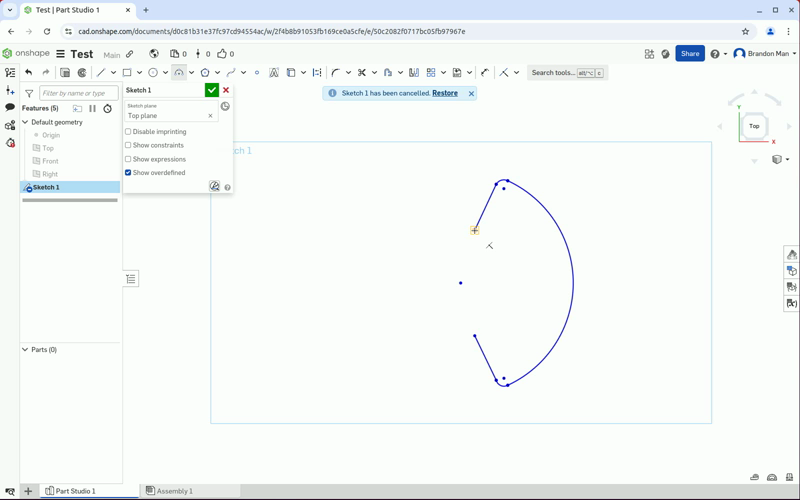
mouse_move(479, 241)
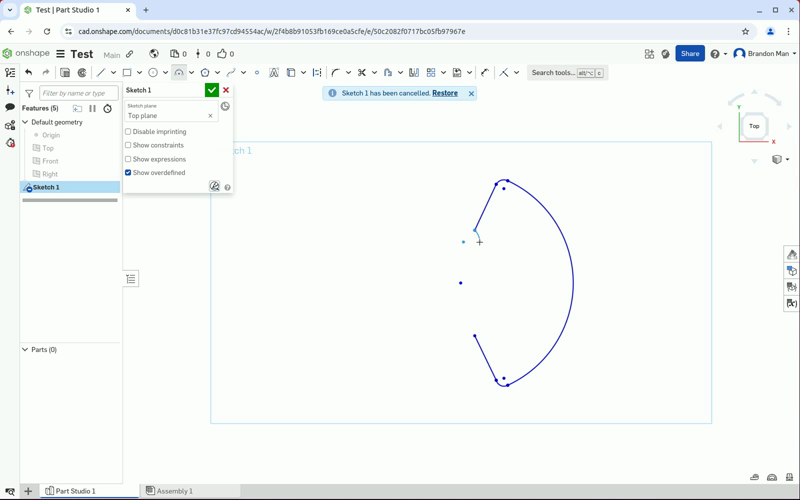
click(479, 241)
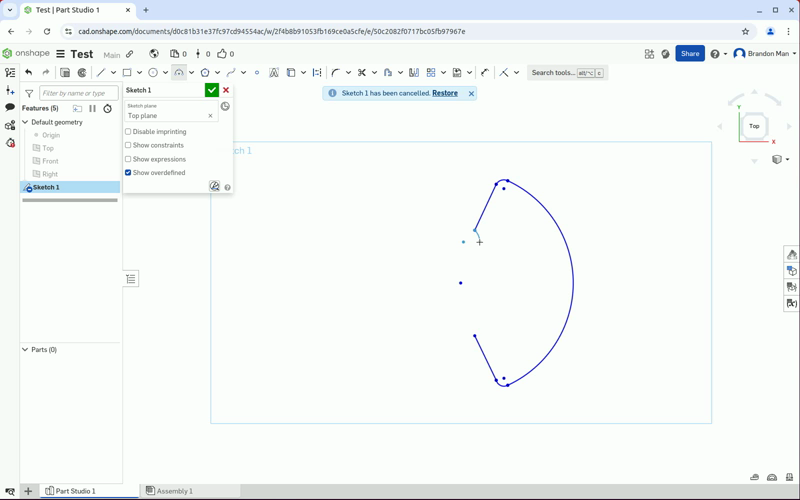
mouse_move(474, 237)
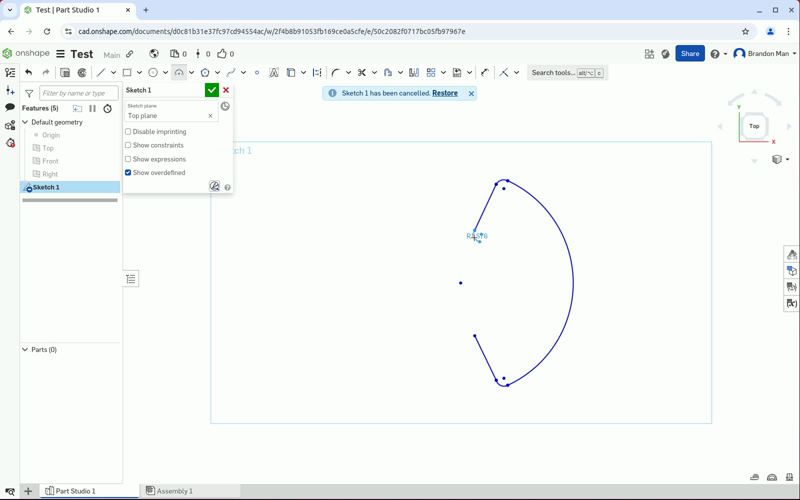
click(474, 237)
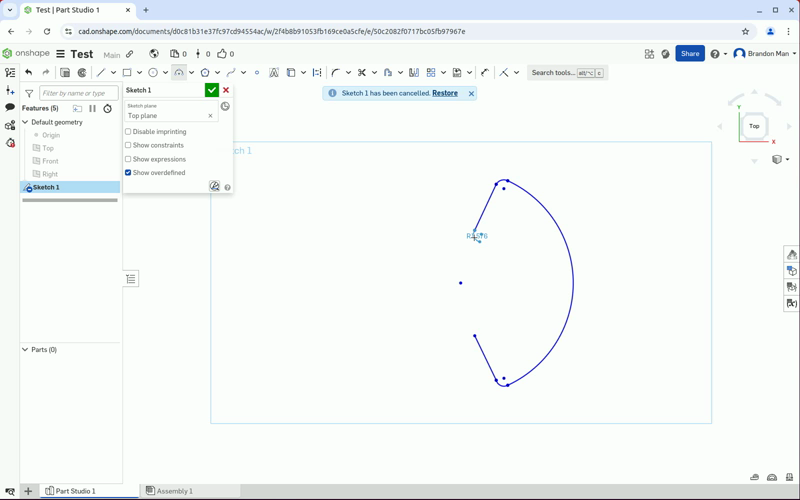
key_up(shift)
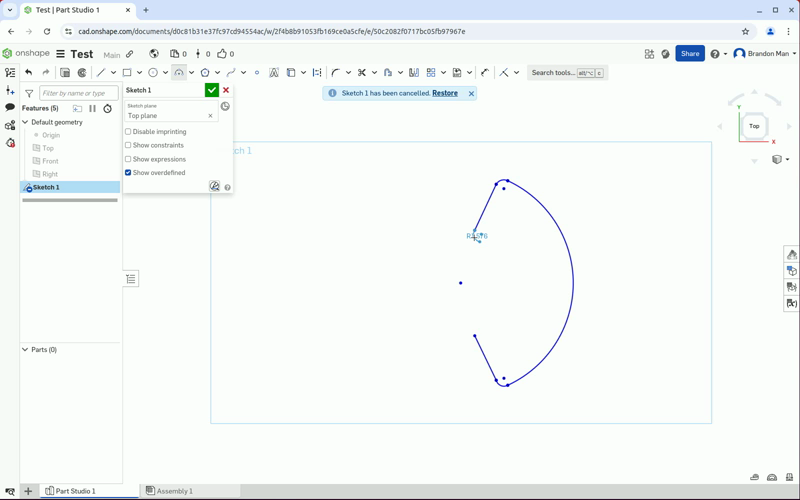
mouse_move(479, 241)
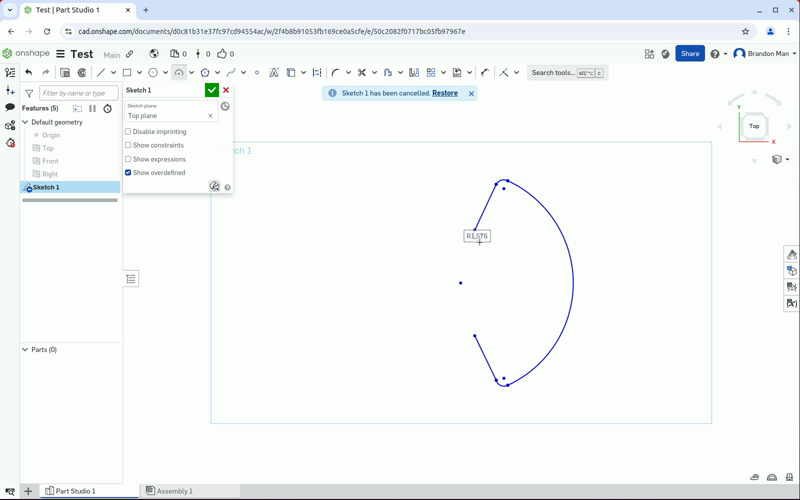
click(479, 241)
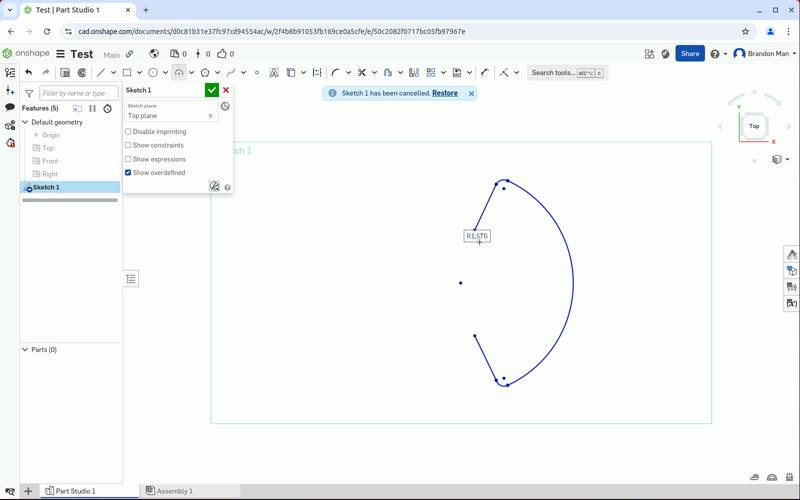
key_down(shift)
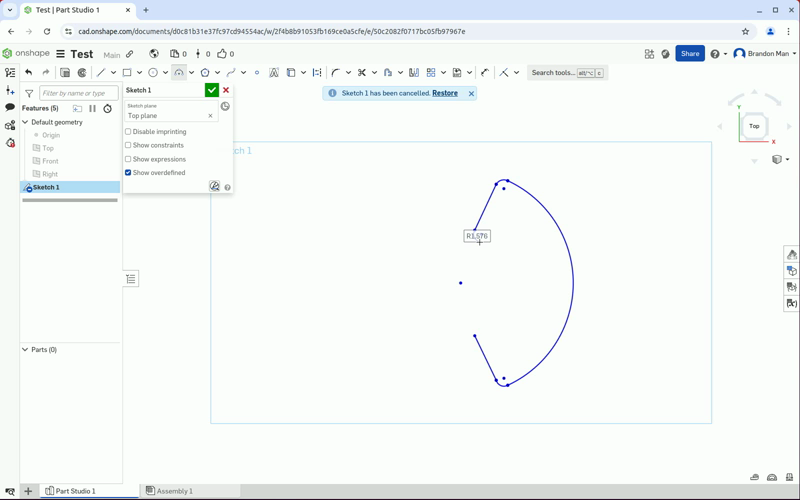
mouse_move(479, 324)
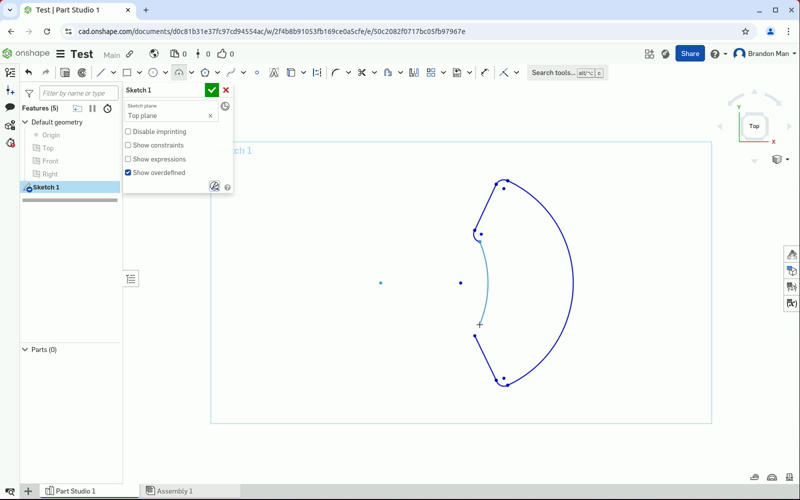
click(479, 324)
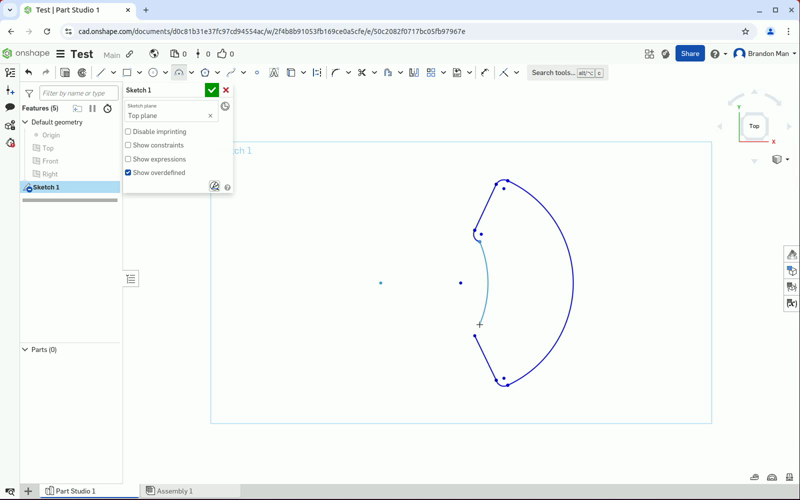
mouse_move(506, 282)
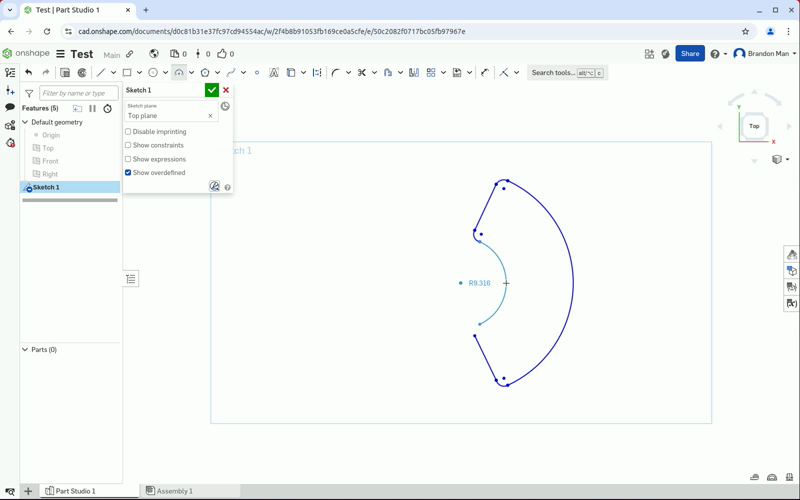
click(506, 282)
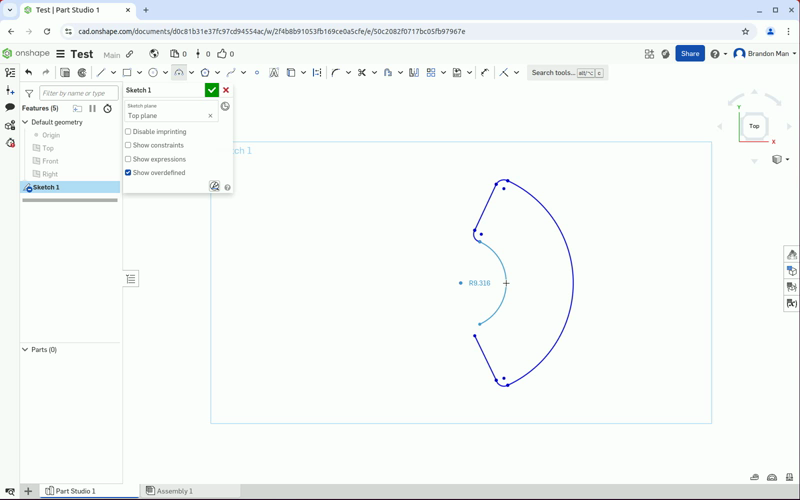
key_up(shift)
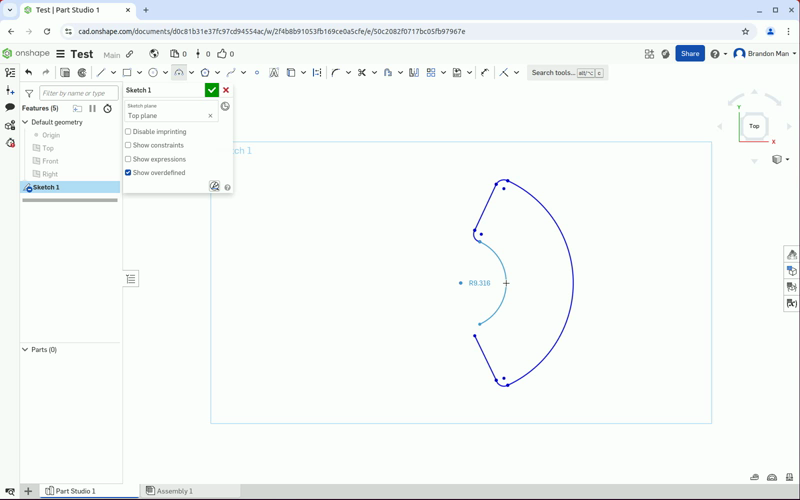
mouse_move(479, 324)
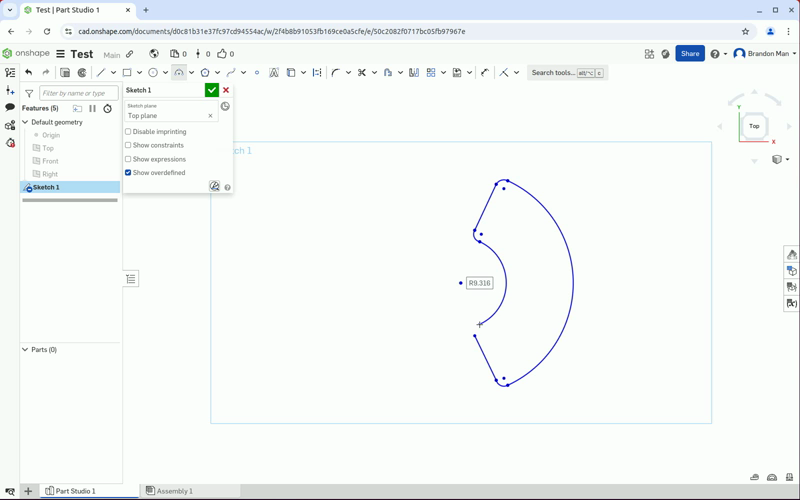
click(479, 324)
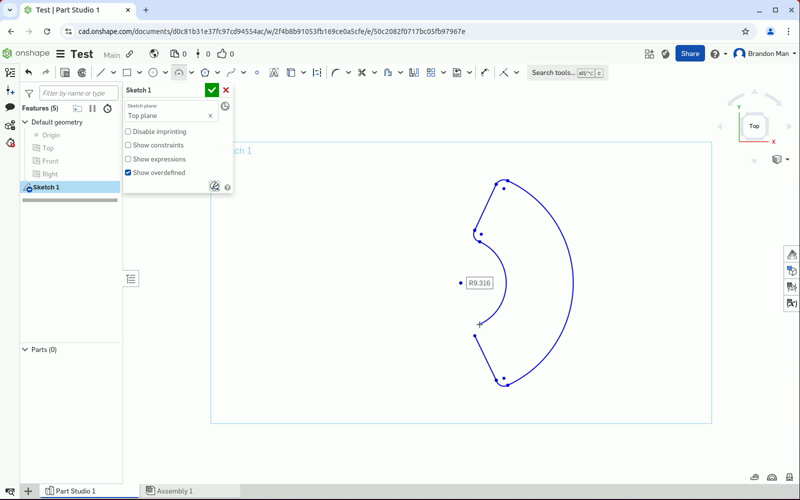
mouse_move(474, 335)
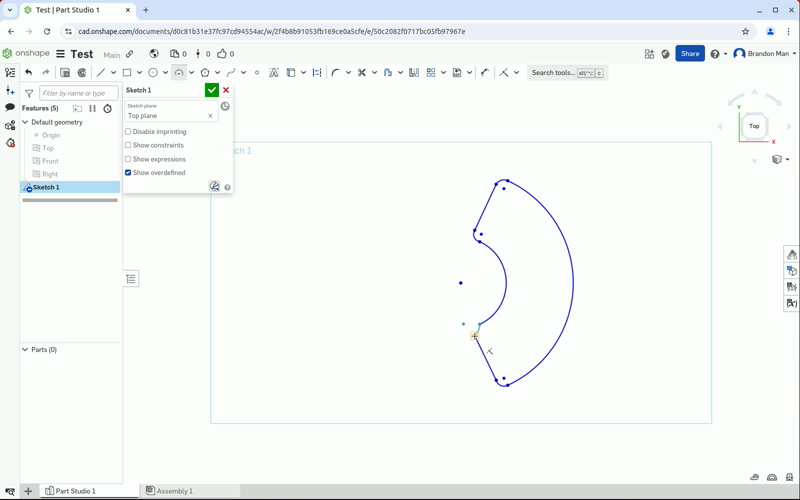
click(474, 335)
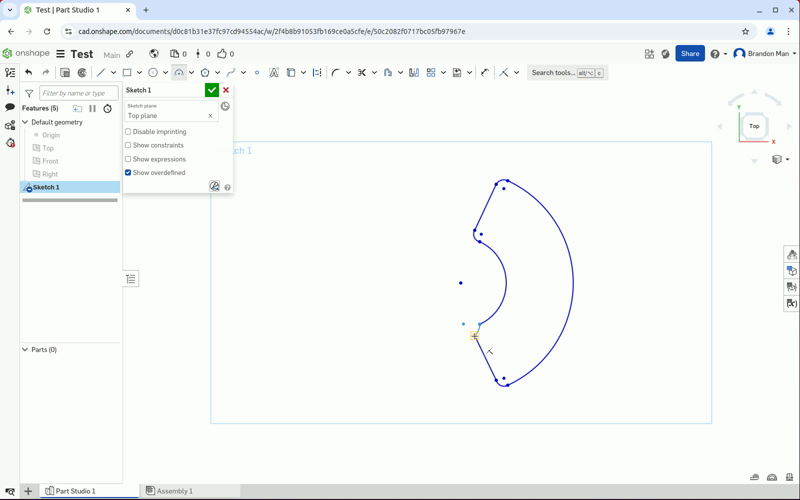
key_down(shift)
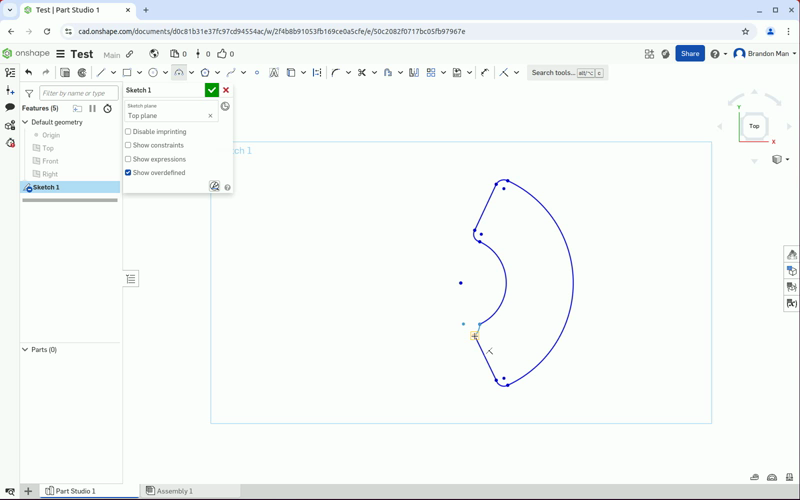
mouse_move(474, 328)
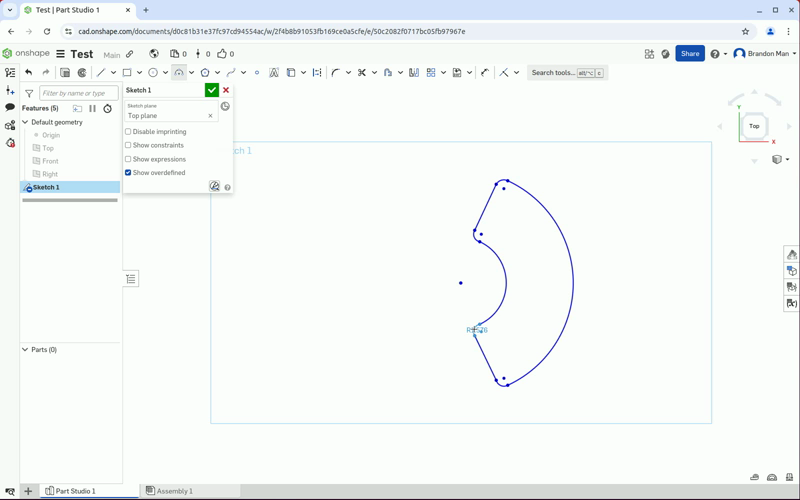
click(474, 328)
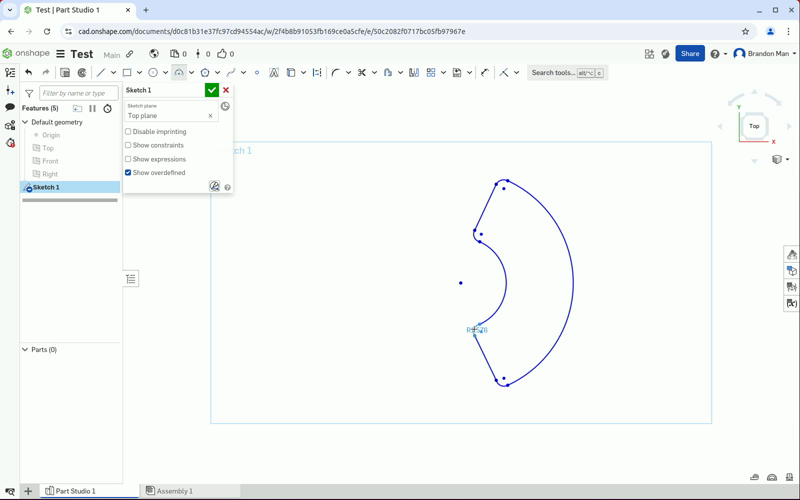
key_up(shift)
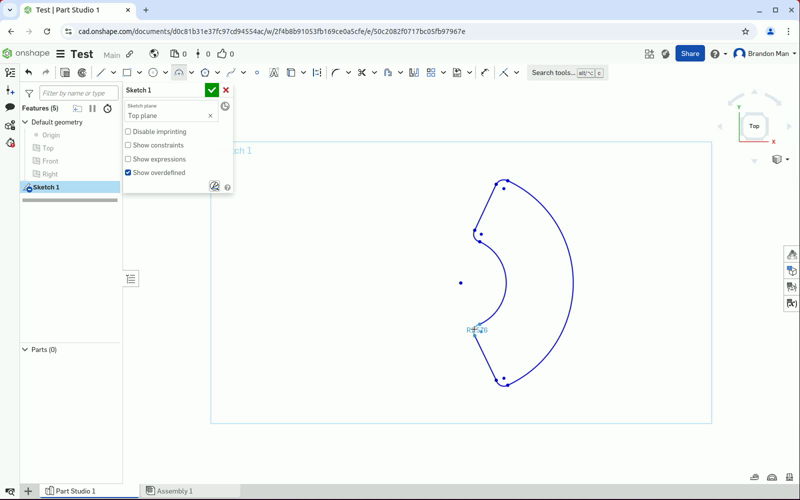
key(esc)
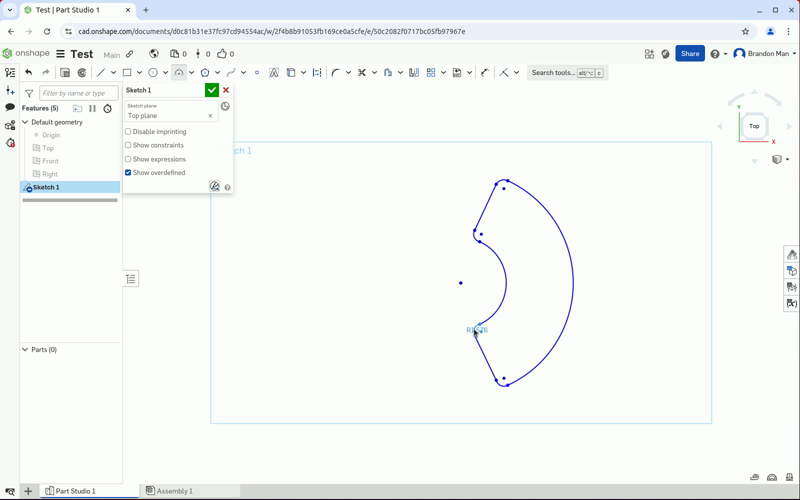
mouse_move(507, 208)
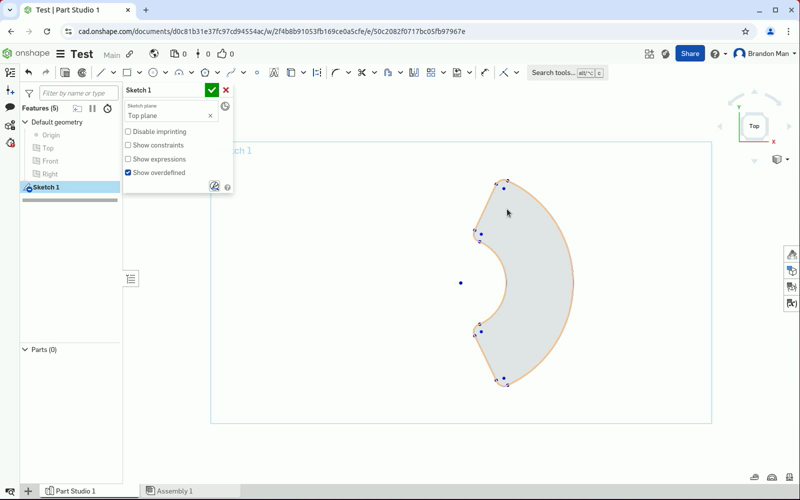
click(507, 208)
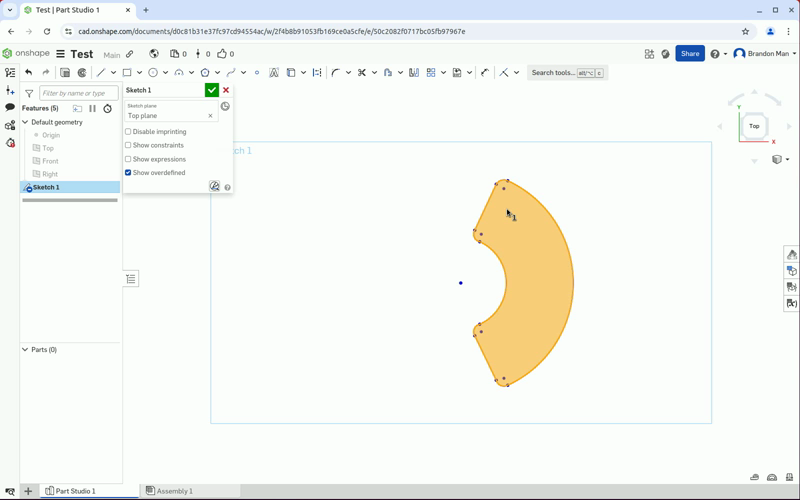
mouse_move(73, 352)
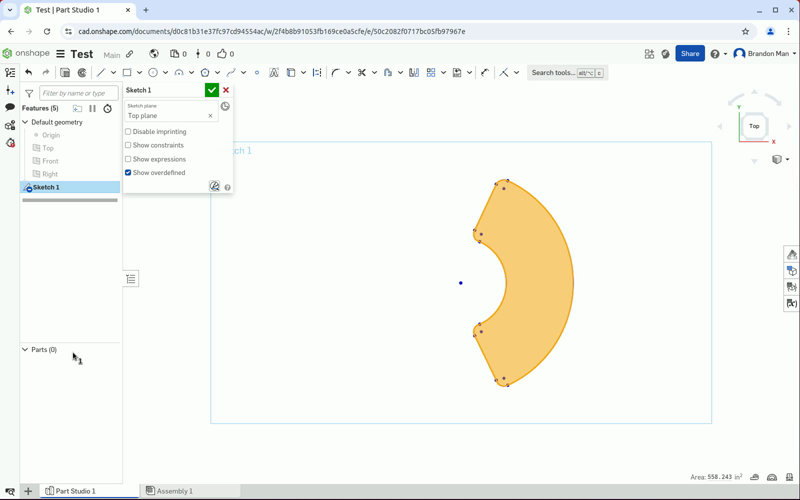
key(shift+y)
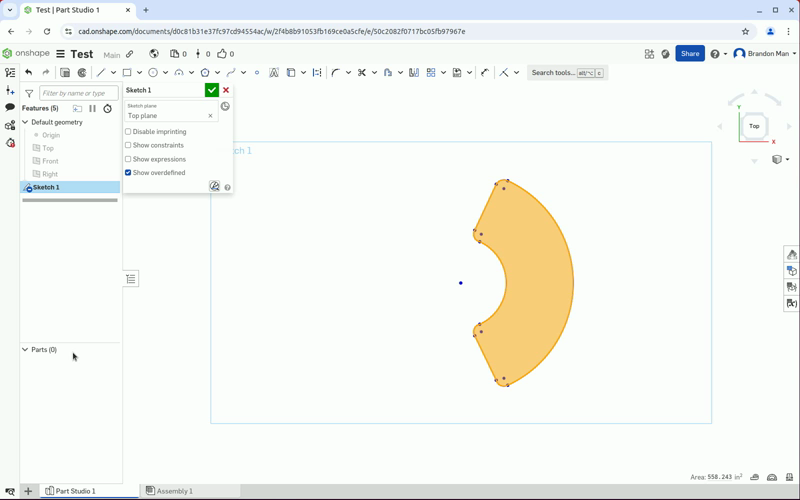
key(shift+e)
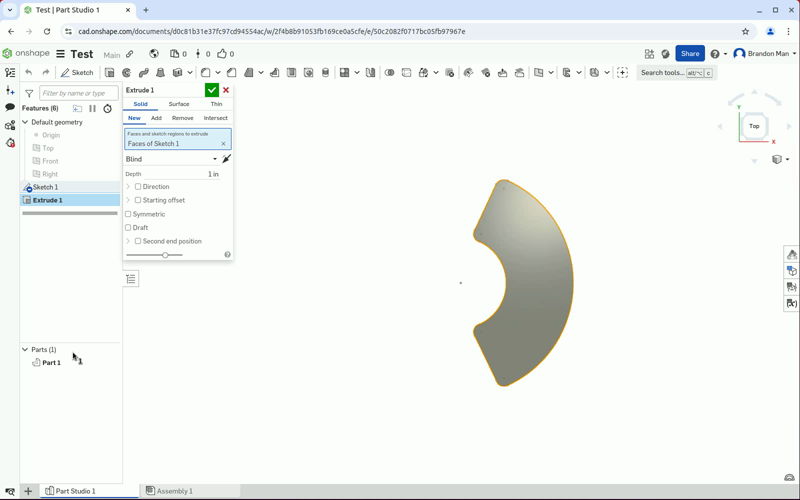
mouse_move(143, 106)
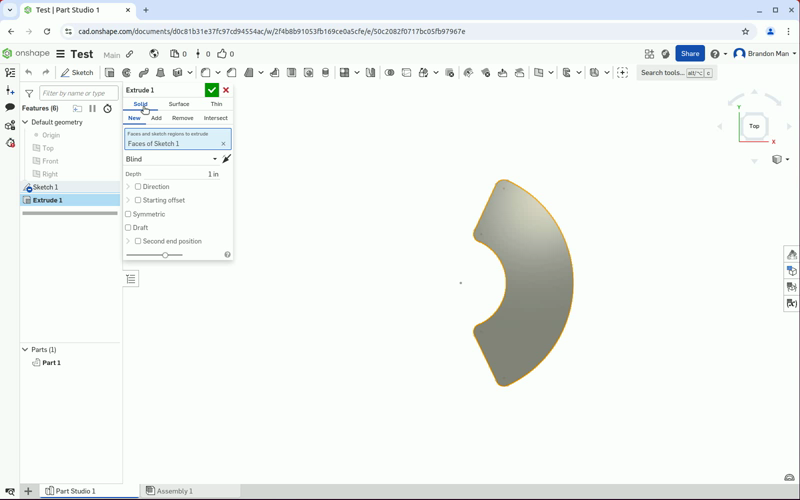
click(143, 106)
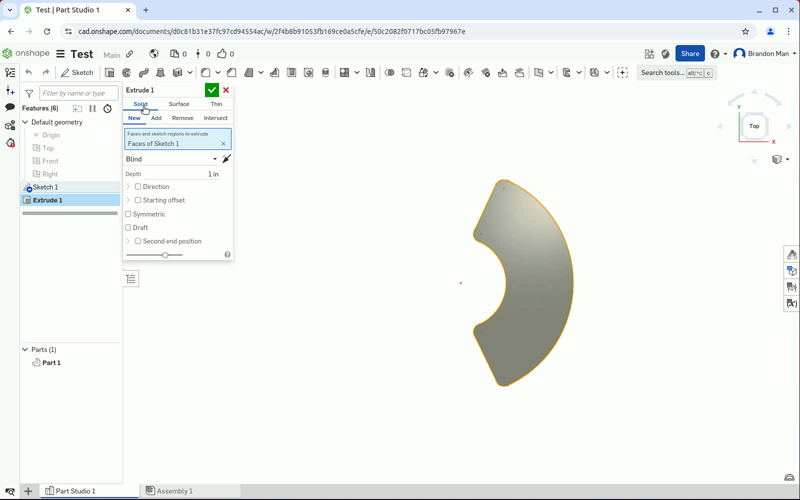
mouse_move(137, 120)
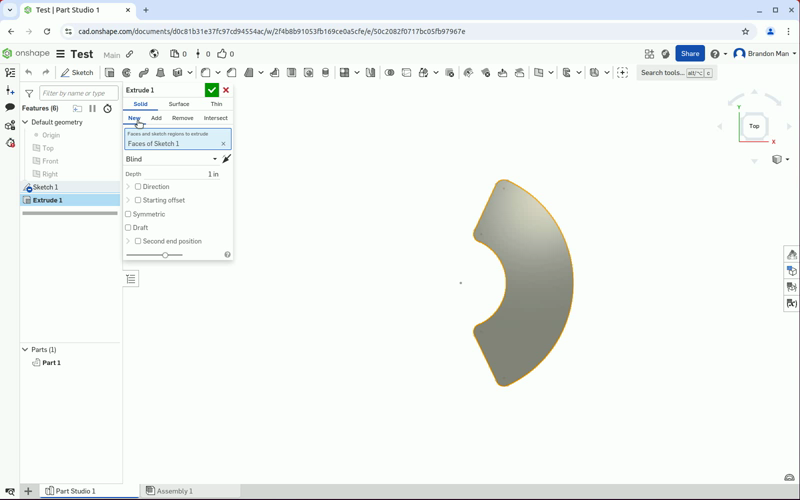
click(137, 120)
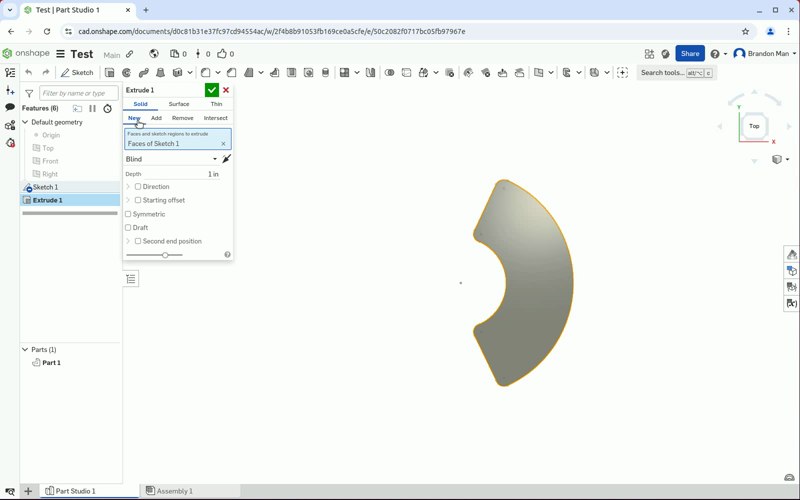
key(tab, 4)
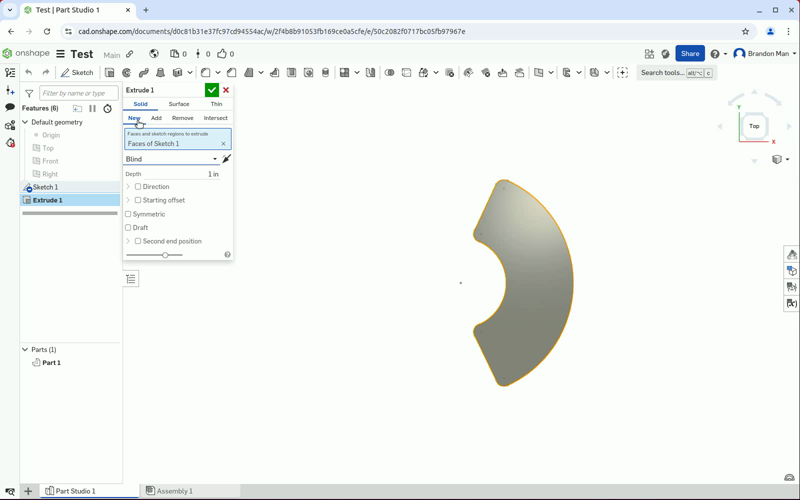
text(1.444)
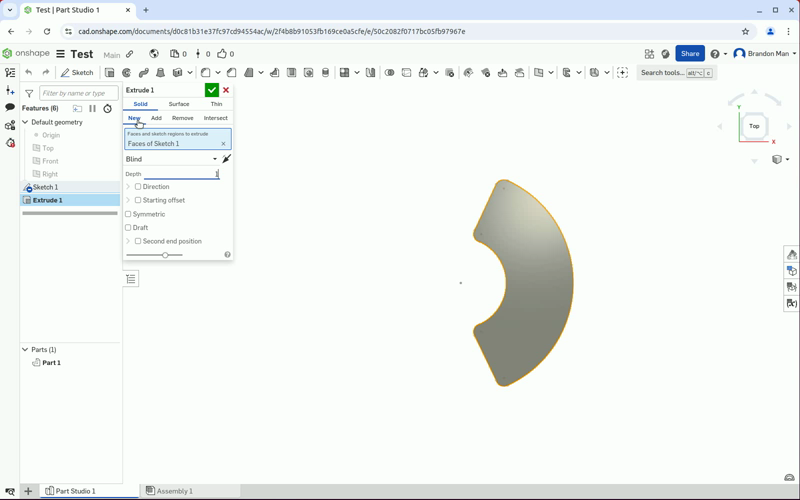
key(enter)
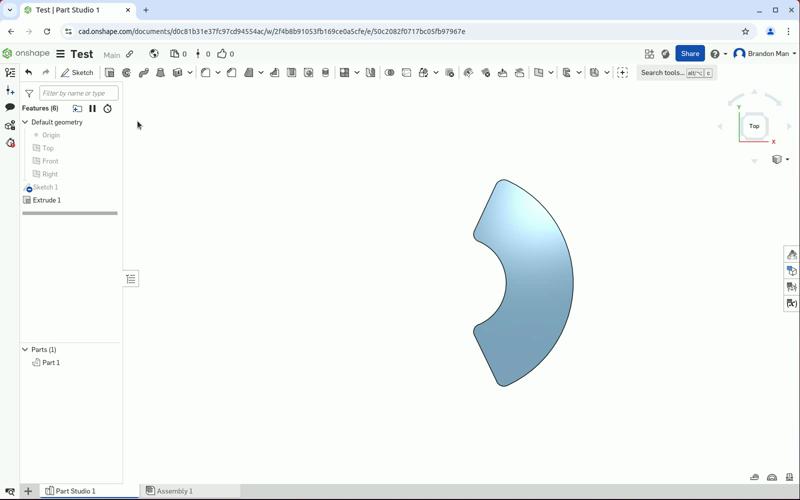
key(shift+h)
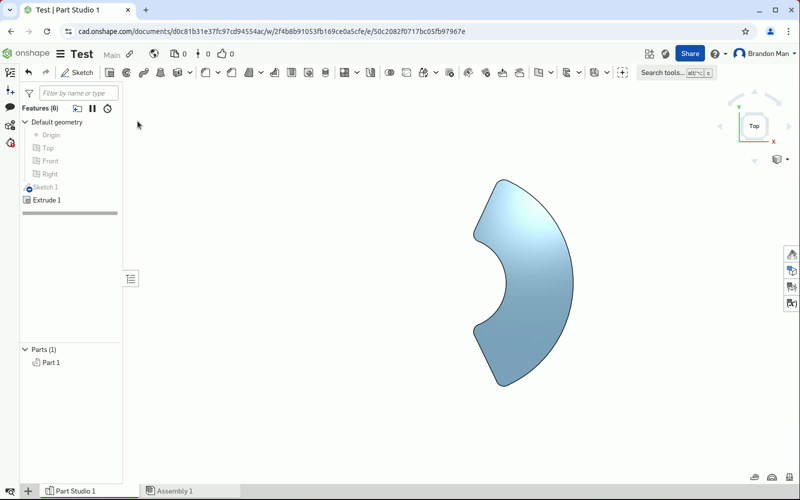
key(shift+h)
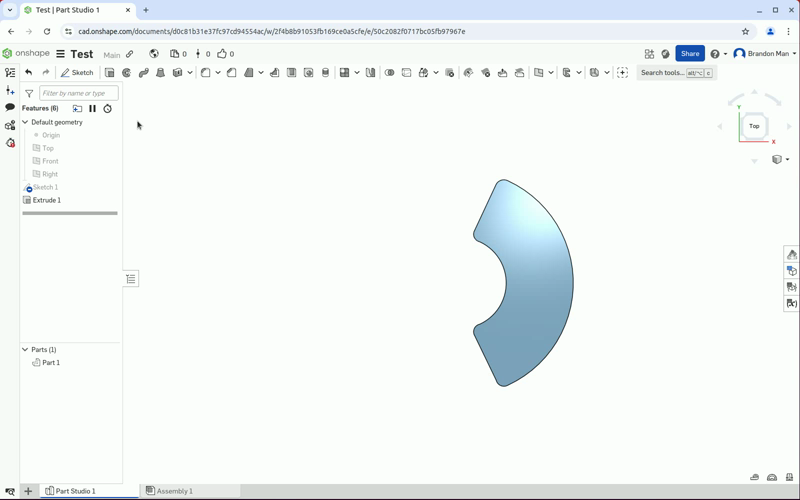
mouse_move(73, 189)
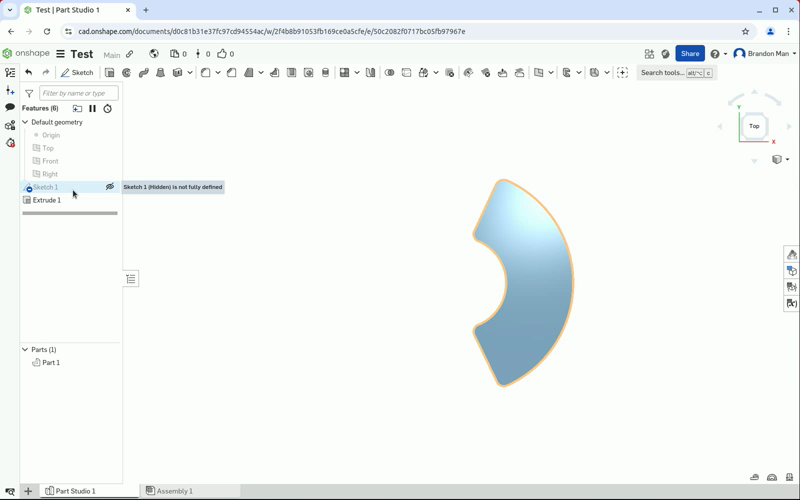
click(73, 189)
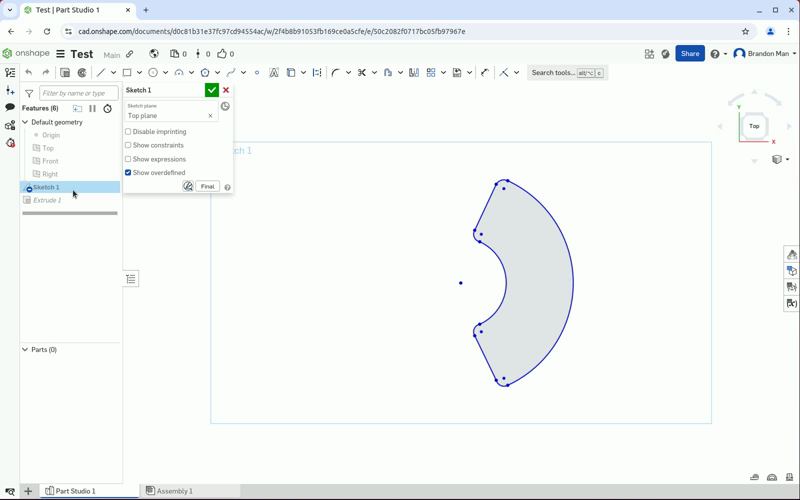
mouse_move(229, 92)
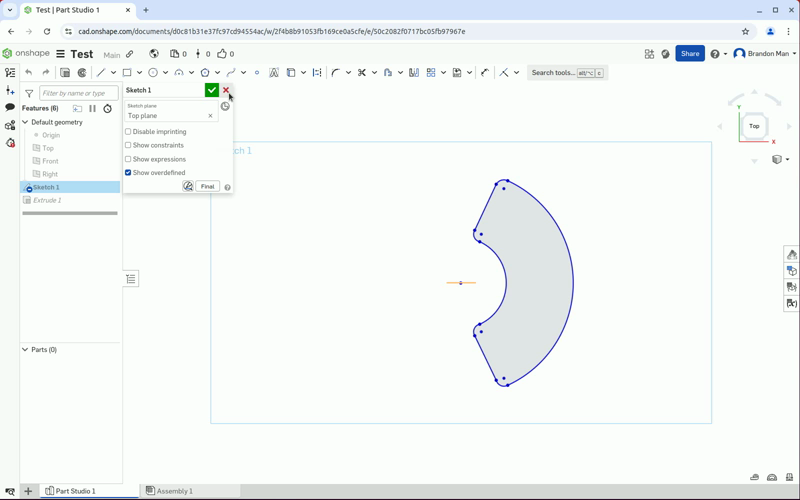
click(229, 92)
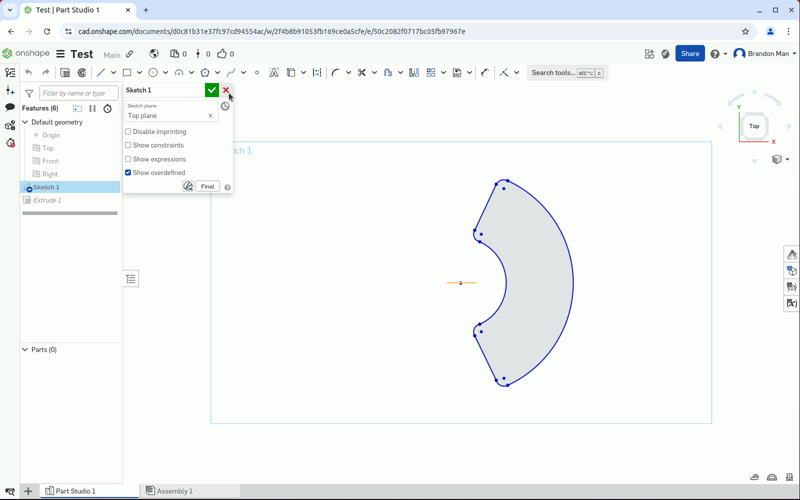
key(shift+s)
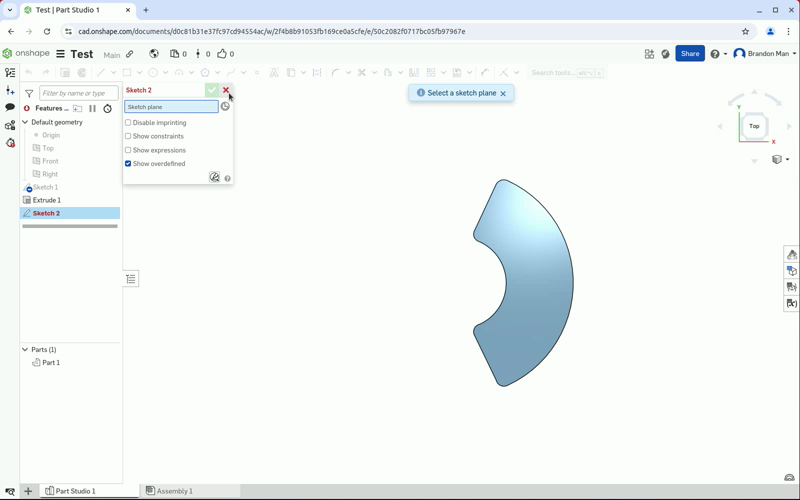
mouse_move(73, 150)
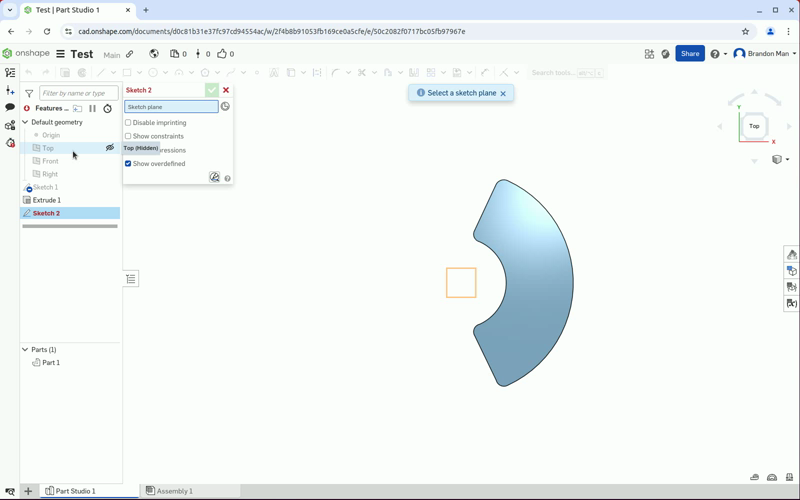
click(73, 150)
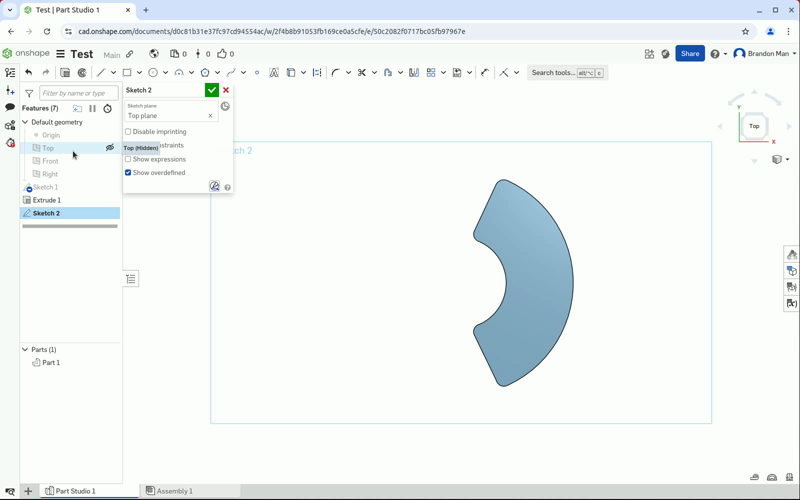
mouse_move(73, 352)
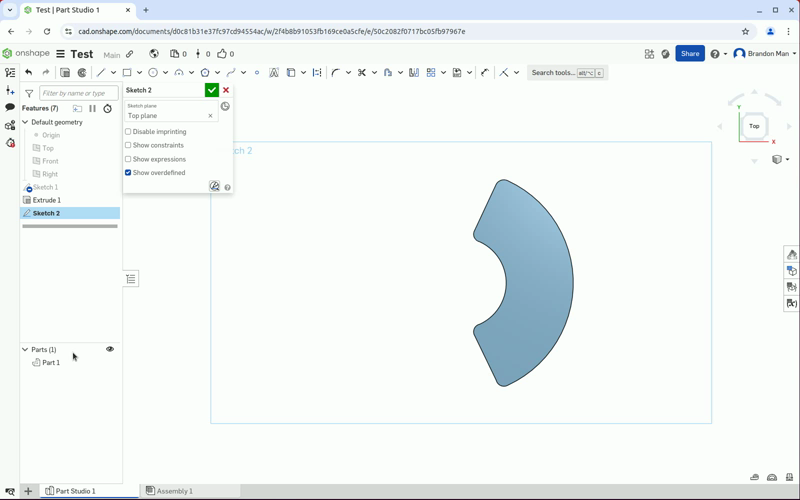
key(y)
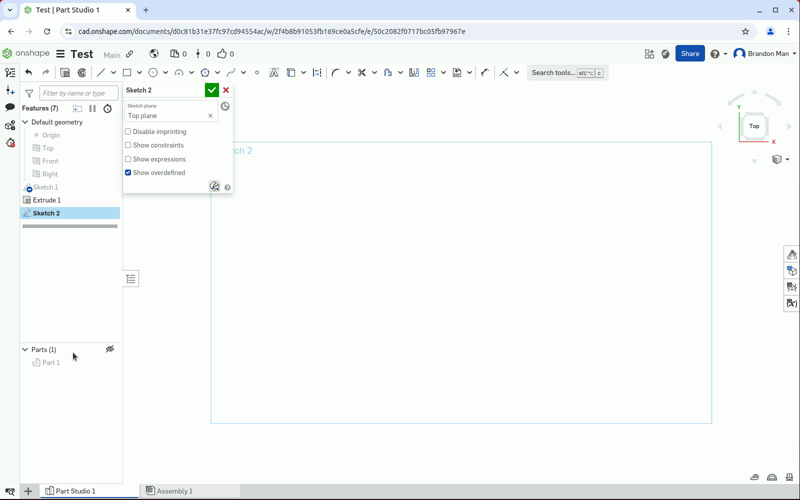
key(c)
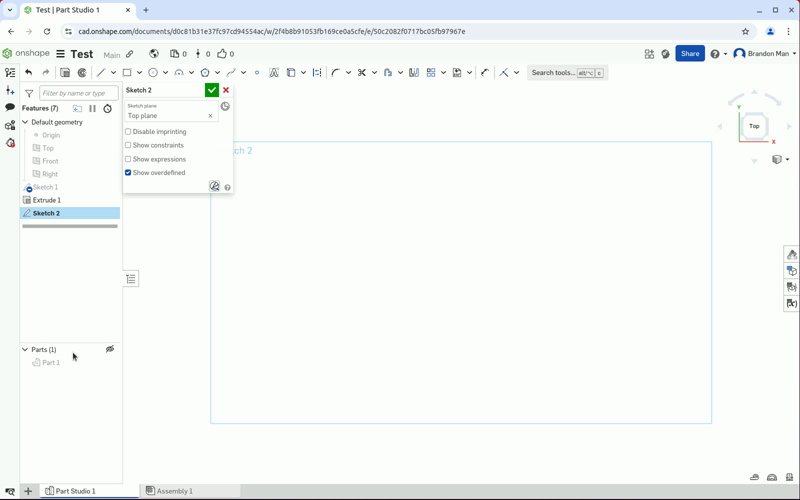
key_down(shift)
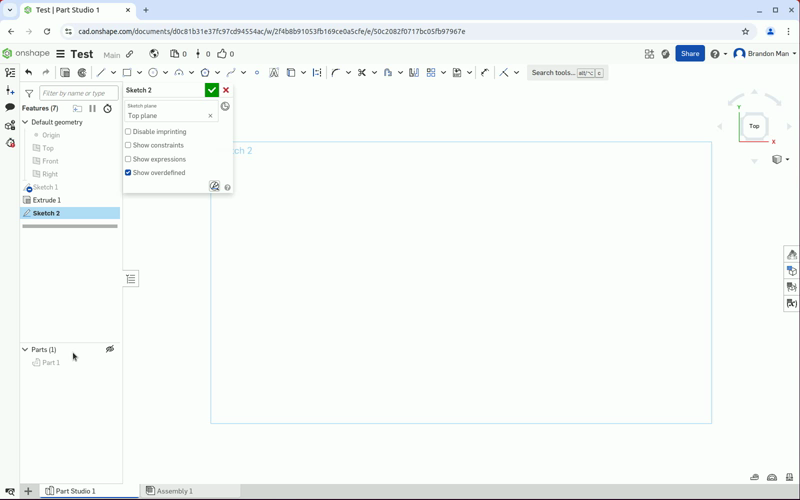
mouse_move(530, 213)
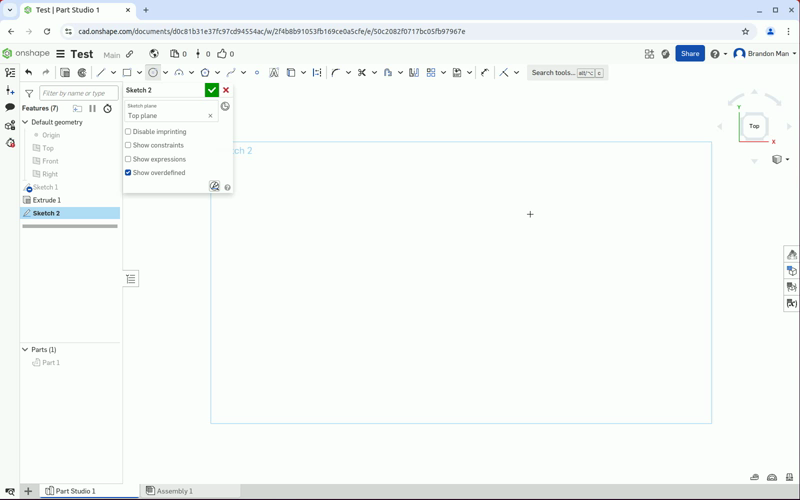
click(530, 213)
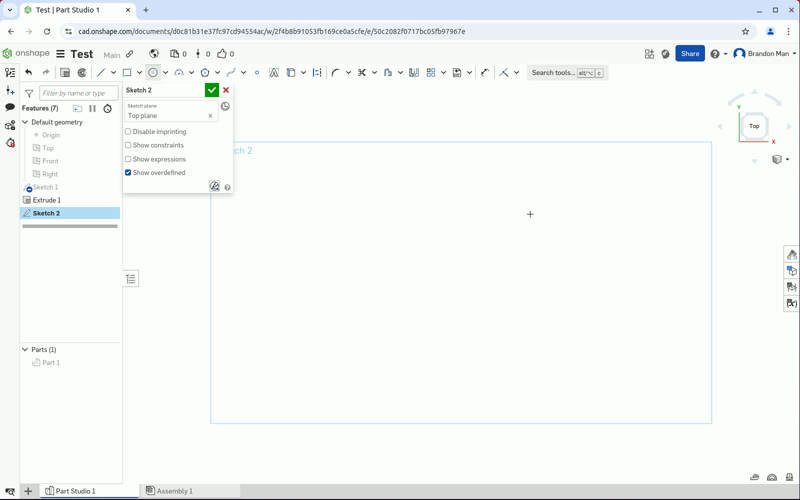
key_up(shift)
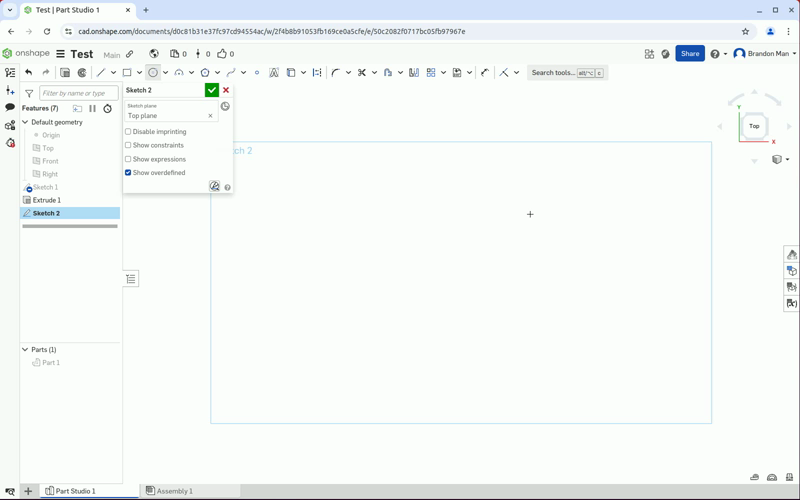
mouse_move(539, 213)
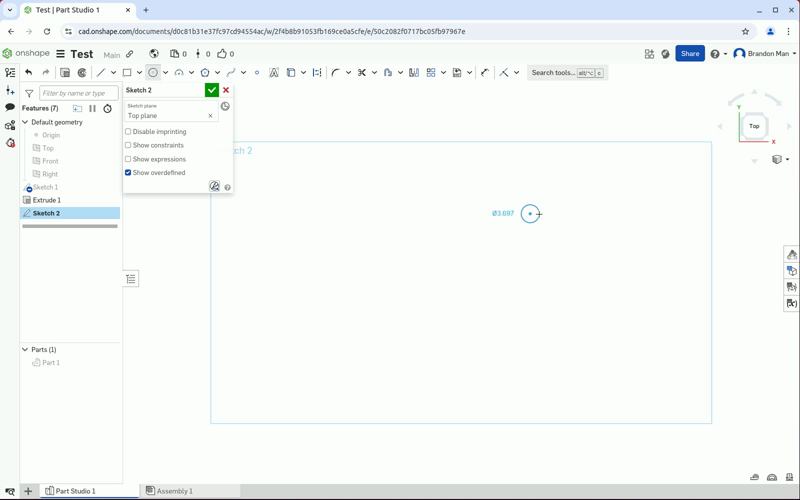
click(539, 213)
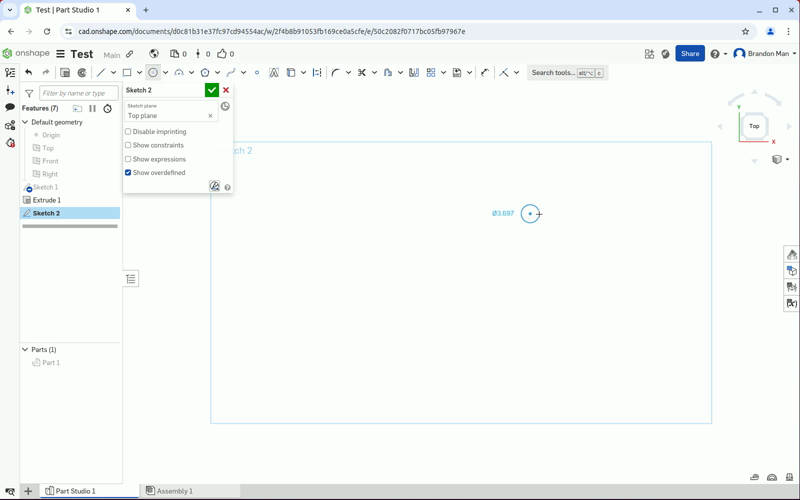
key(esc)
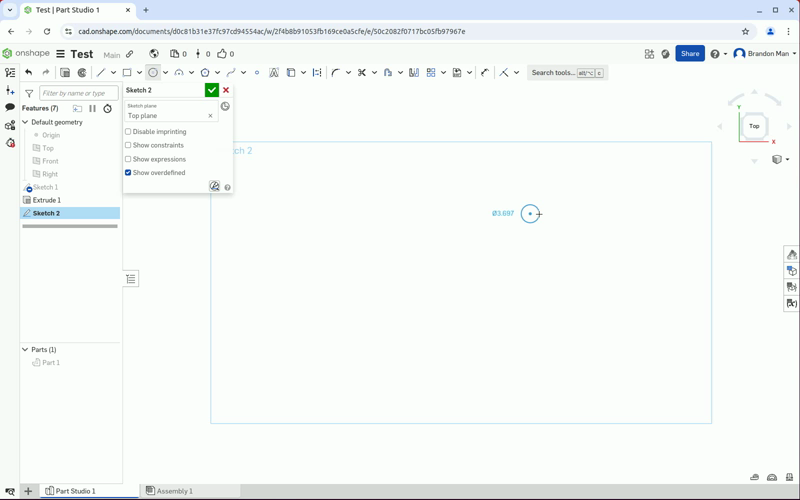
mouse_move(532, 207)
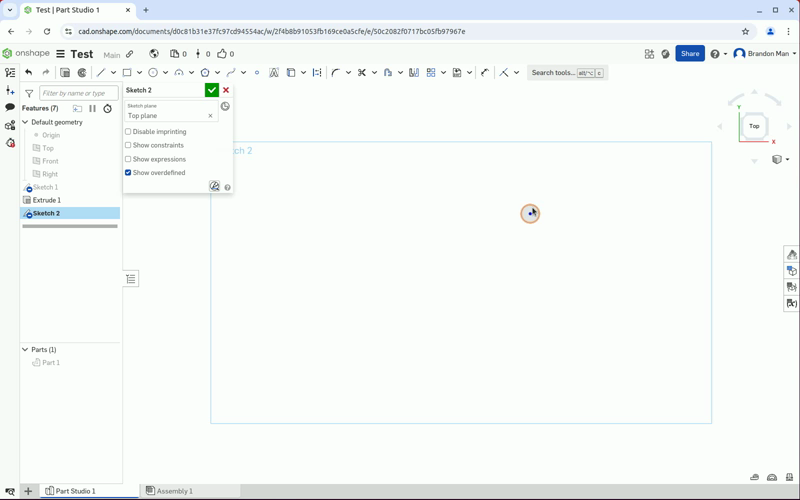
scroll(6)
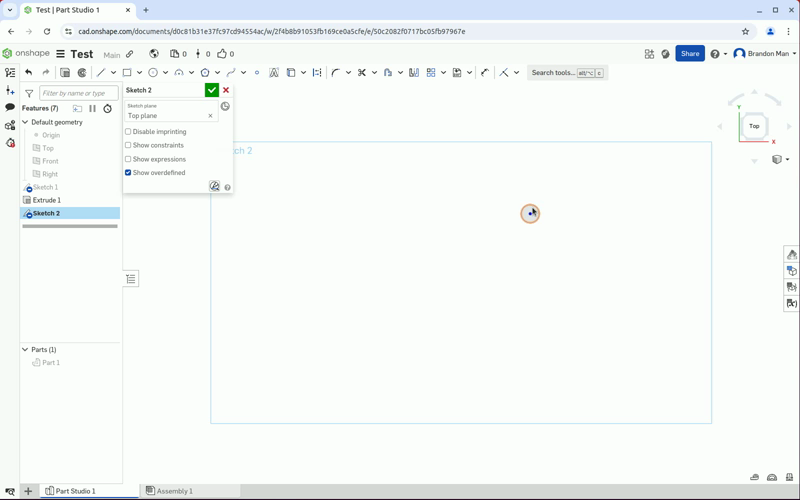
scroll(6)
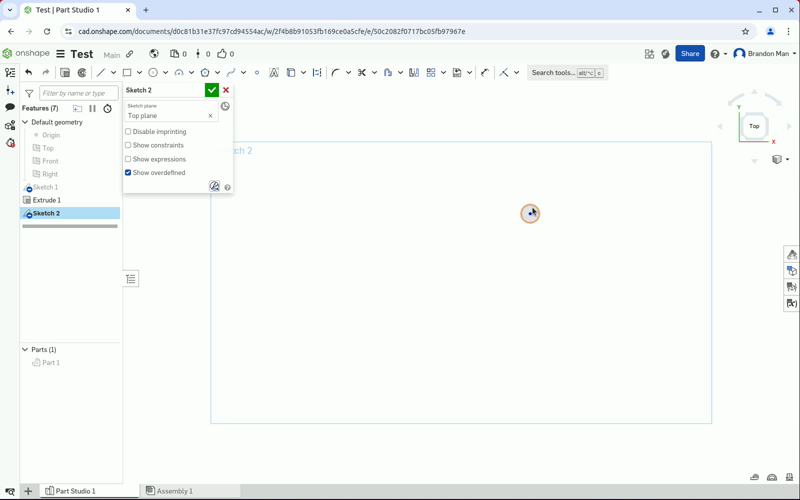
scroll(6)
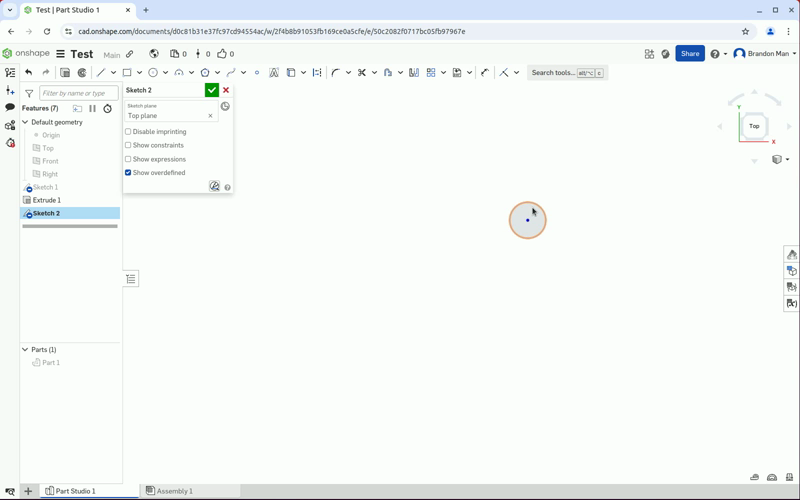
scroll(6)
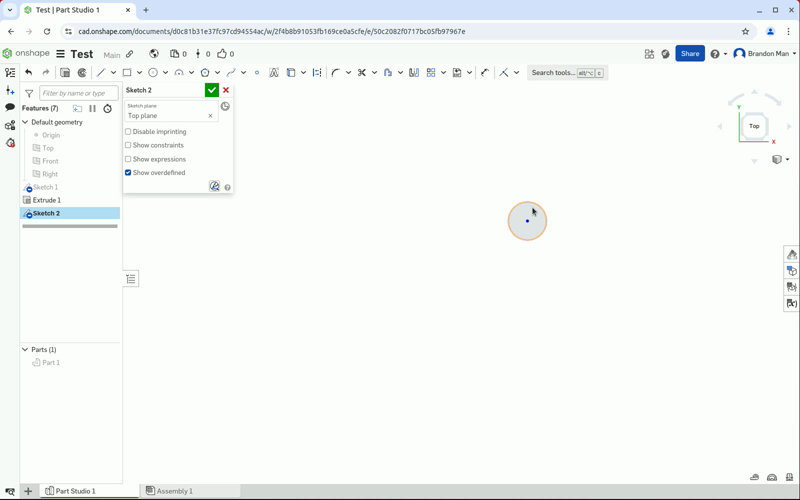
scroll(6)
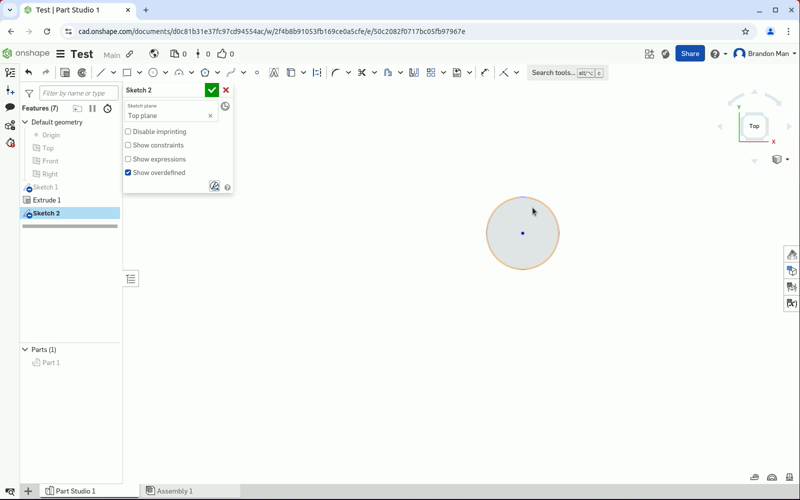
scroll(6)
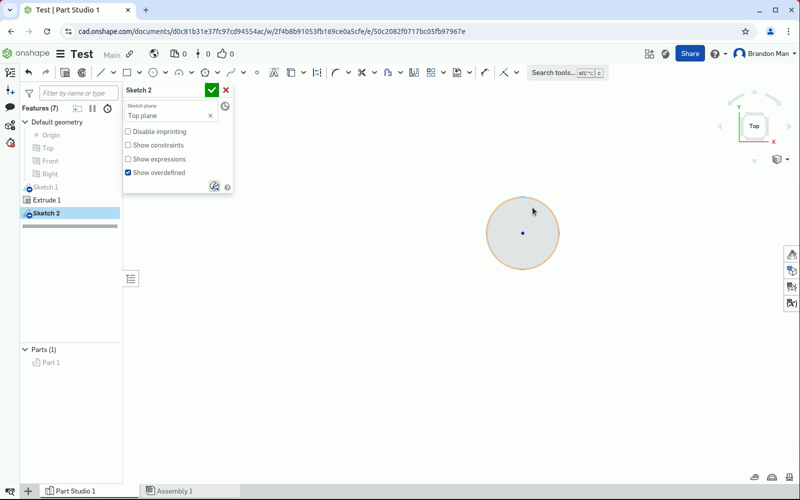
scroll(6)
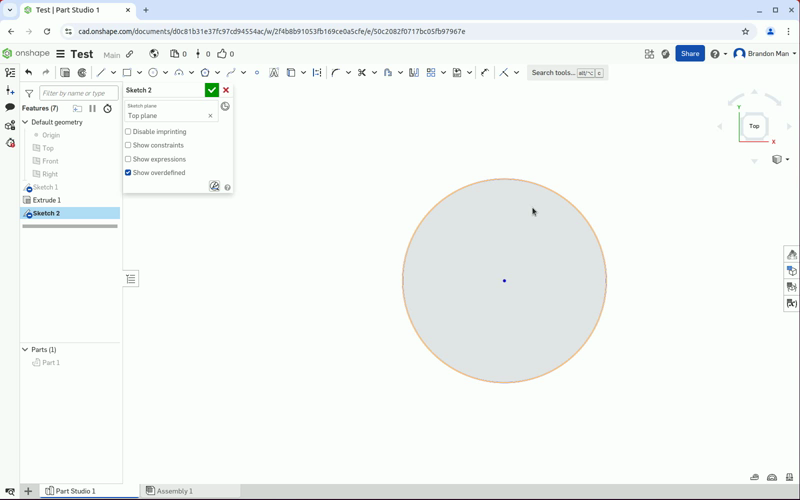
click(532, 207)
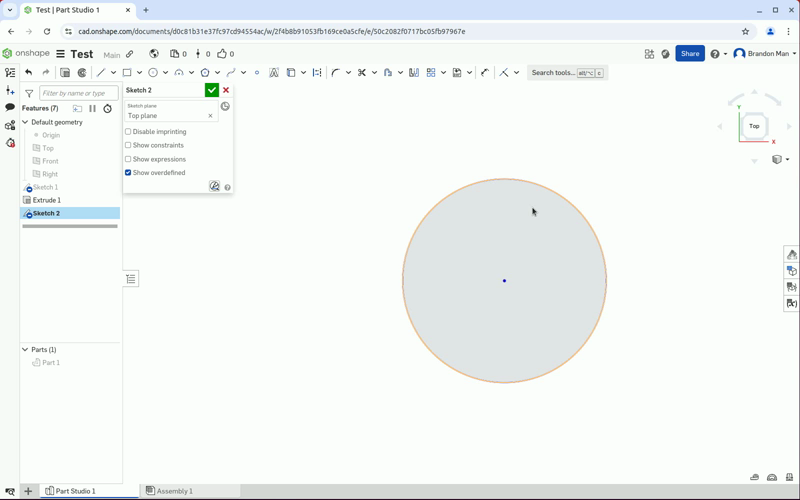
scroll(-6)
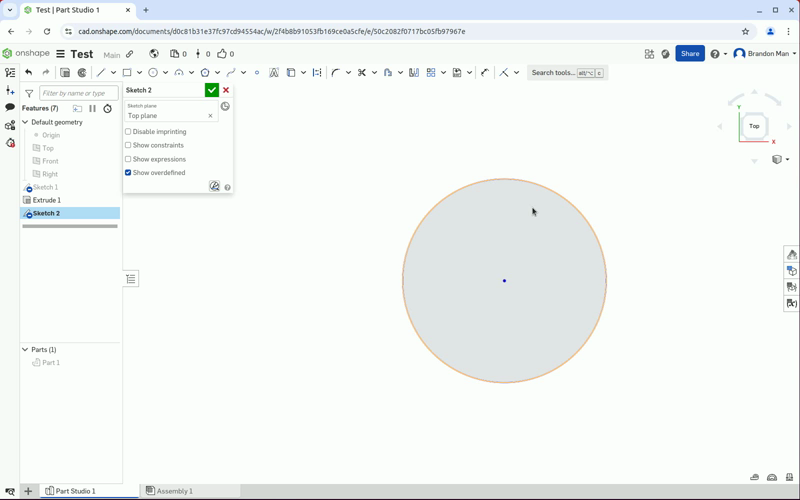
scroll(-6)
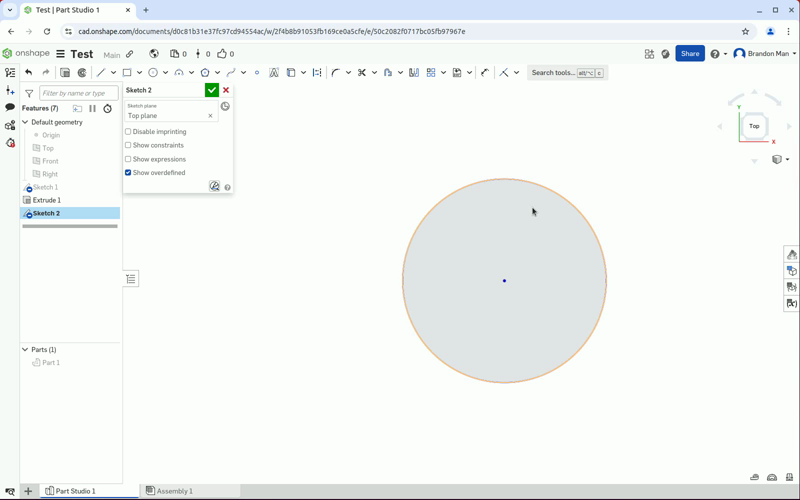
scroll(-6)
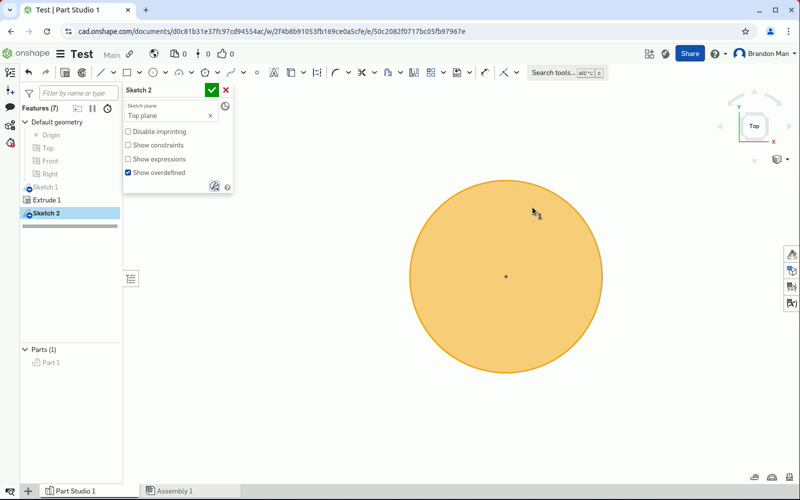
scroll(-6)
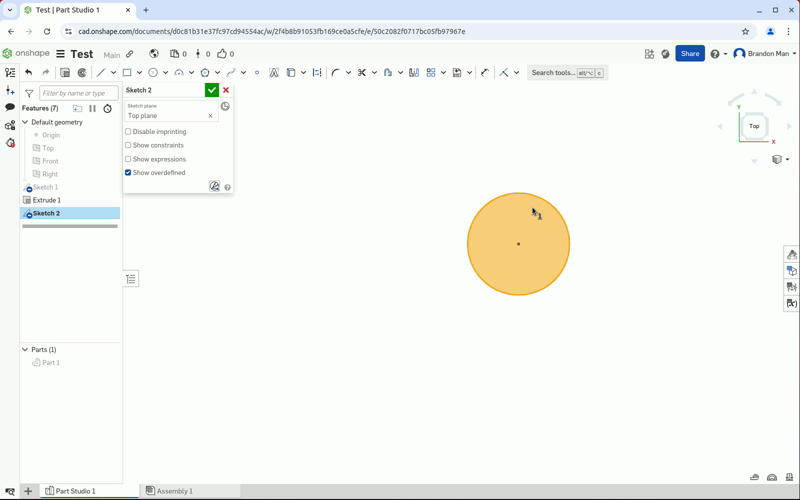
scroll(-6)
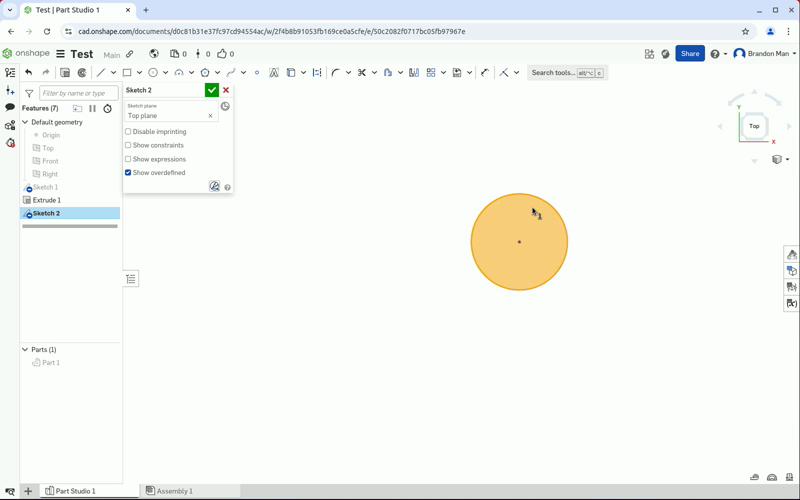
scroll(-6)
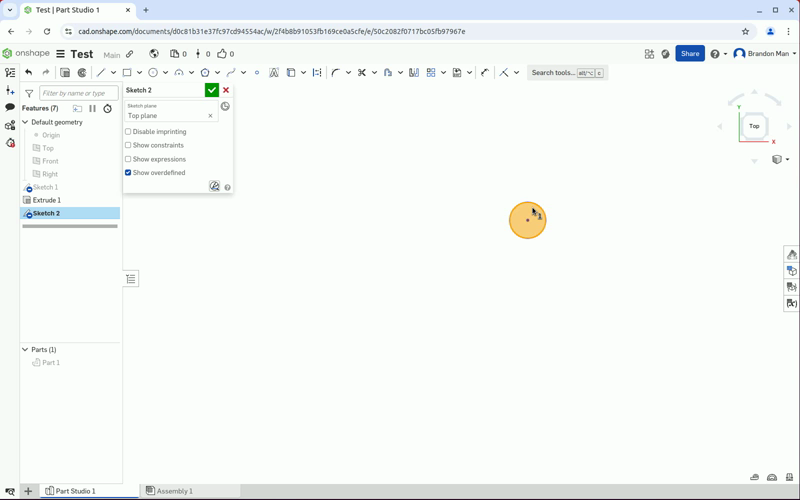
scroll(-6)
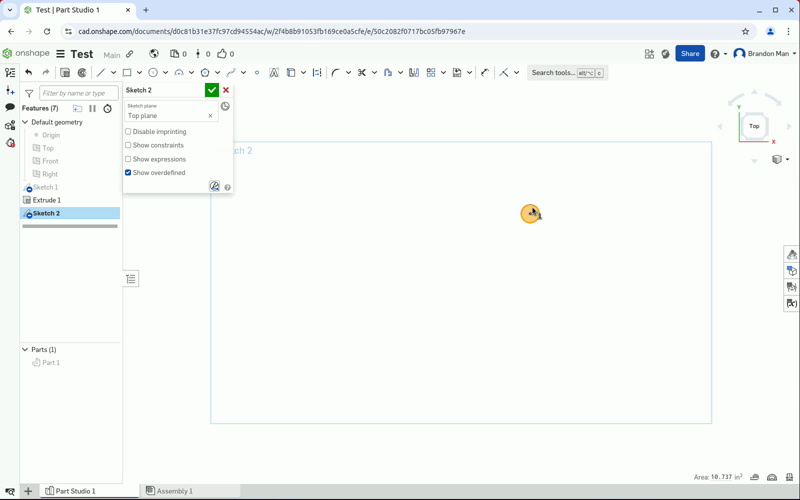
mouse_move(73, 352)
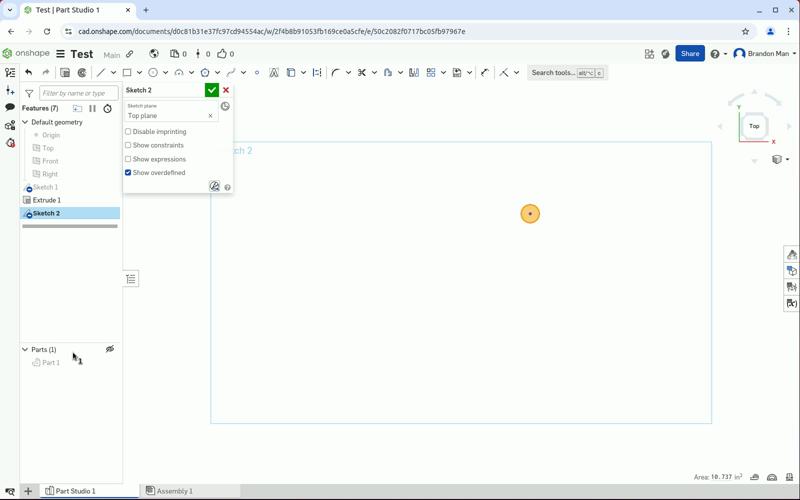
key(shift+y)
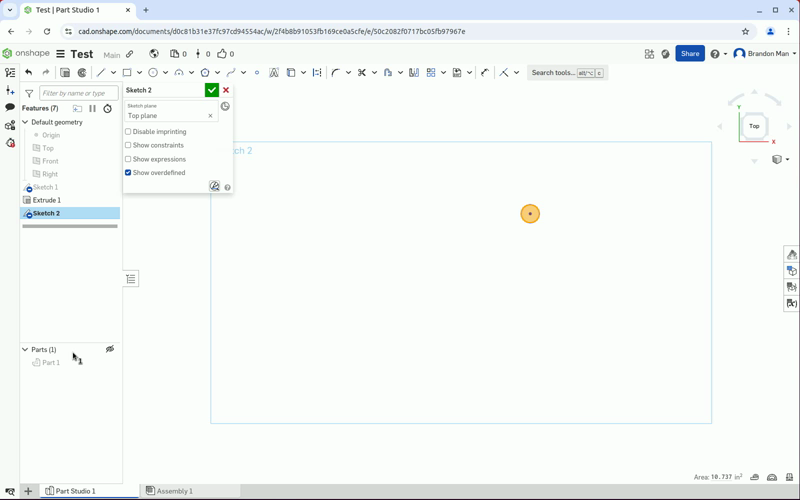
key(shift+e)
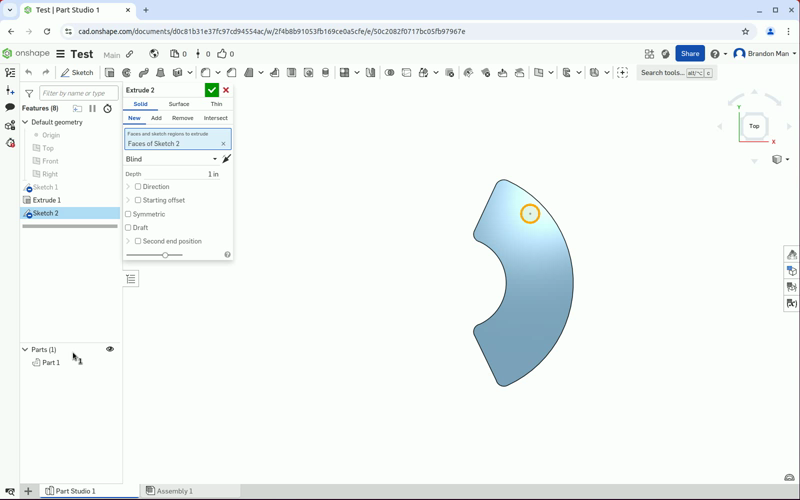
mouse_move(143, 106)
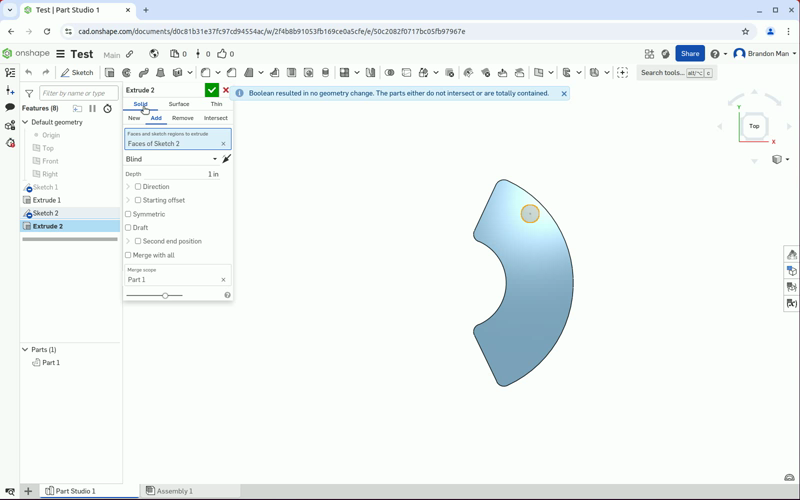
click(143, 106)
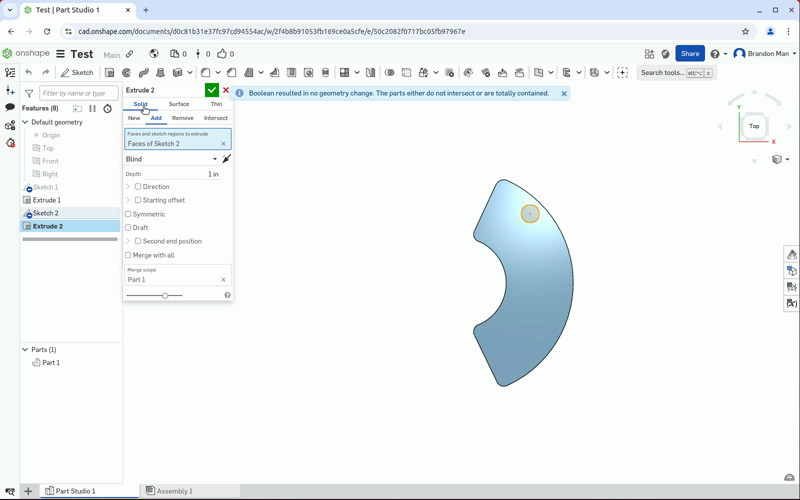
mouse_move(186, 120)
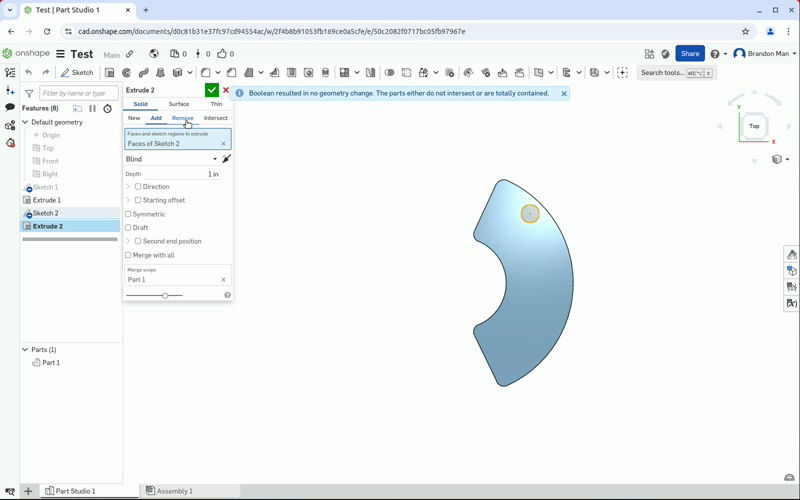
click(186, 120)
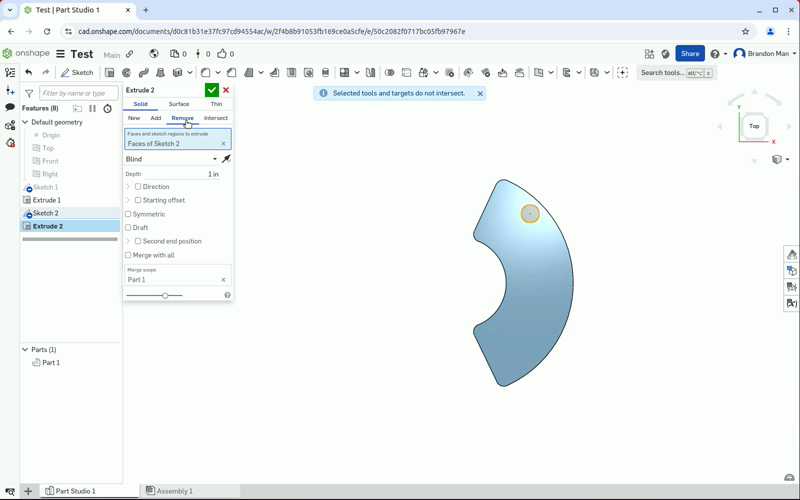
key(tab, 4)
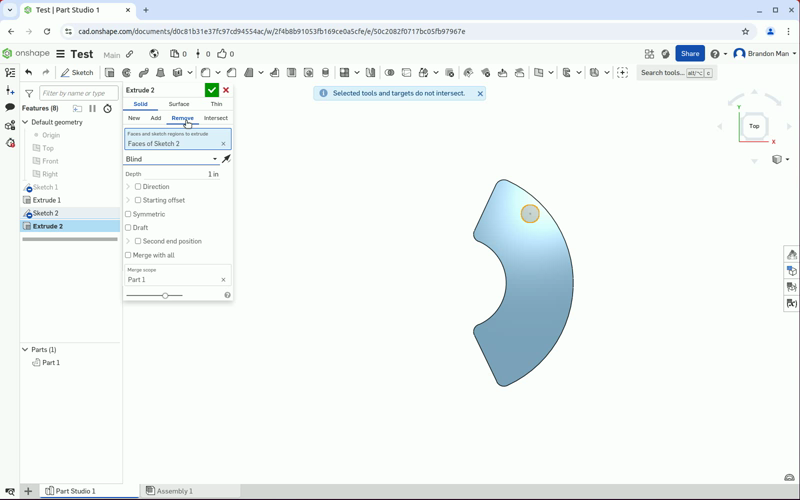
text(-11.554)
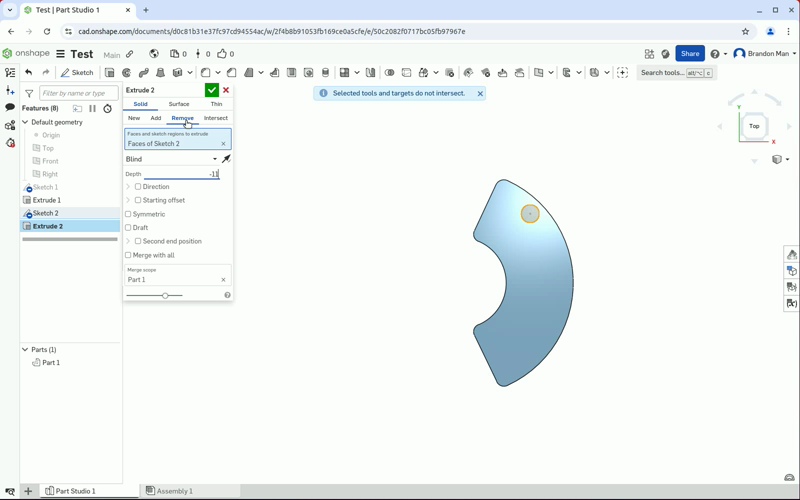
key(tab, 6)
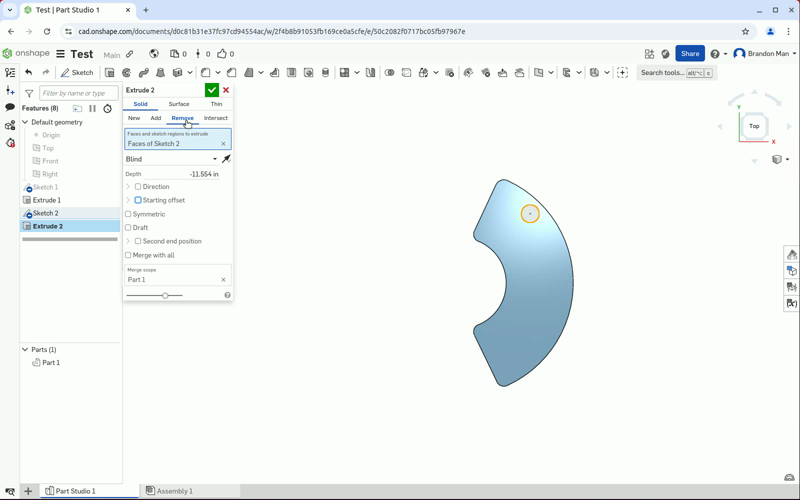
key(space)
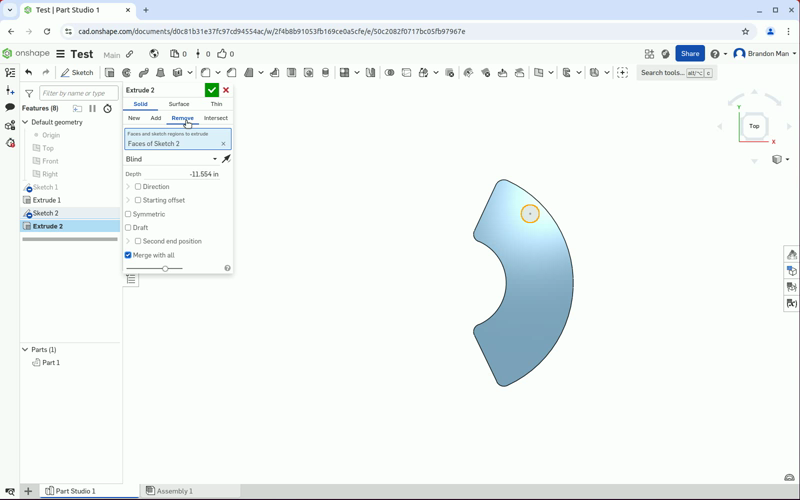
key(enter)
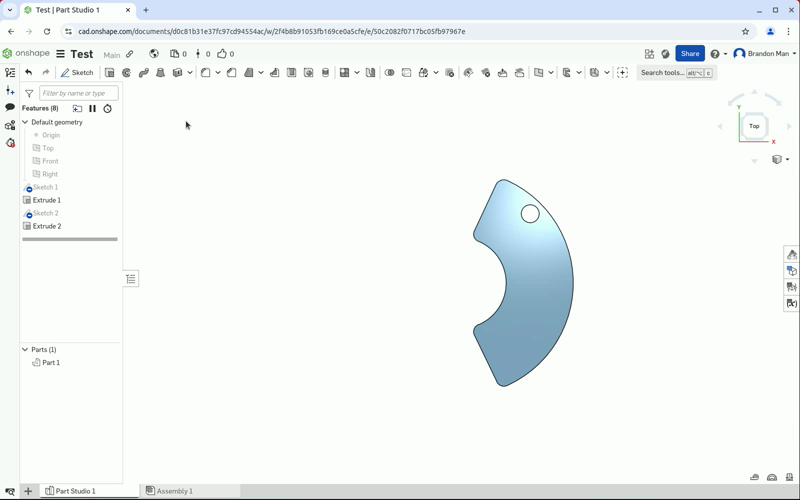
key(shift+h)
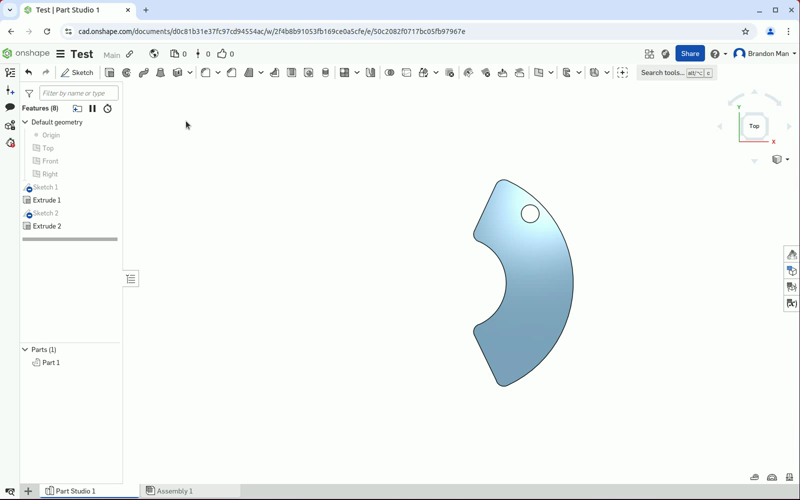
key(shift+h)
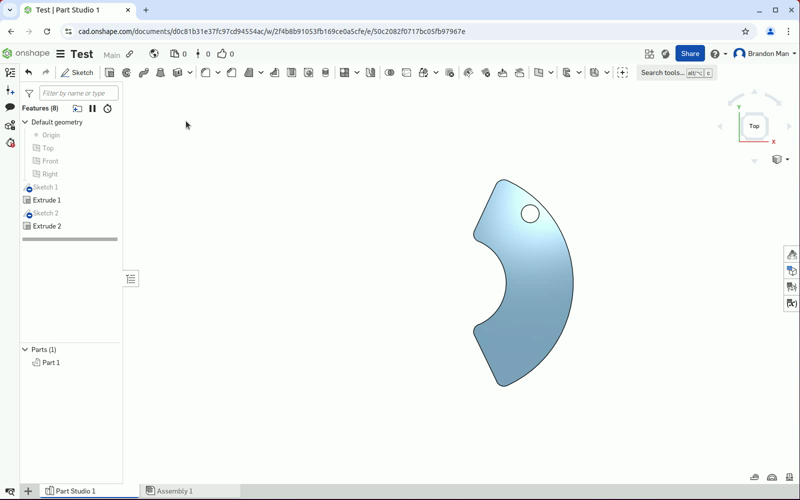
mouse_move(73, 189)
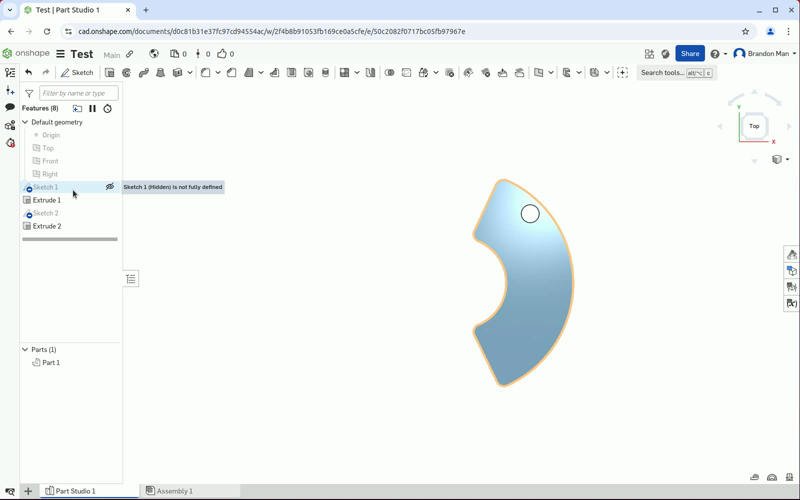
click(73, 189)
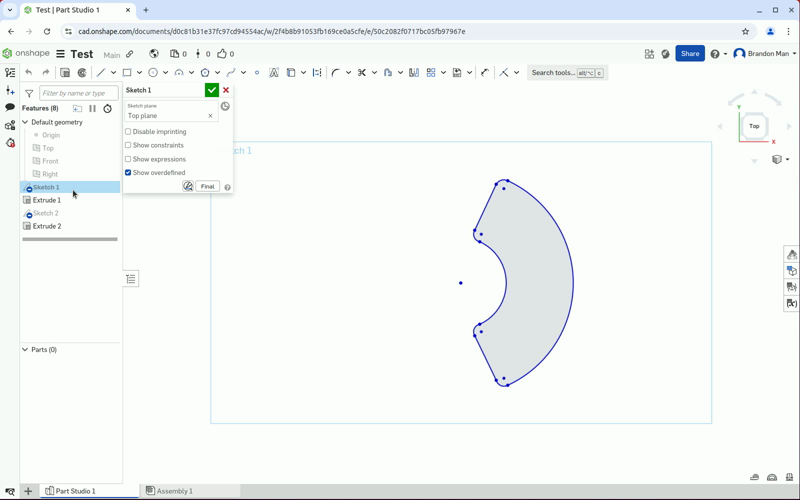
mouse_move(229, 92)
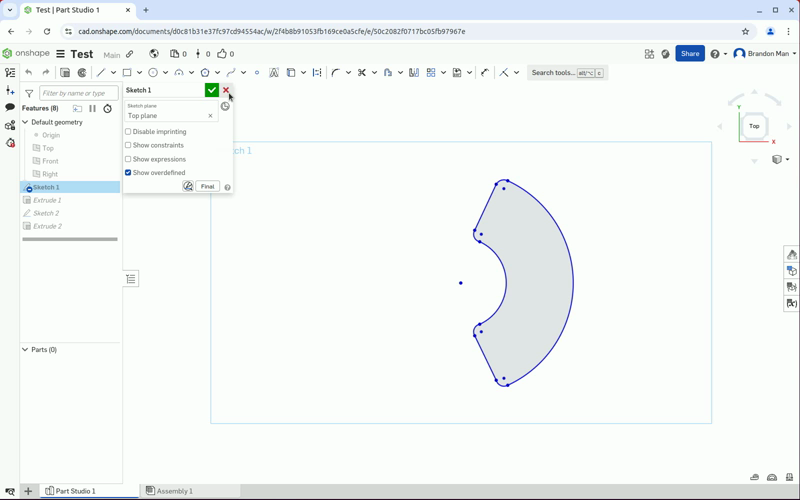
click(229, 92)
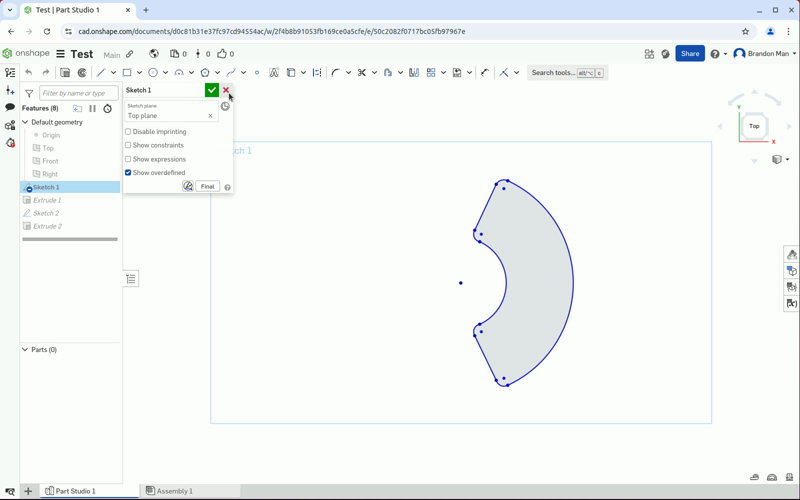
key(shift+s)
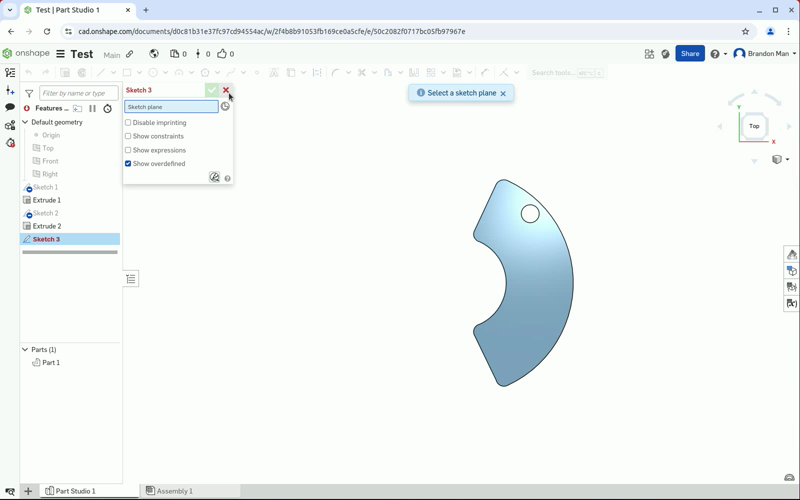
mouse_move(73, 150)
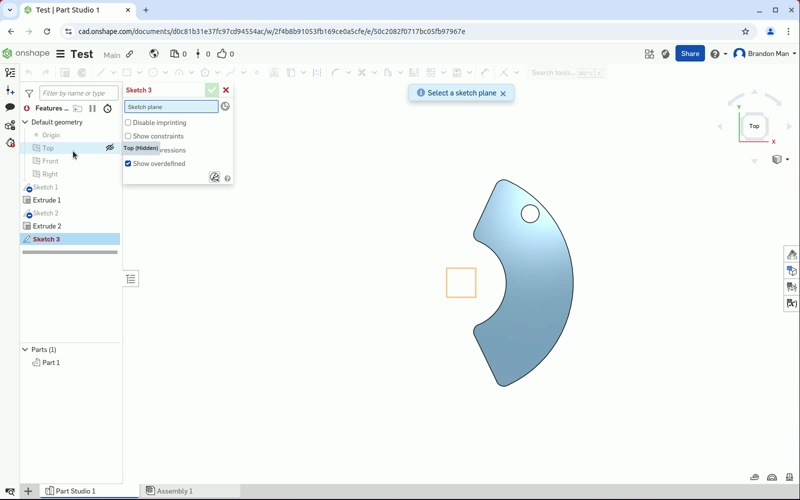
click(73, 150)
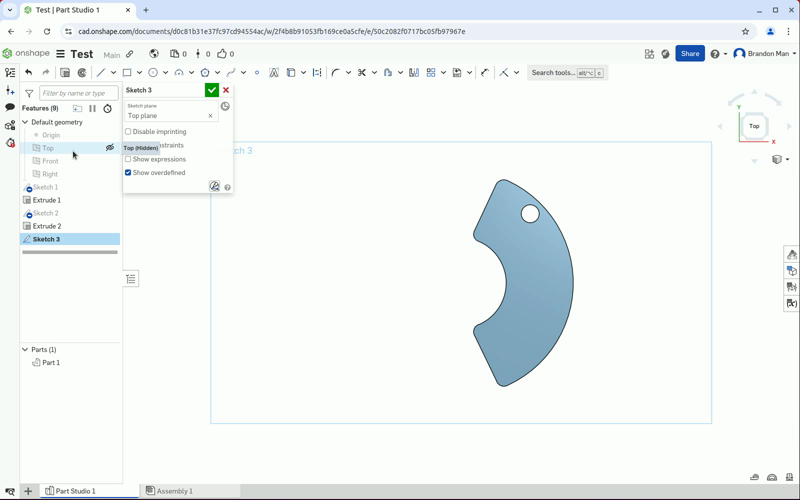
mouse_move(73, 352)
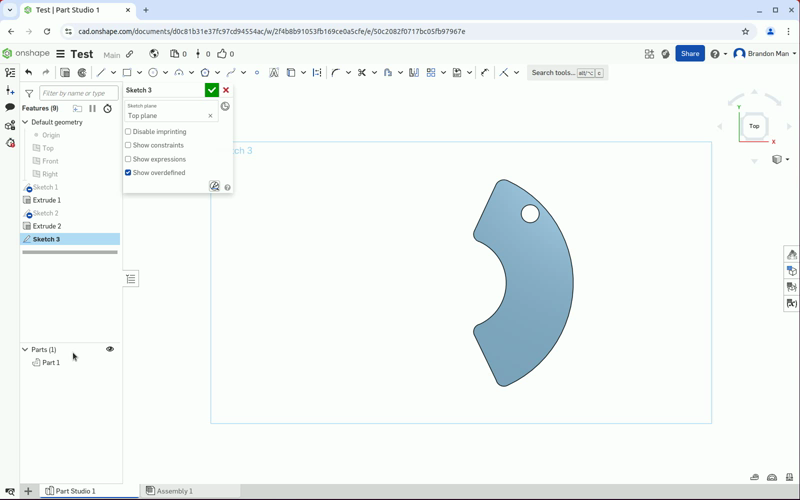
key(y)
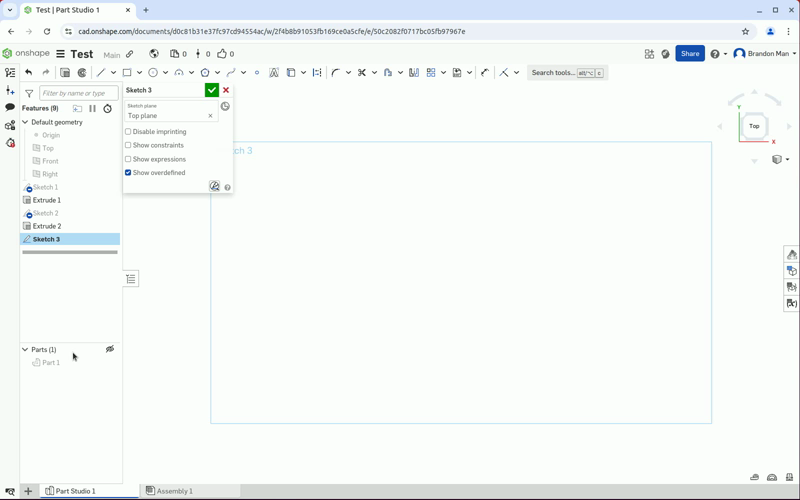
key(c)
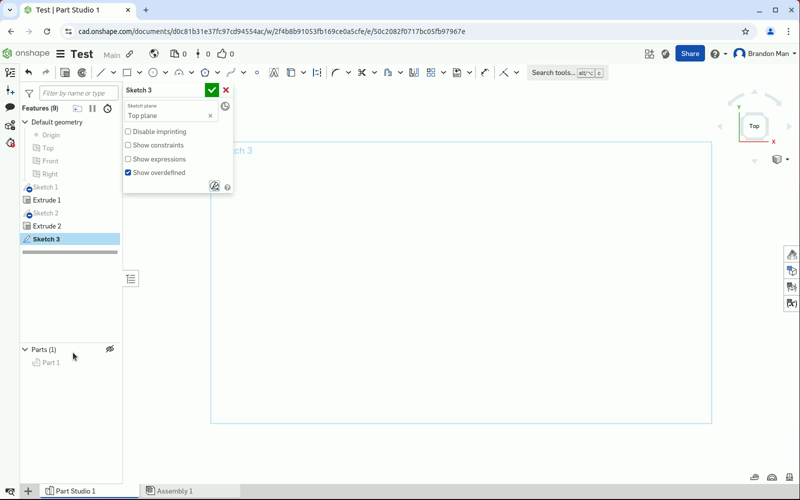
key_down(shift)
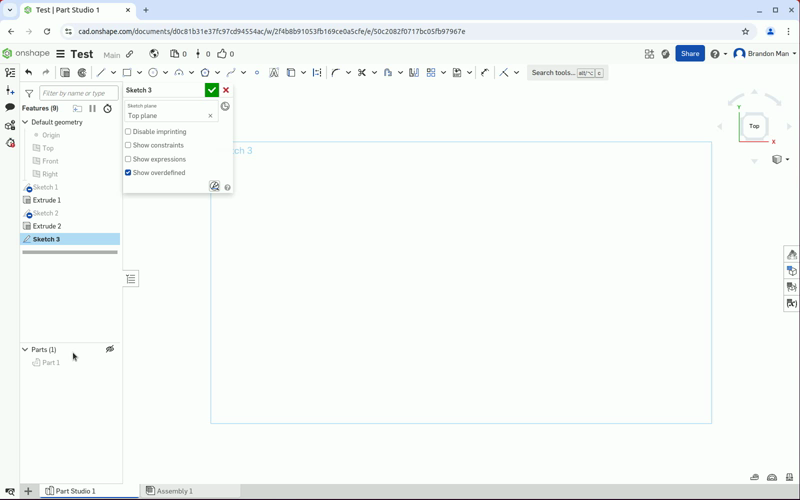
mouse_move(530, 352)
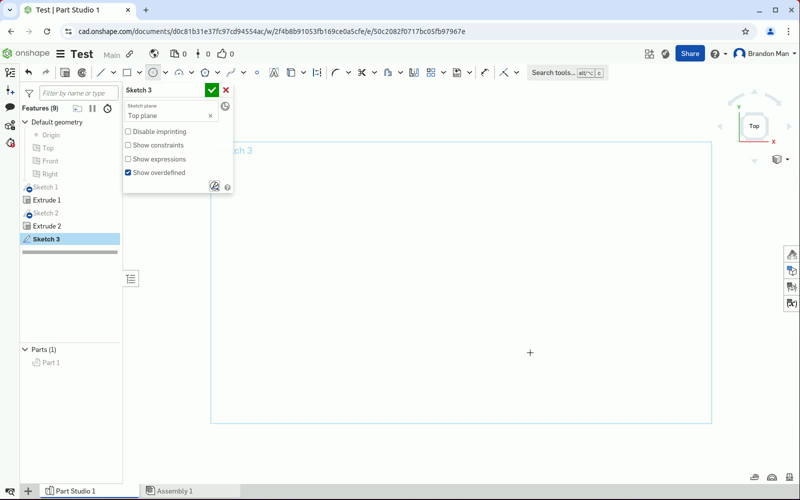
click(530, 352)
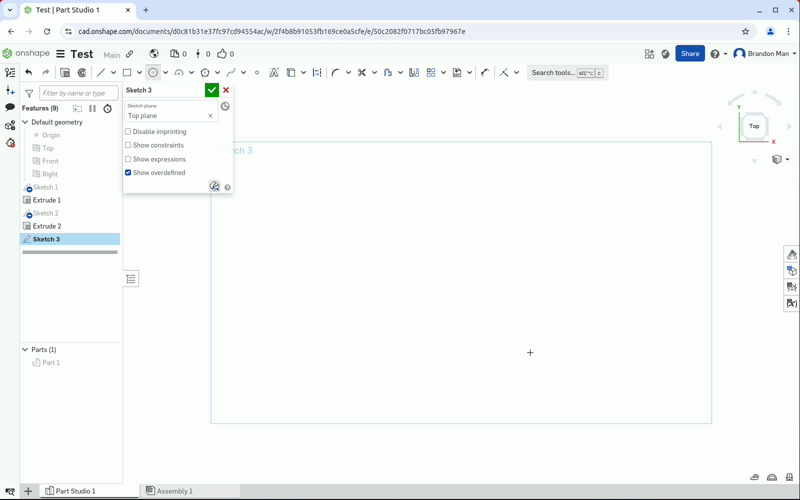
key_up(shift)
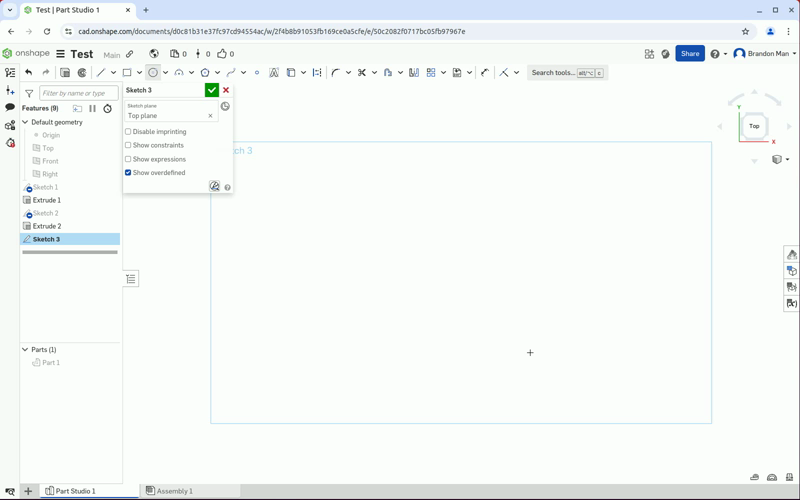
mouse_move(539, 352)
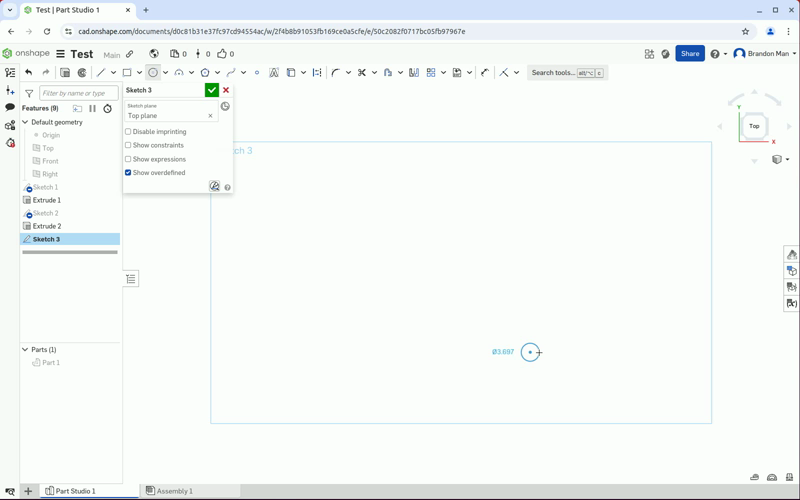
click(539, 352)
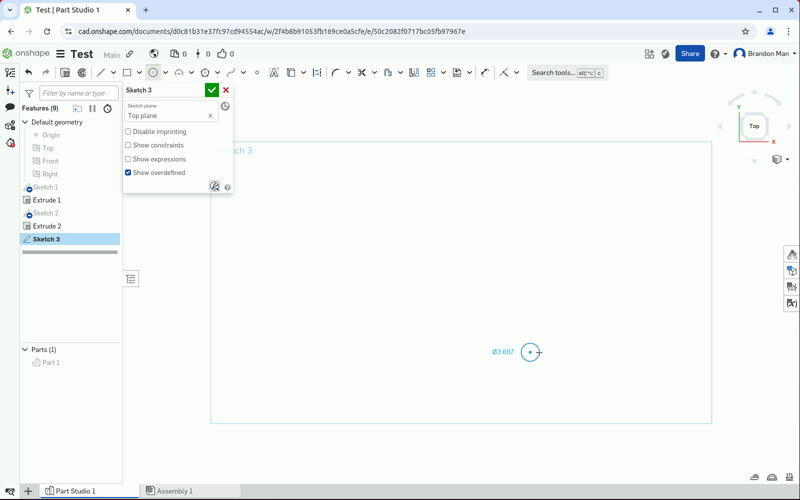
key(esc)
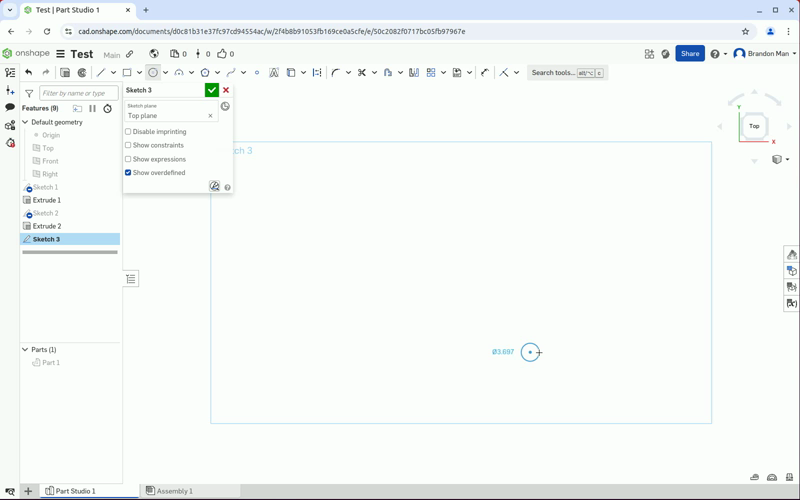
mouse_move(522, 351)
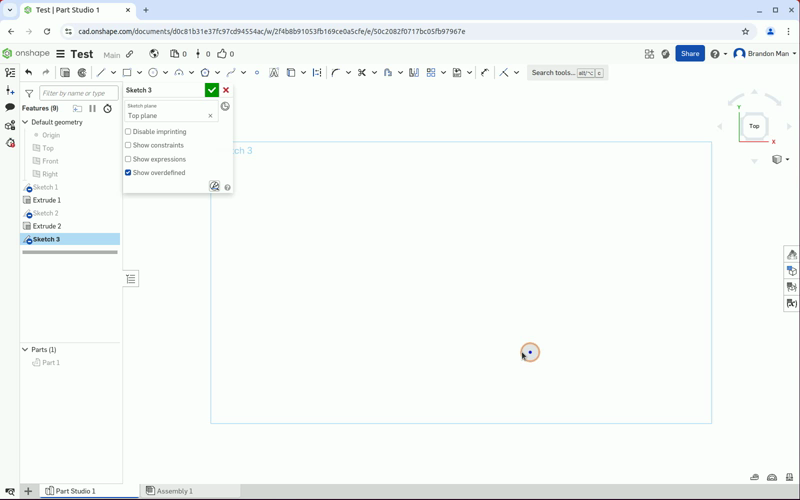
scroll(6)
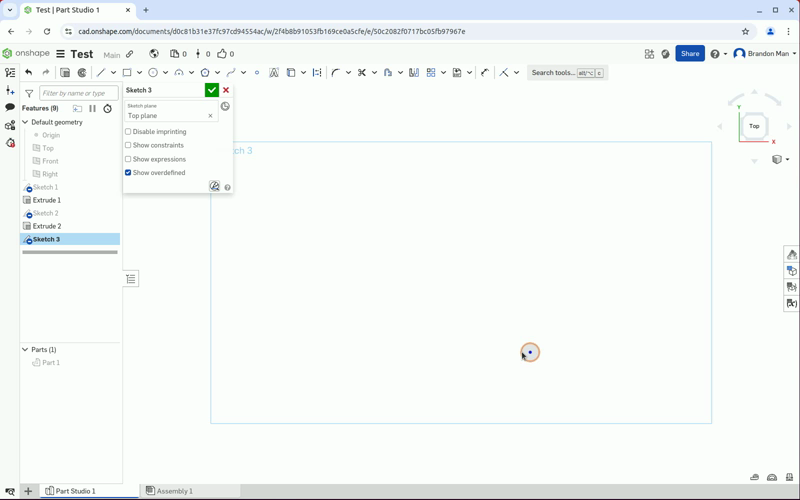
scroll(6)
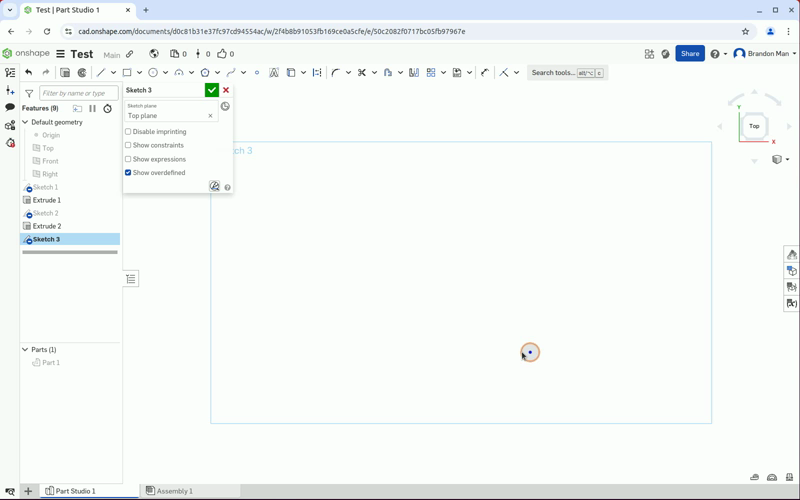
scroll(6)
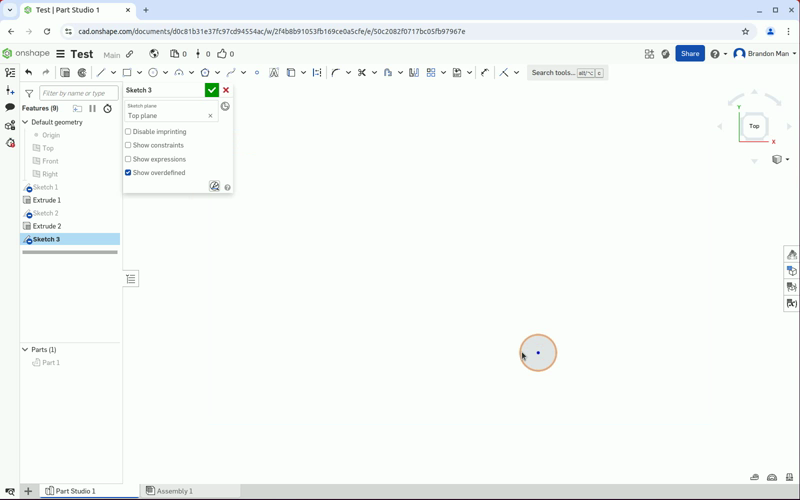
scroll(6)
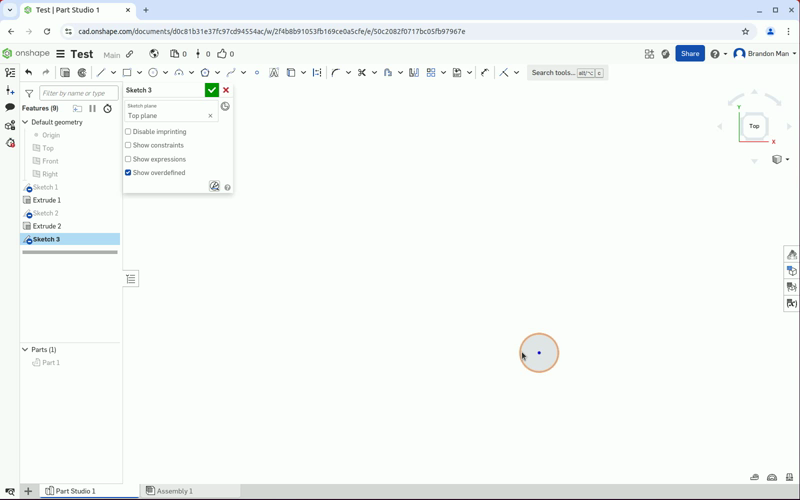
scroll(6)
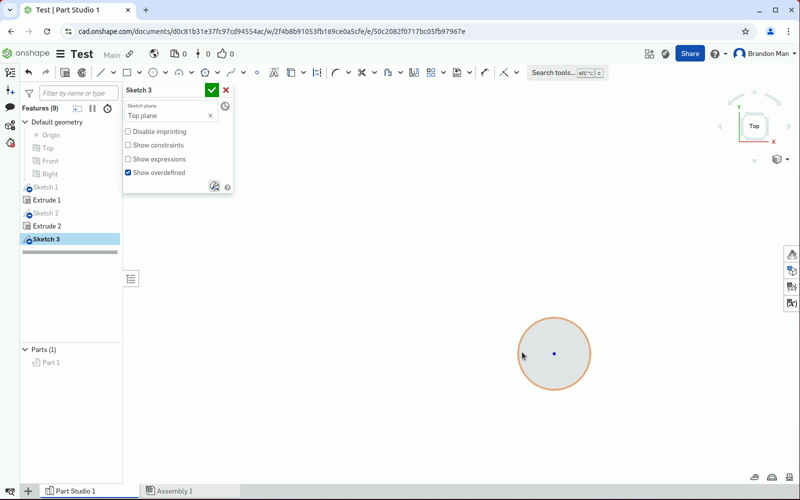
scroll(6)
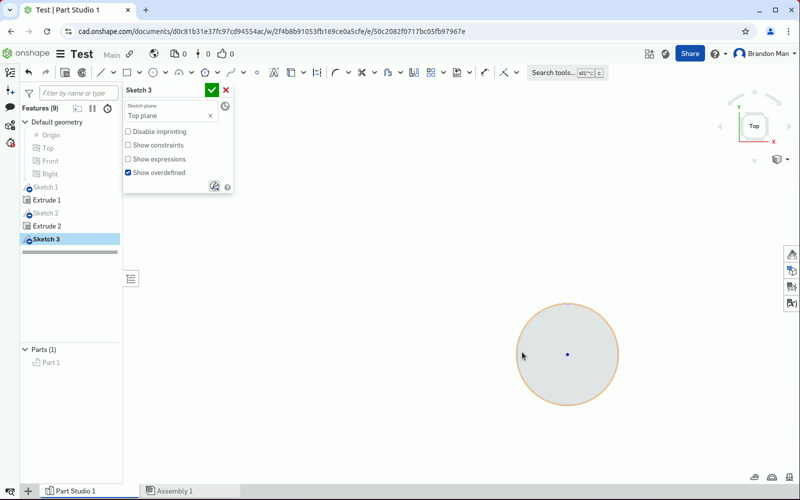
scroll(6)
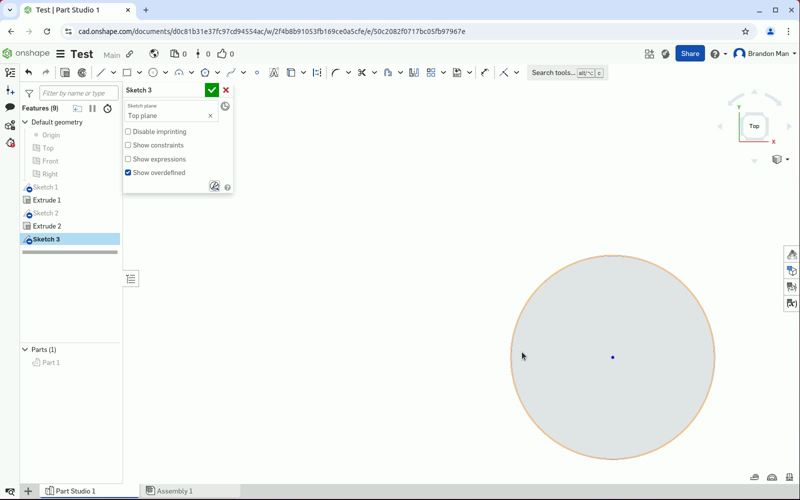
click(522, 351)
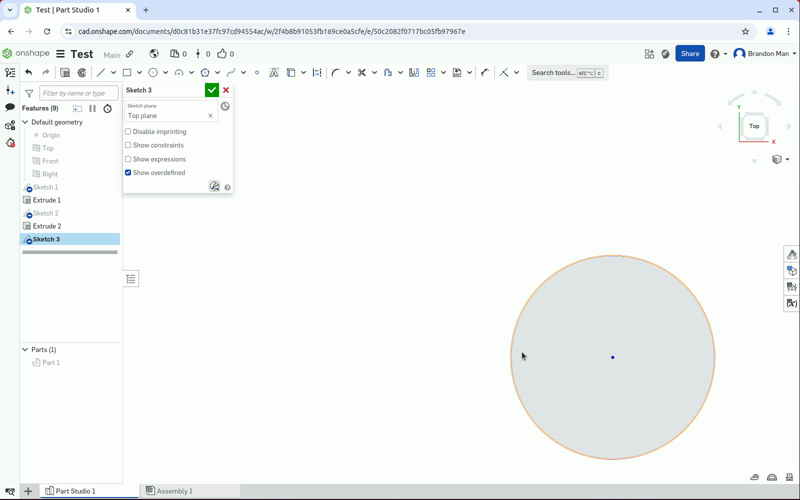
scroll(-6)
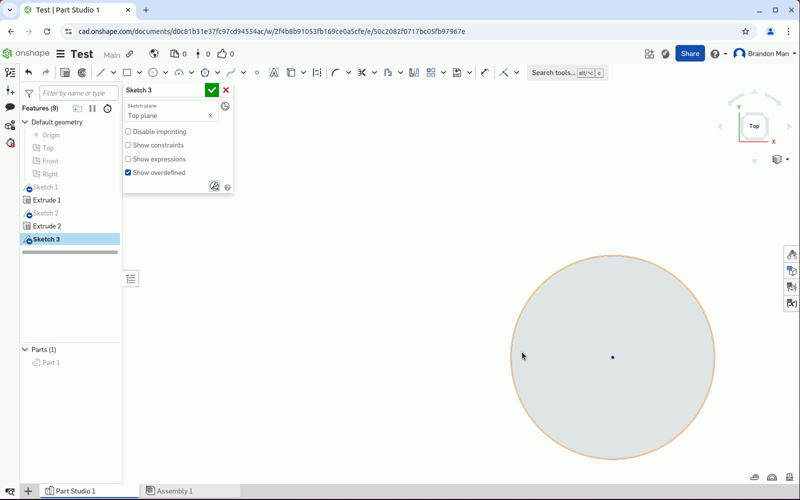
scroll(-6)
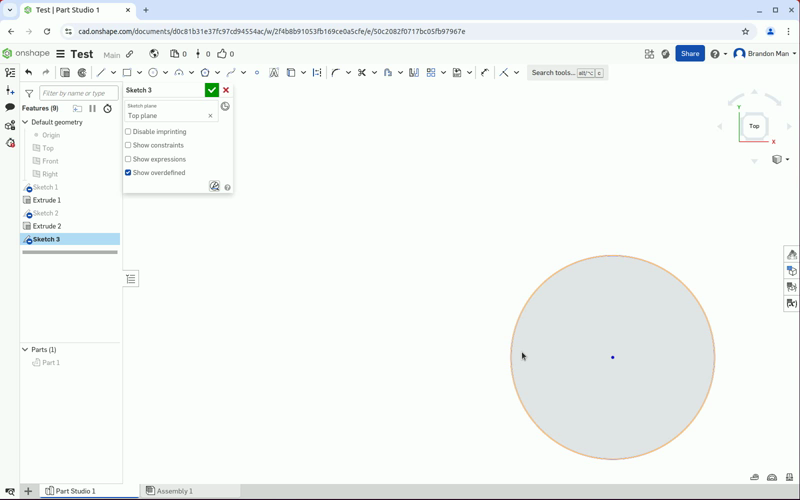
scroll(-6)
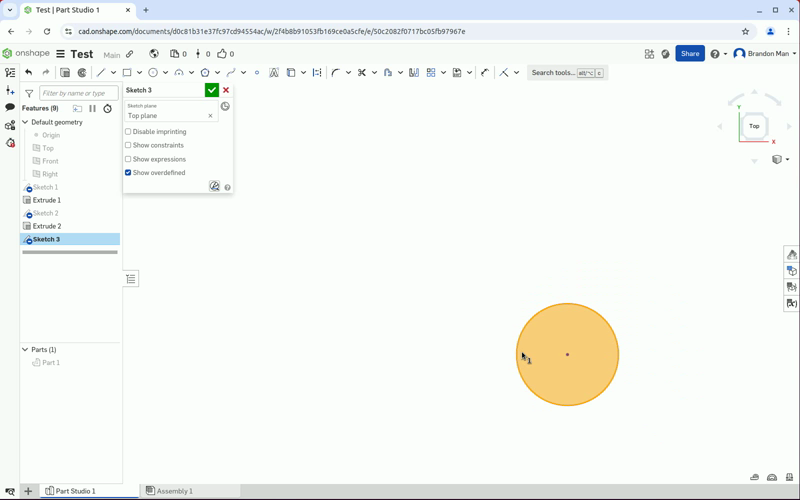
scroll(-6)
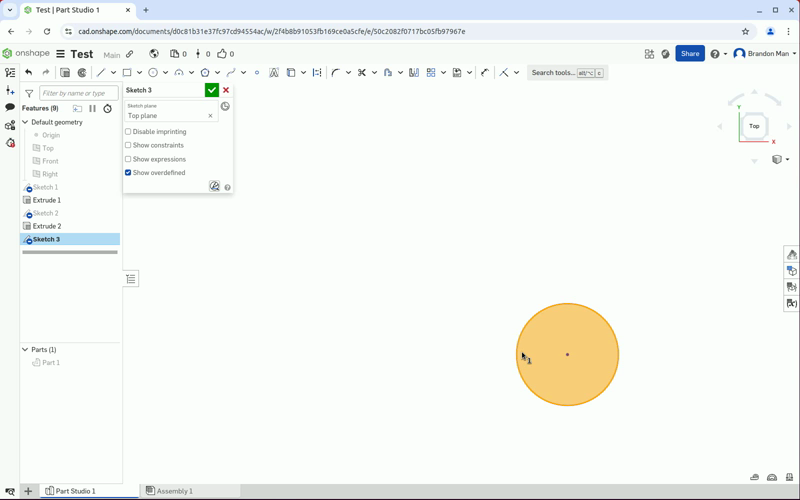
scroll(-6)
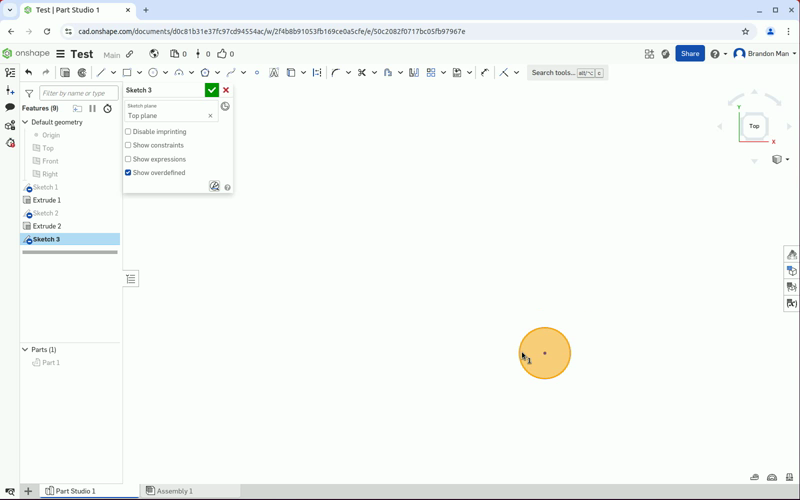
scroll(-6)
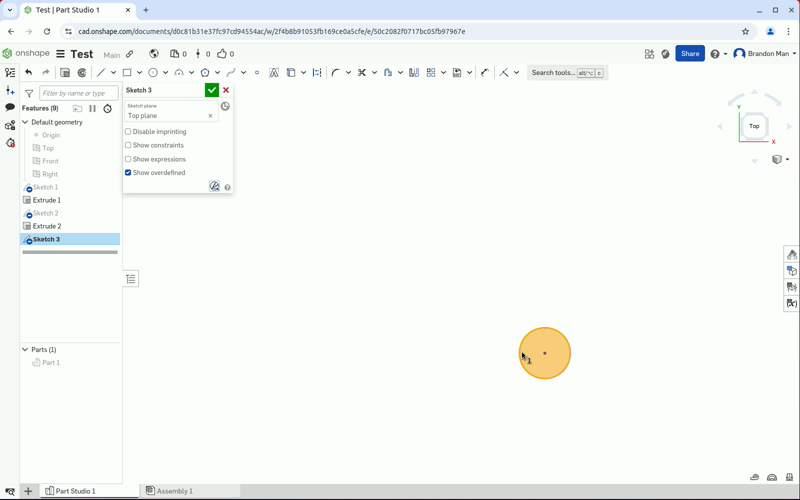
scroll(-6)
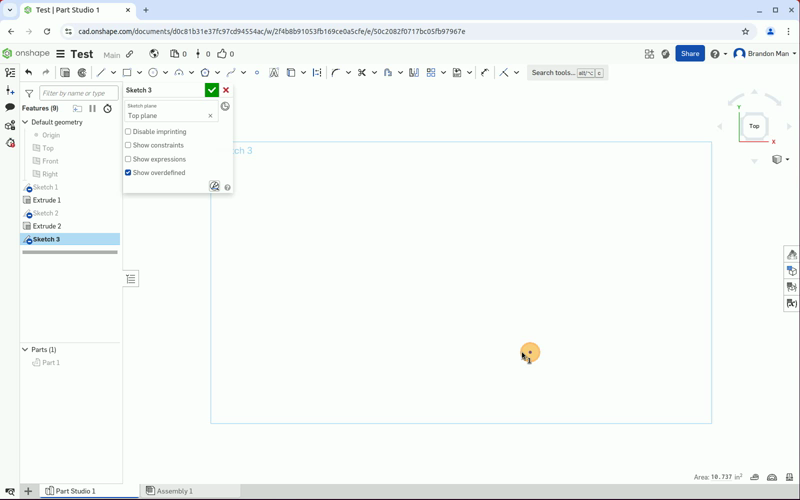
mouse_move(73, 352)
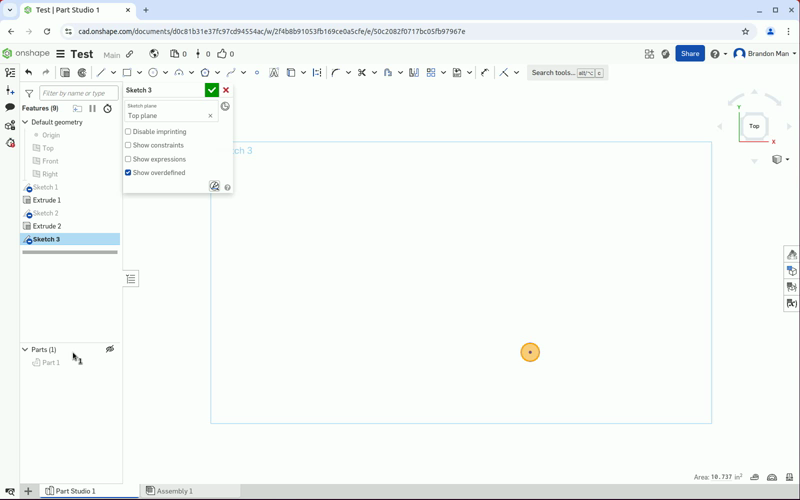
key(shift+y)
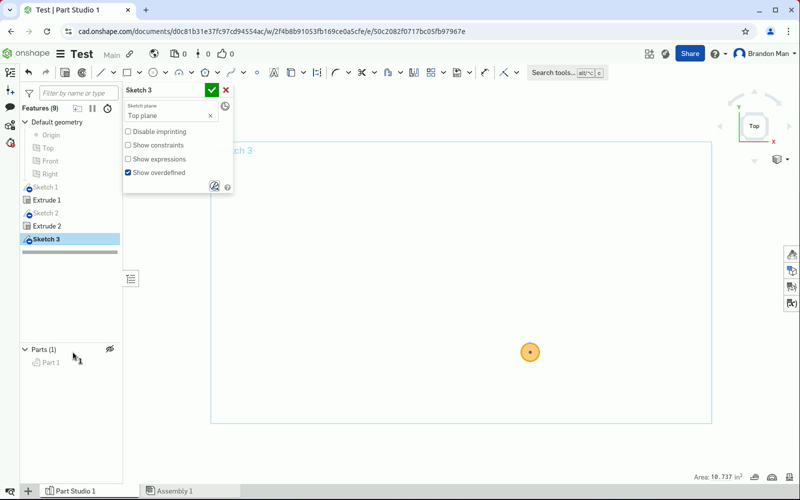
key(shift+e)
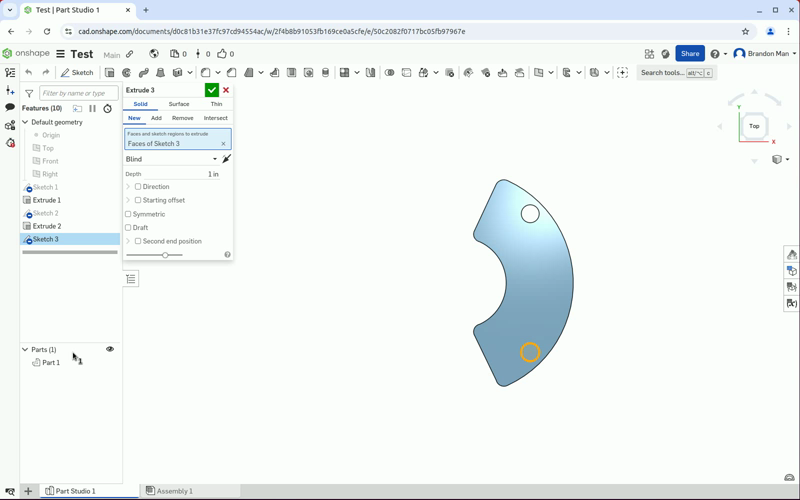
mouse_move(143, 106)
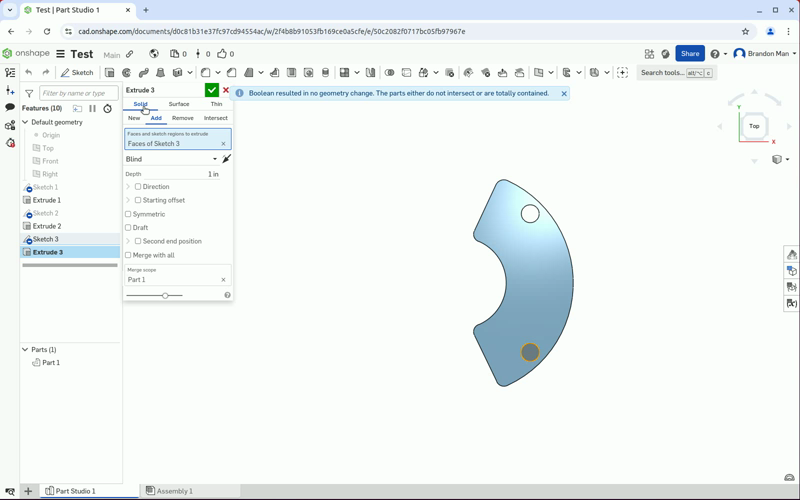
click(143, 106)
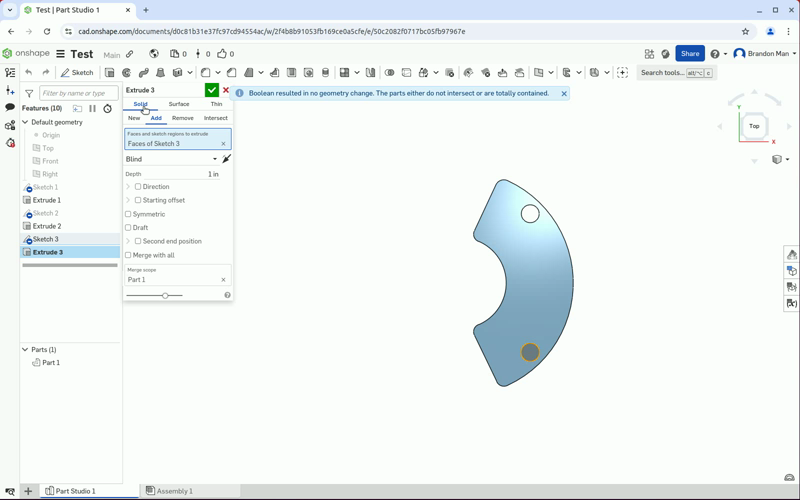
mouse_move(186, 120)
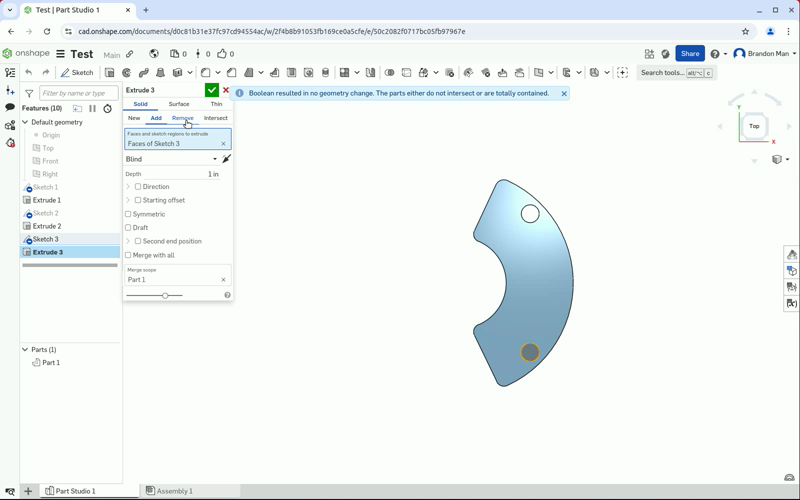
click(186, 120)
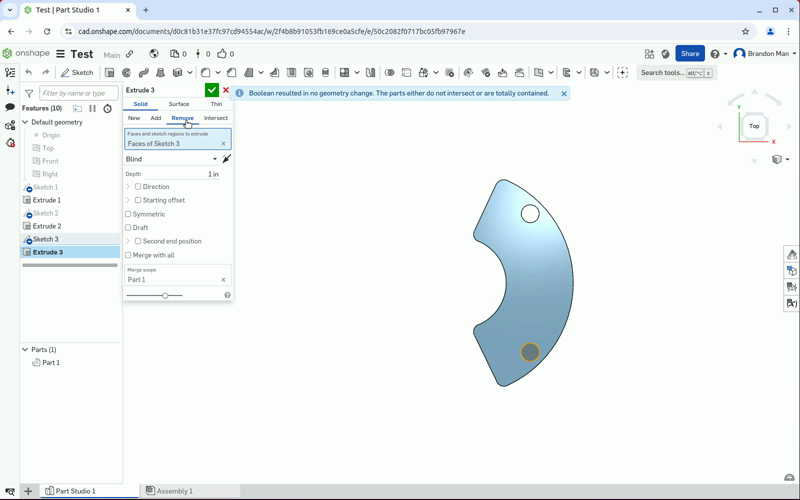
key(tab, 4)
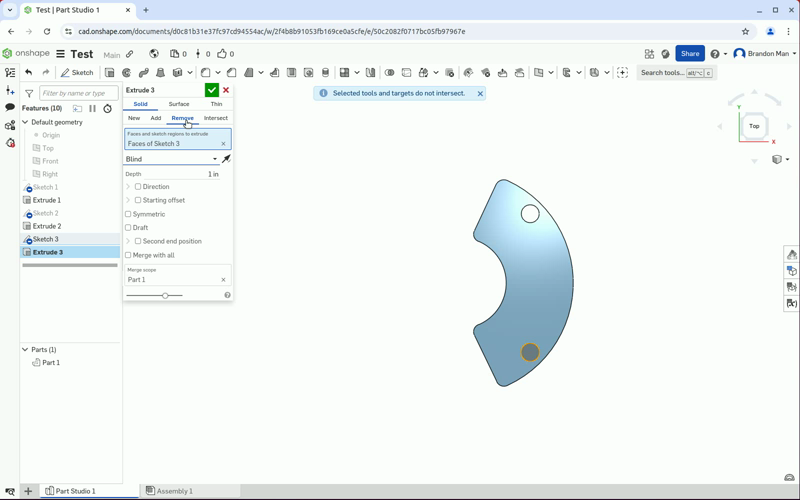
text(-11.554)
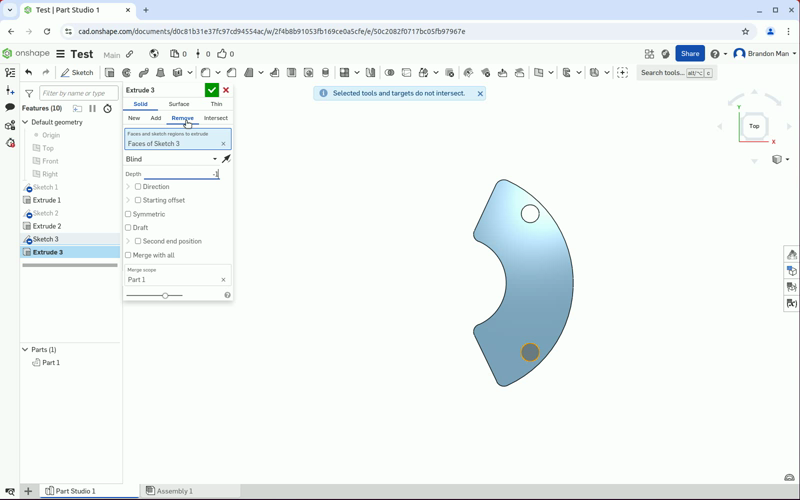
key(tab, 6)
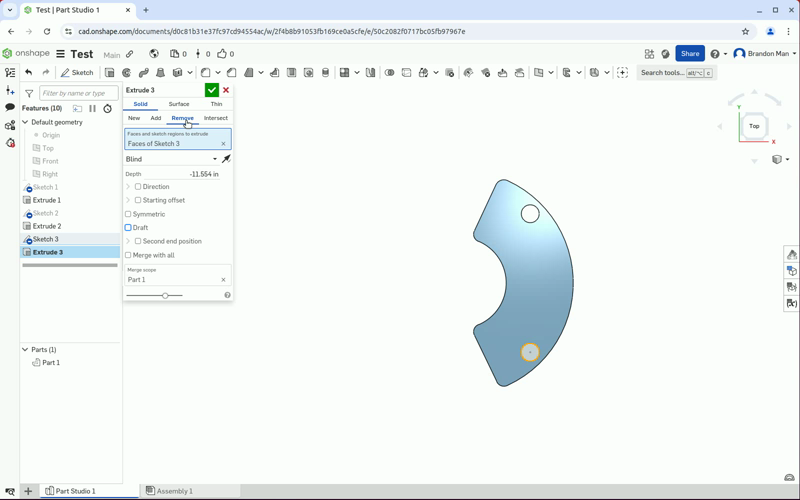
key(space)
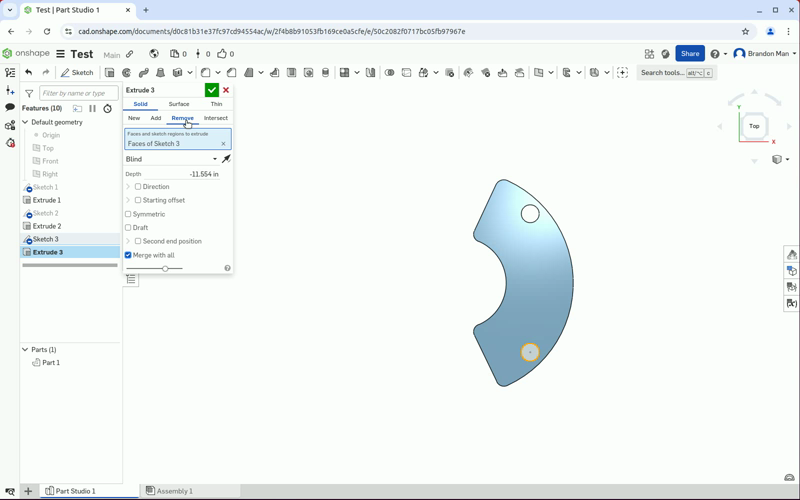
key(enter)
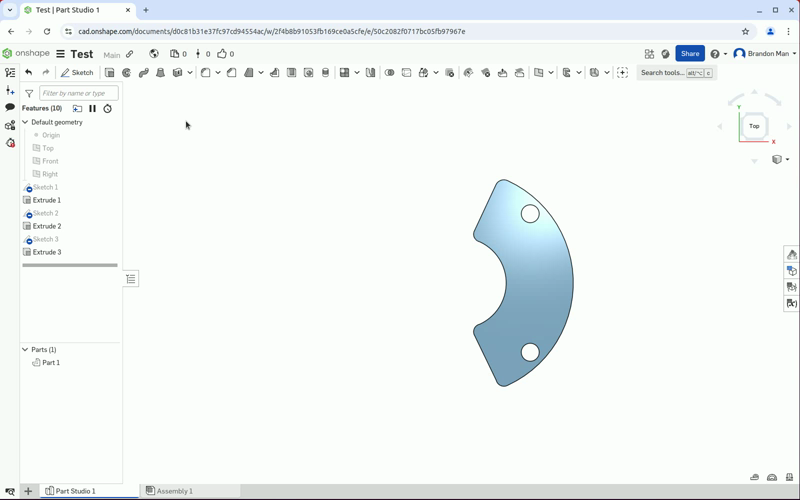
key(shift+h)
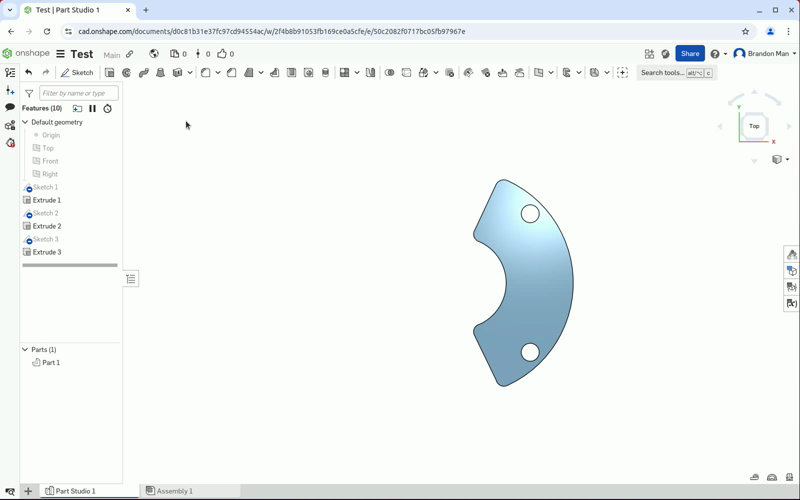
key(shift+h)
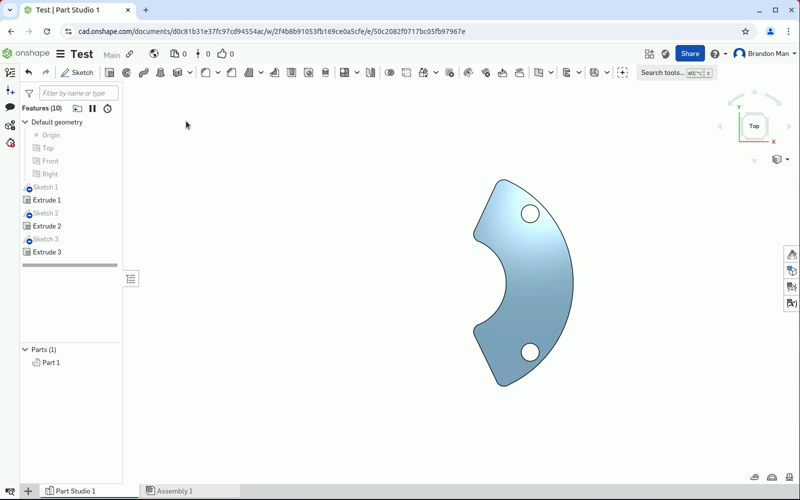
mouse_move(73, 189)
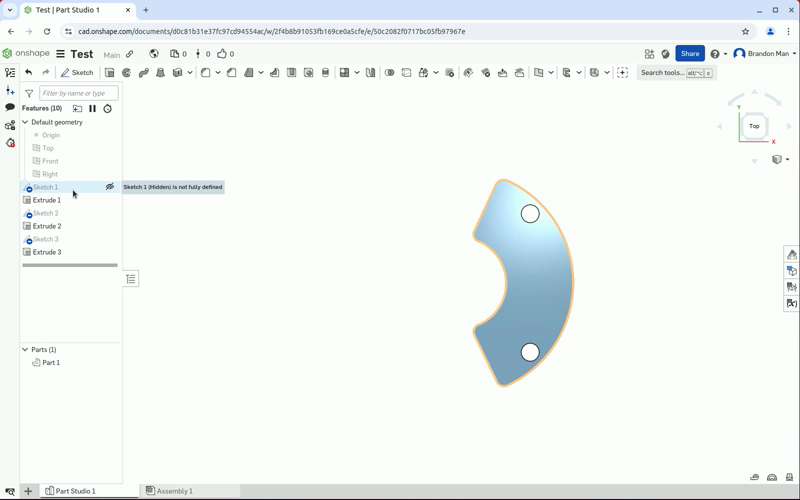
click(73, 189)
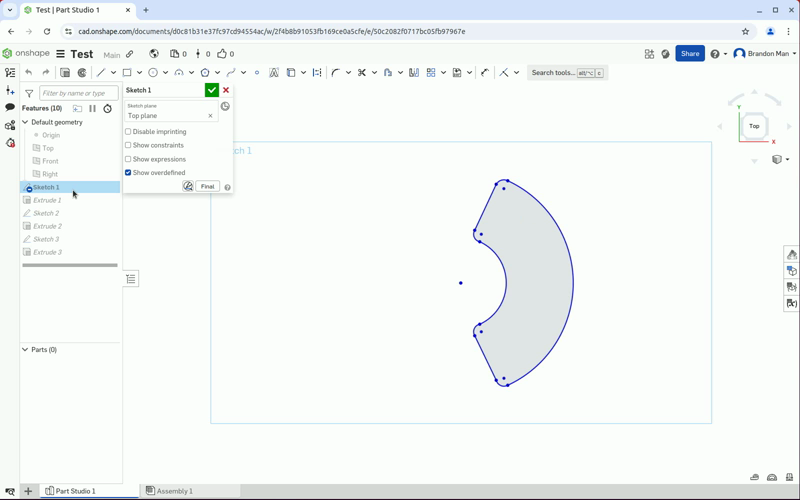
mouse_move(229, 92)
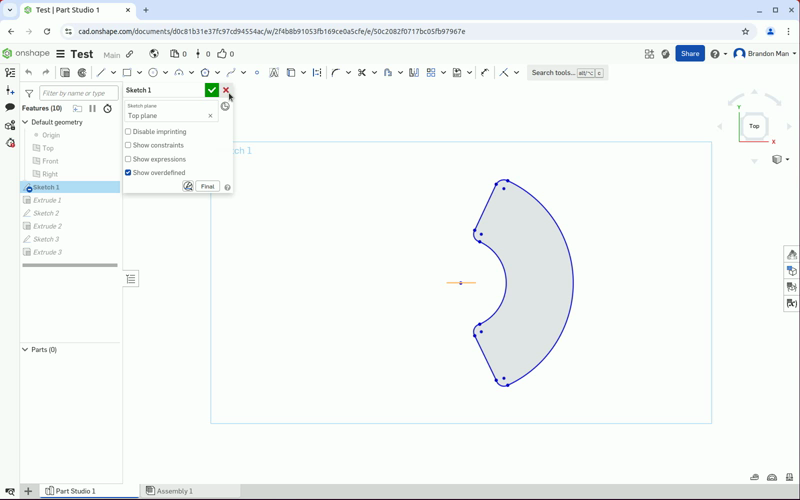
click(229, 92)
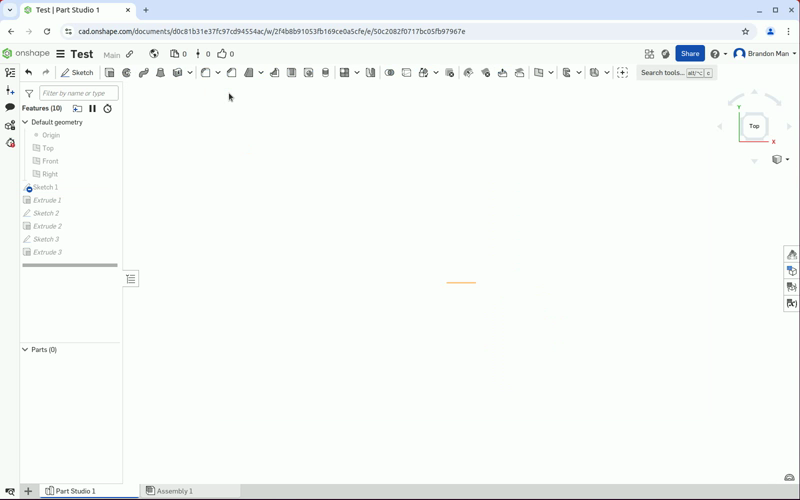
mouse_move(541, 75)
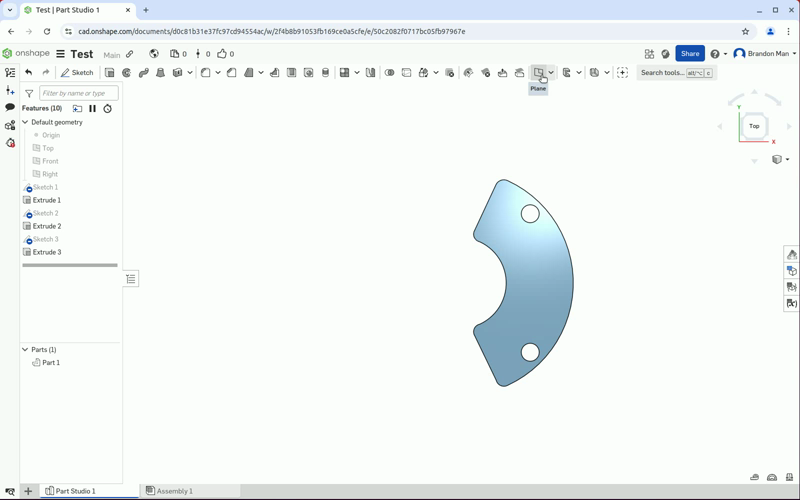
click(541, 75)
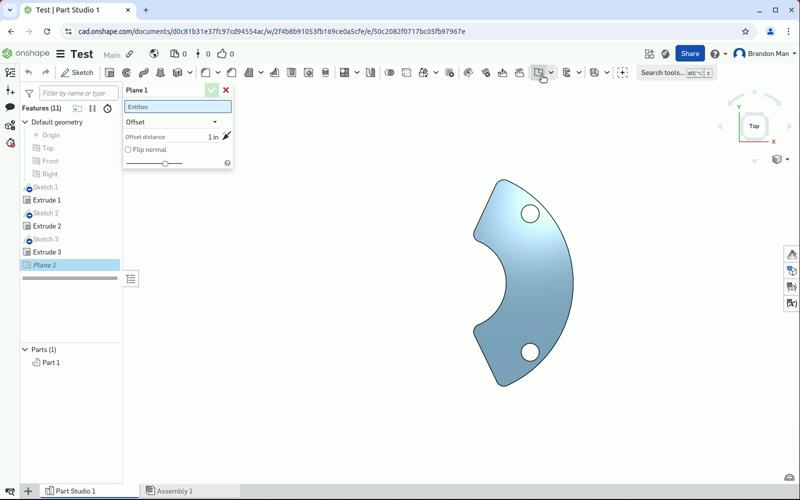
mouse_move(73, 150)
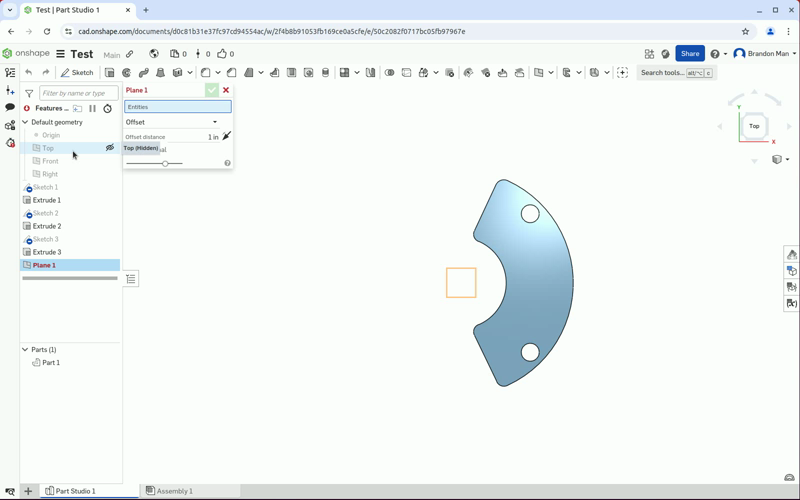
click(73, 150)
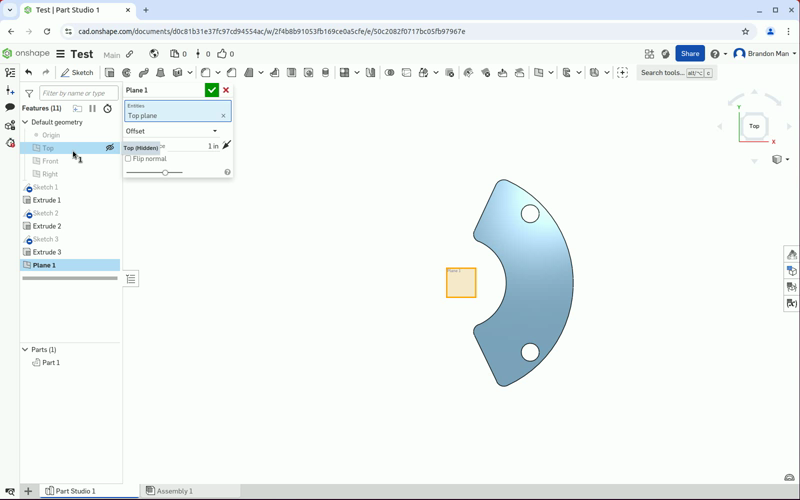
key(tab, 2)
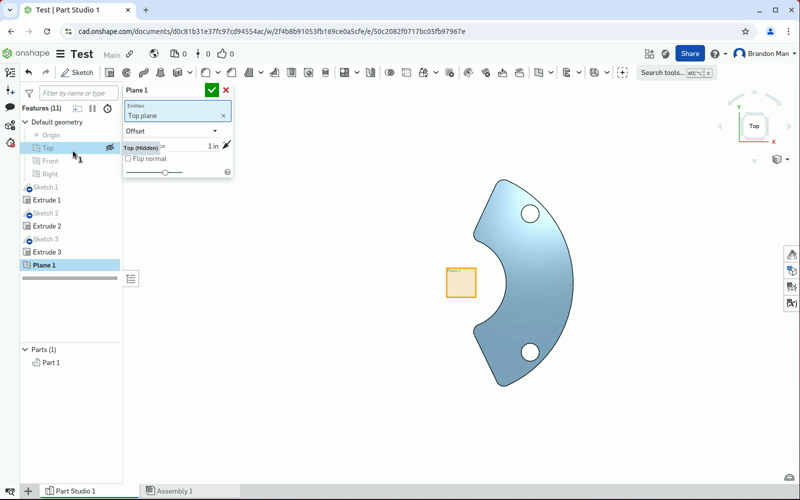
text(1.448)
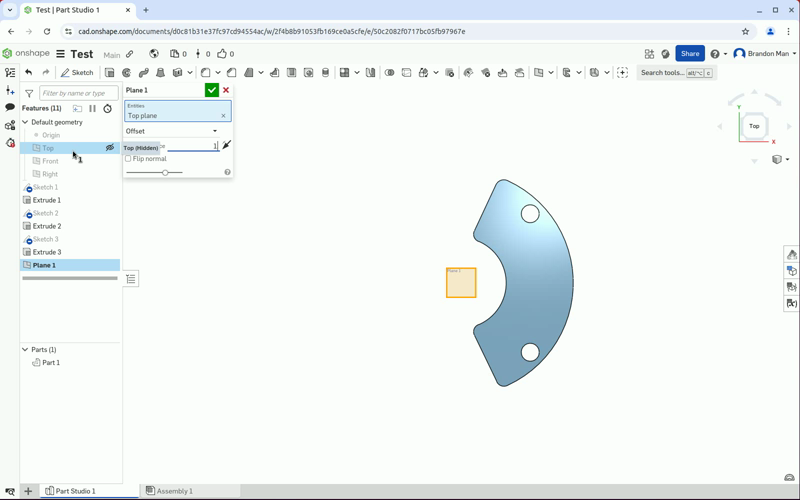
key(enter, 2)
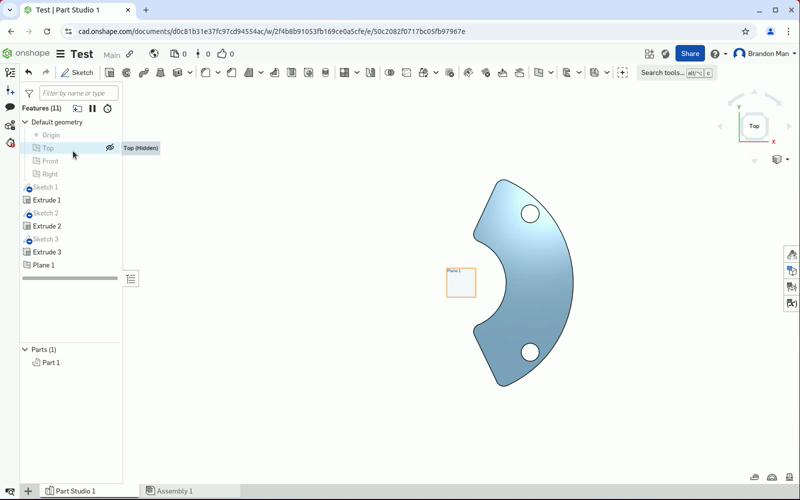
key(shift+s)
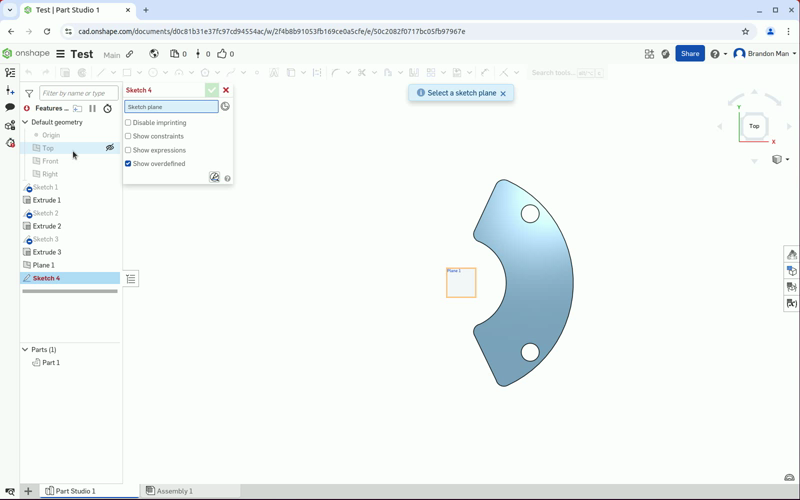
mouse_move(73, 267)
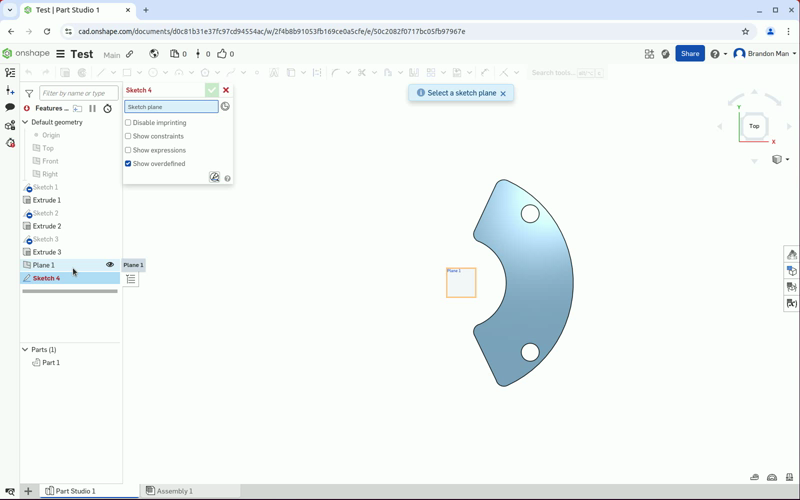
click(73, 267)
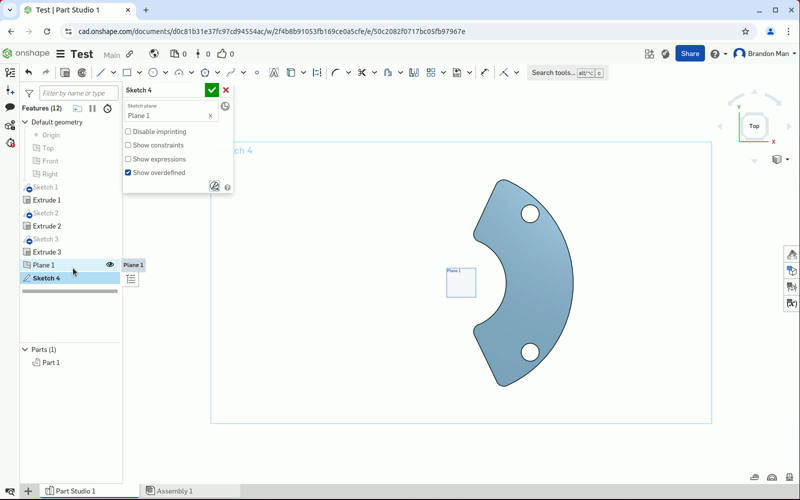
mouse_move(73, 352)
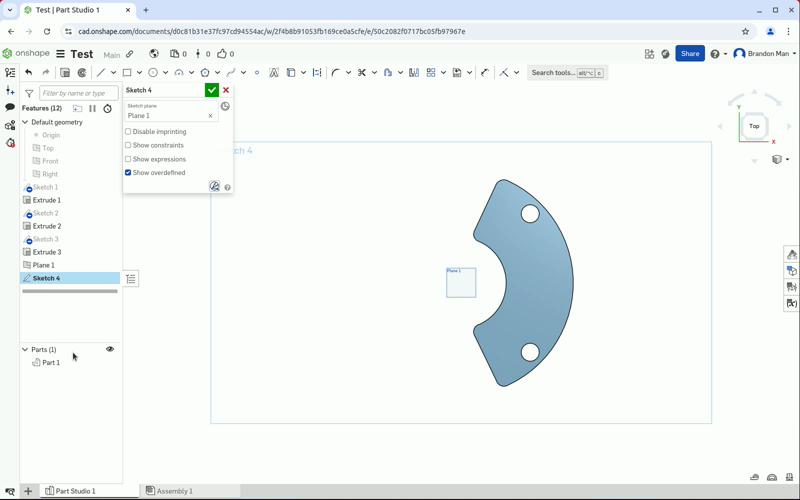
key(y)
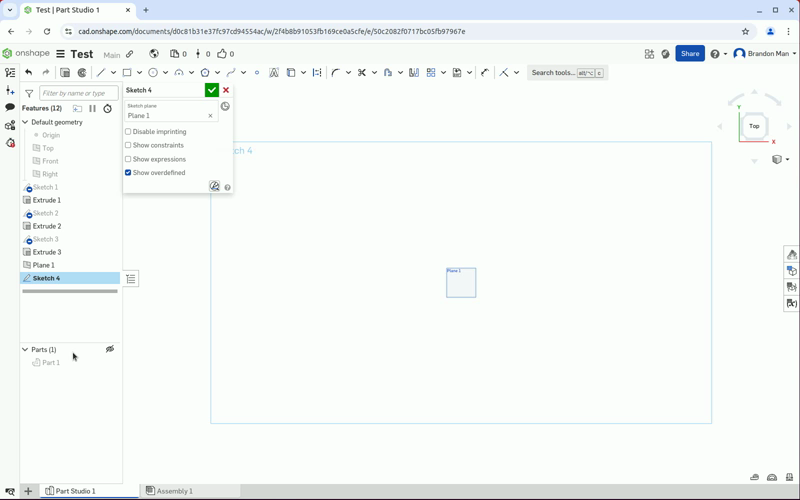
key(a)
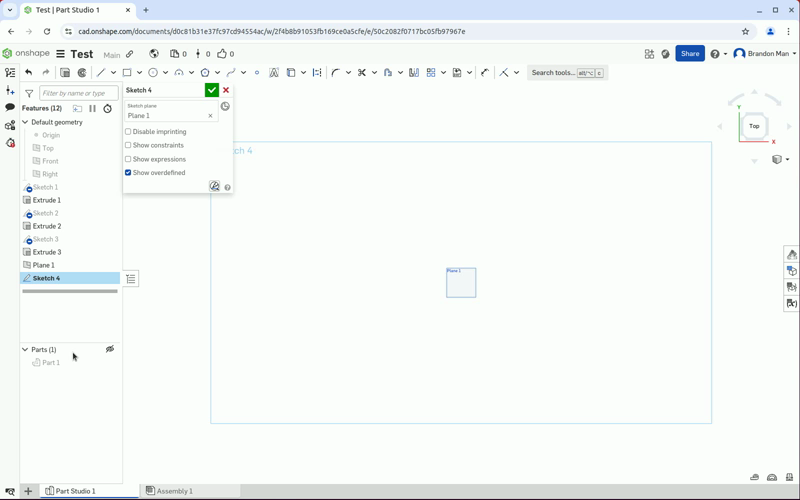
key_down(shift)
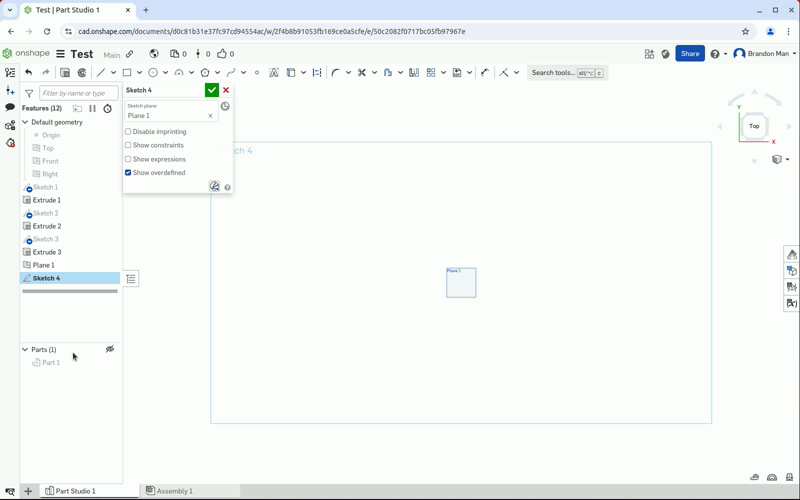
mouse_move(491, 328)
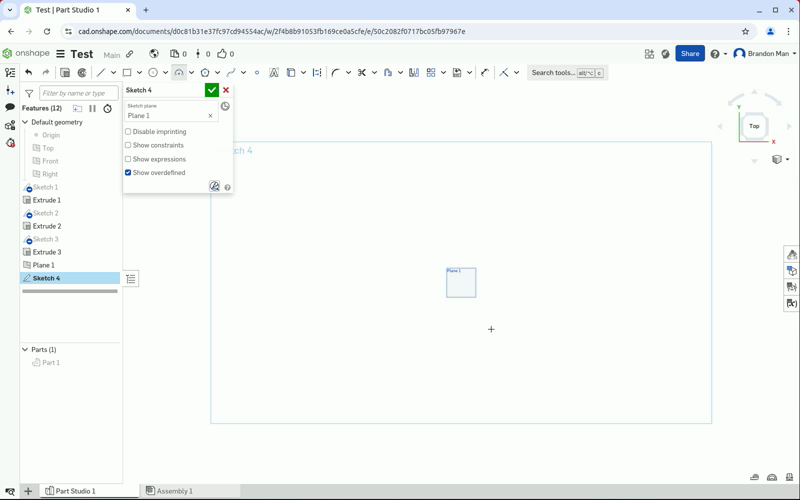
click(491, 328)
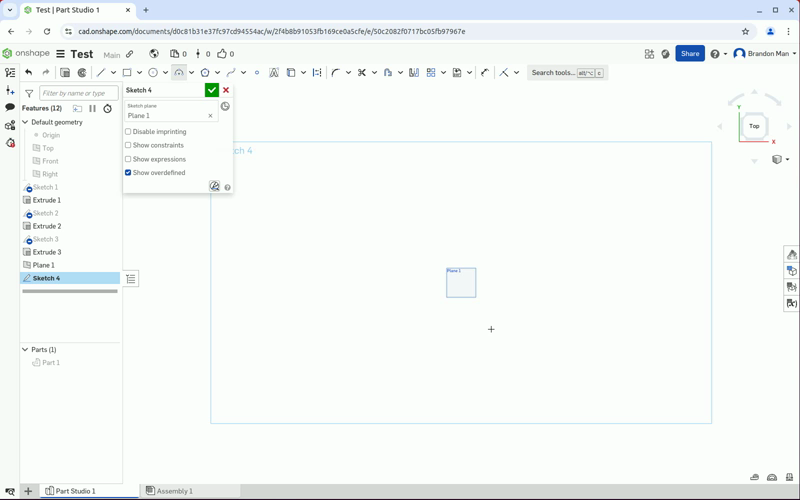
key_up(shift)
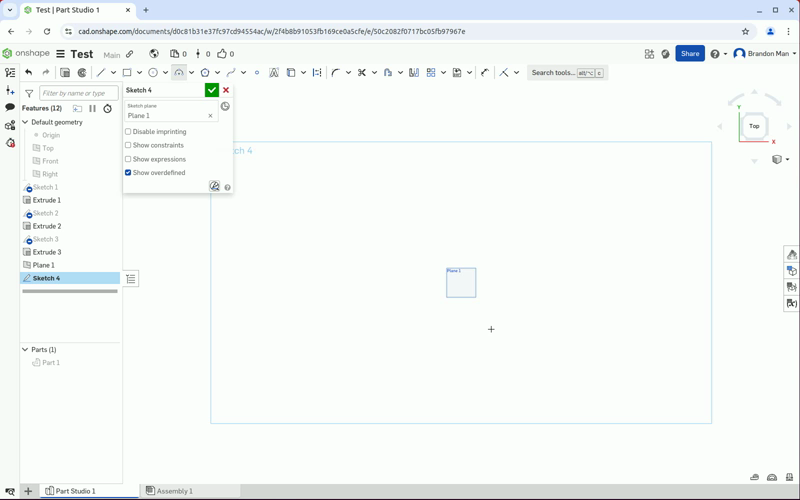
key_down(shift)
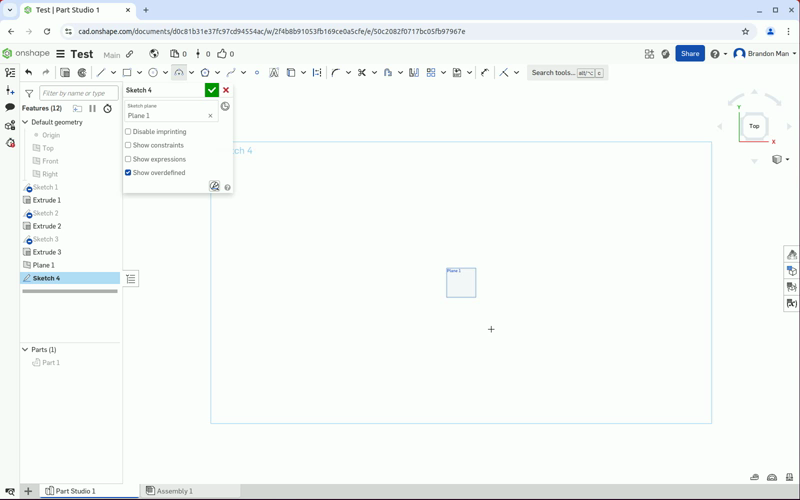
mouse_move(498, 339)
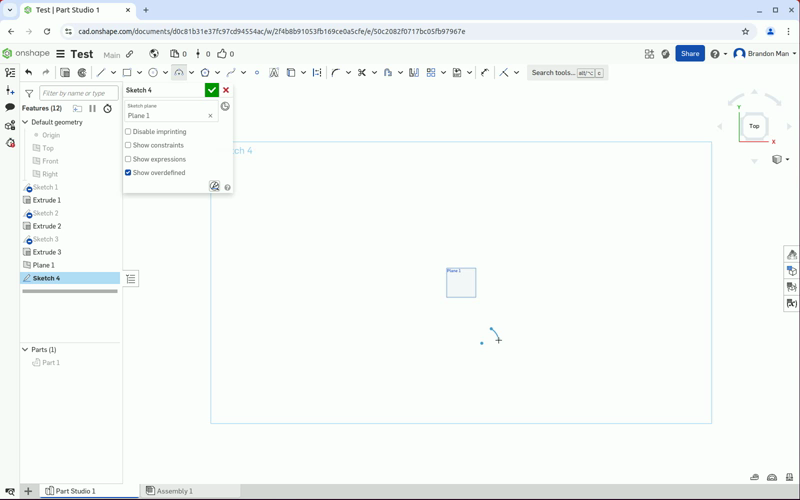
click(498, 339)
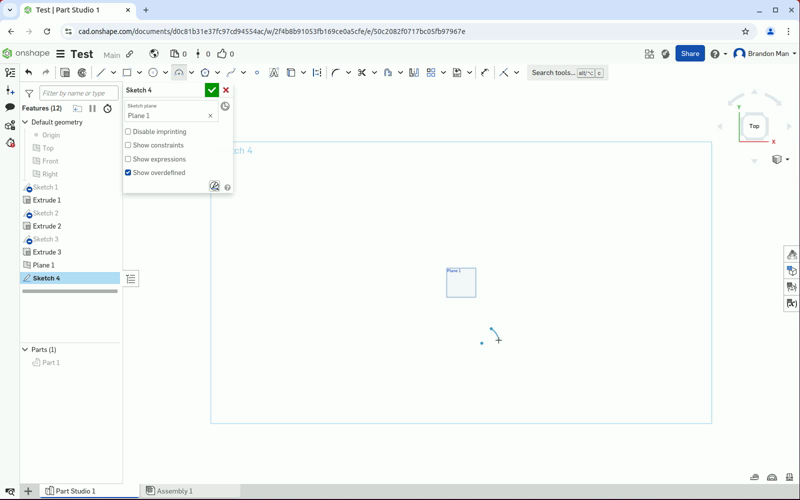
mouse_move(489, 338)
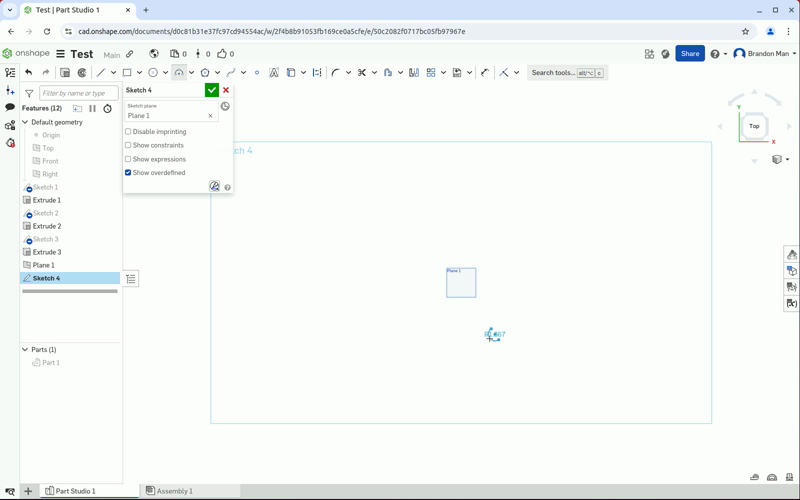
click(489, 338)
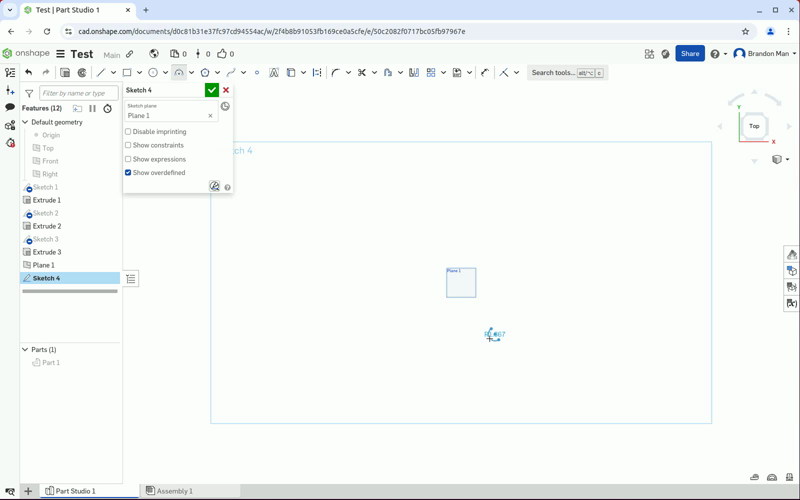
key_up(shift)
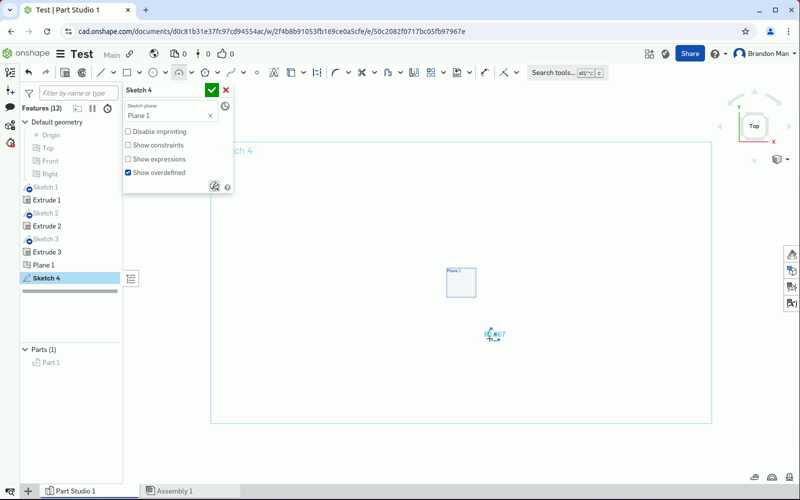
mouse_move(498, 339)
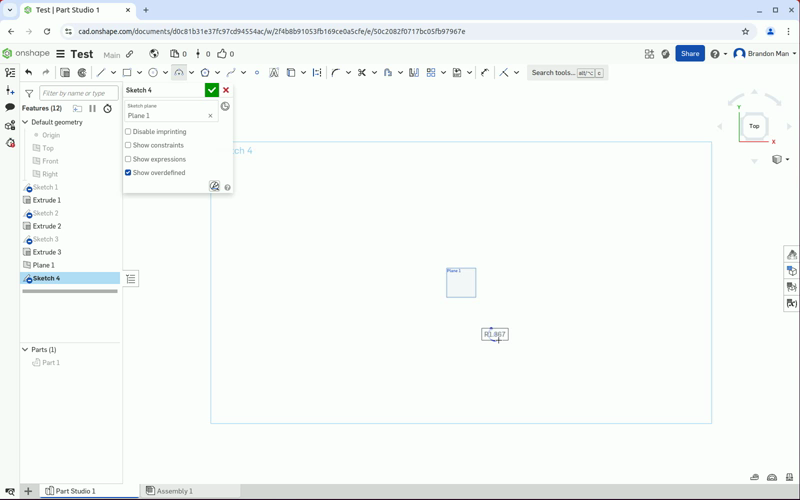
click(498, 339)
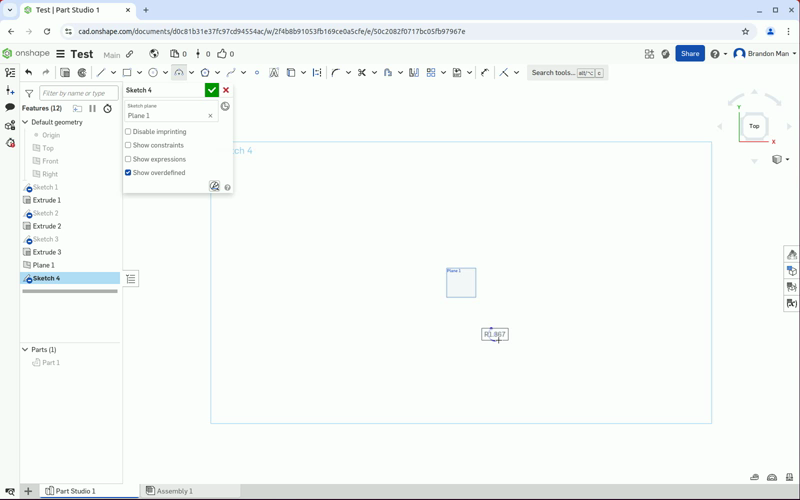
key_down(shift)
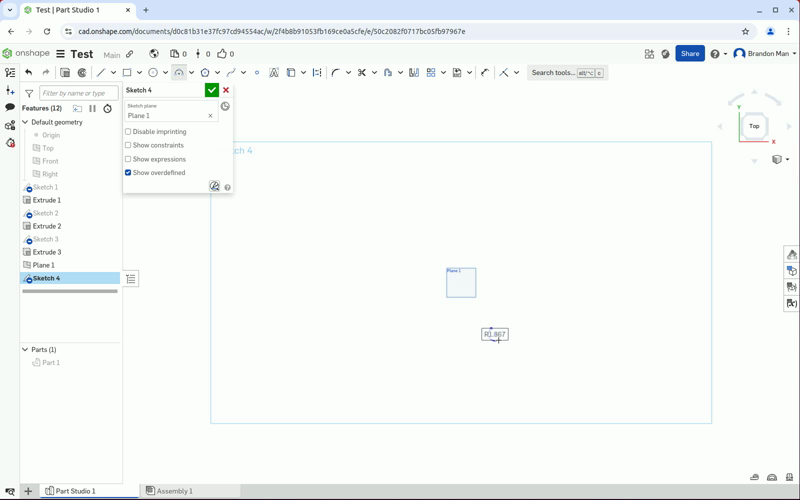
mouse_move(498, 225)
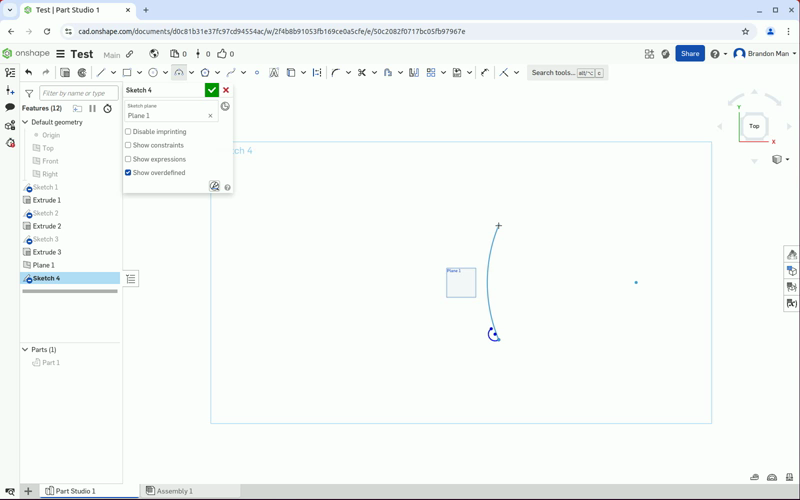
click(498, 225)
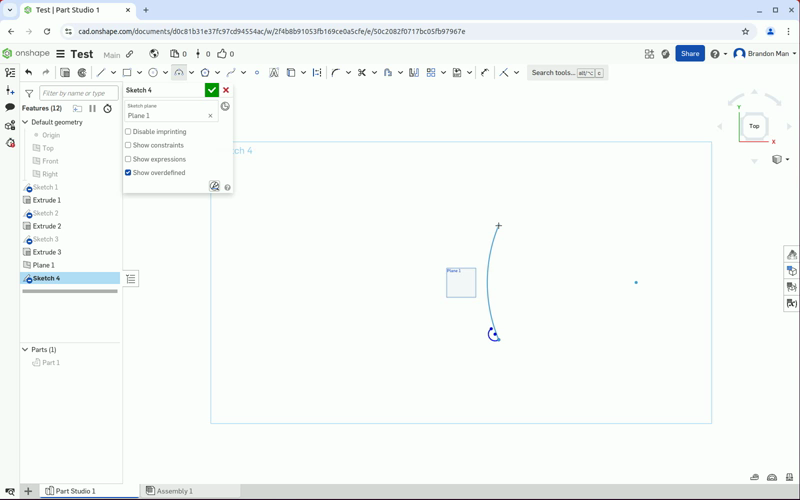
mouse_move(529, 282)
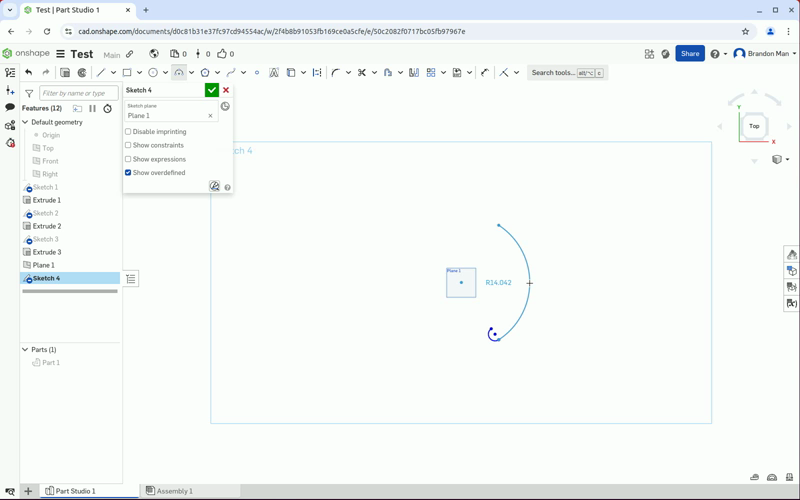
click(529, 282)
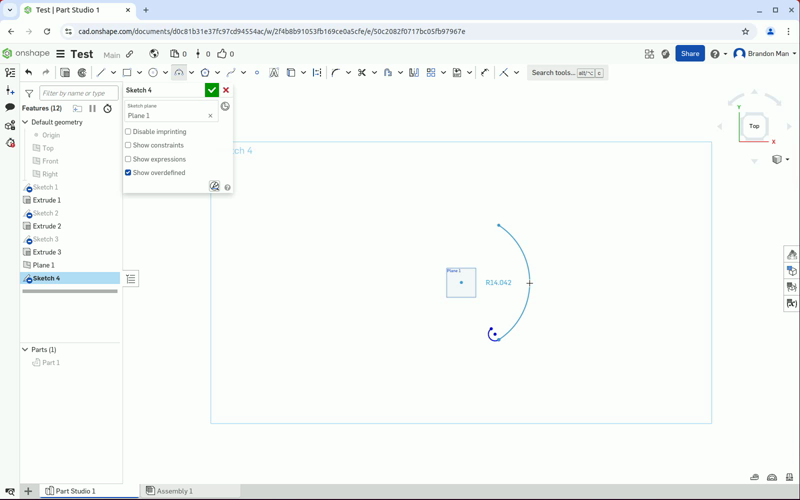
key_up(shift)
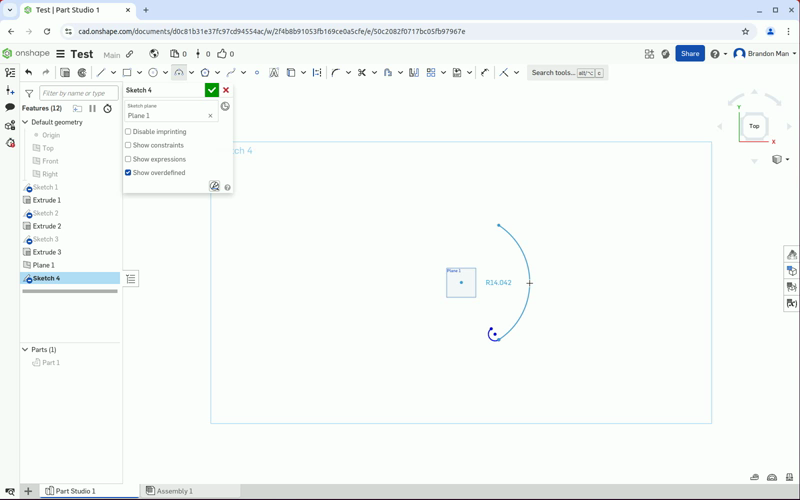
mouse_move(498, 225)
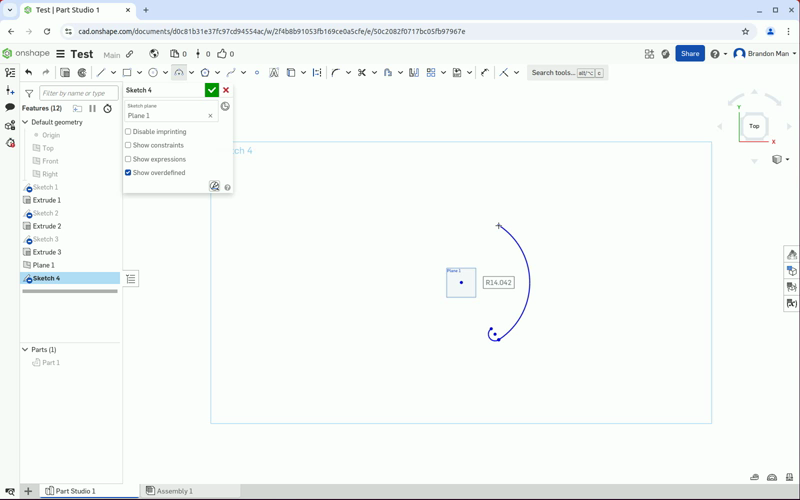
click(498, 225)
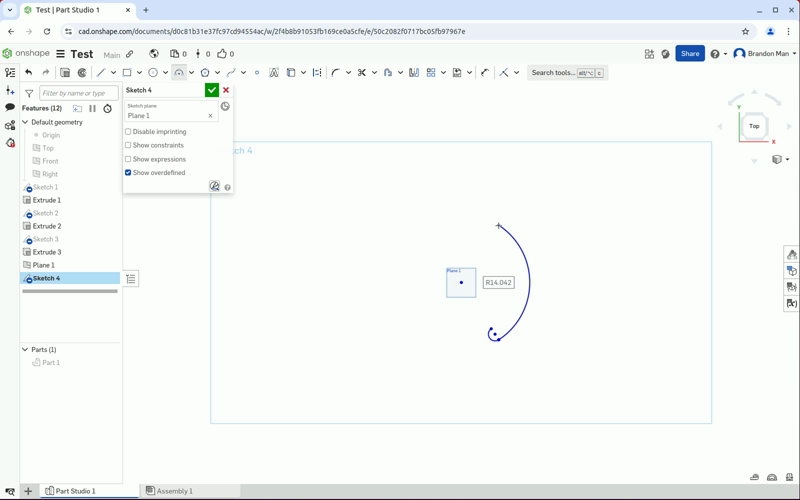
key_down(shift)
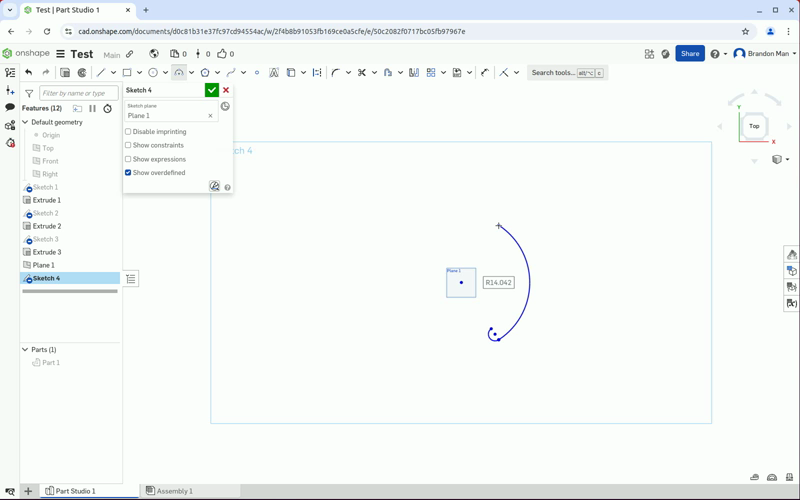
mouse_move(491, 236)
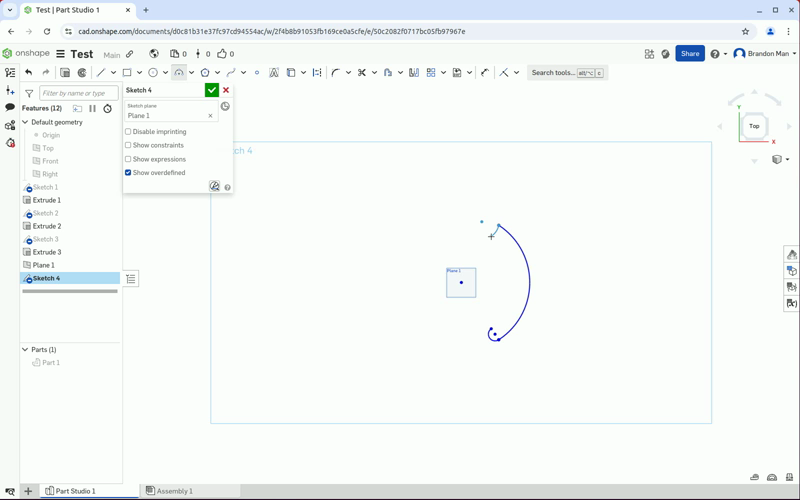
click(491, 236)
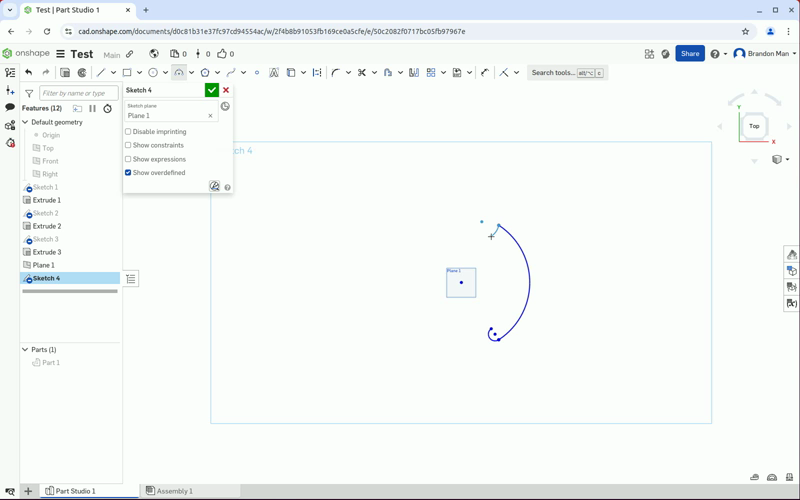
mouse_move(489, 227)
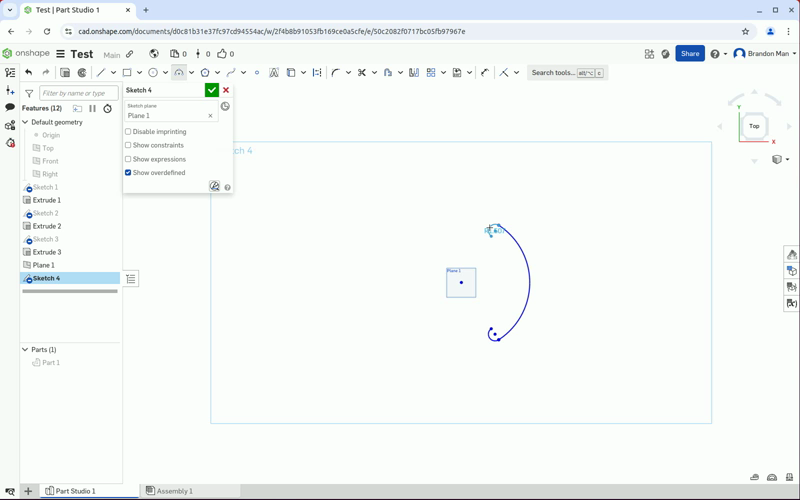
click(489, 227)
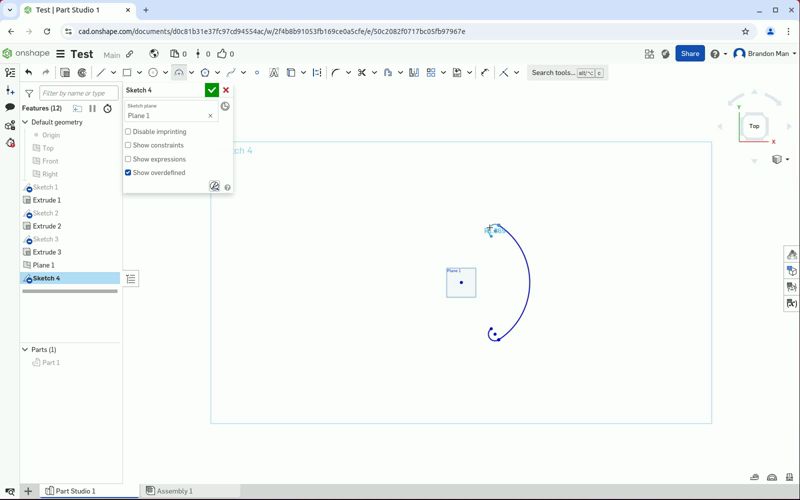
key_up(shift)
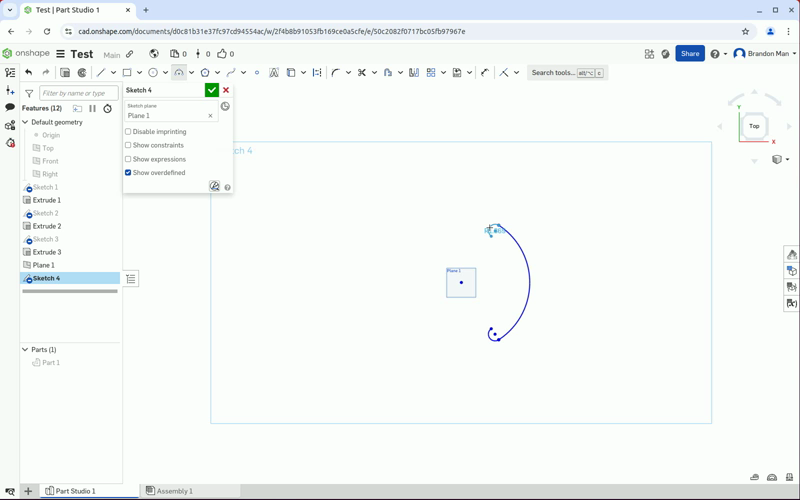
mouse_move(491, 236)
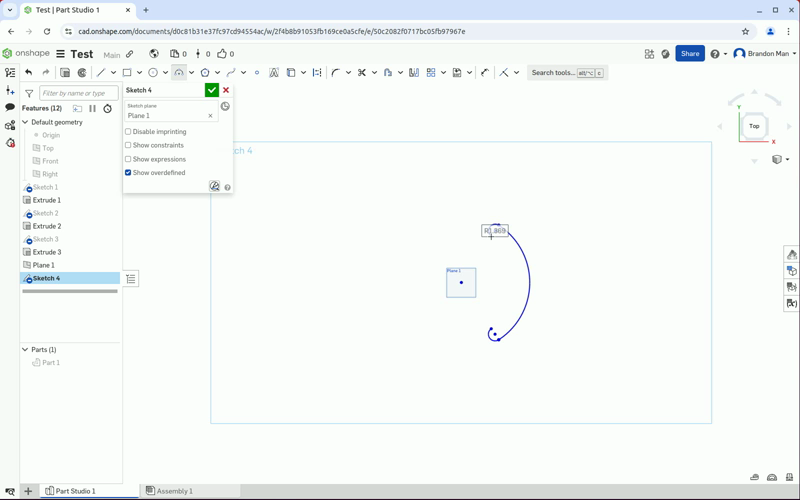
click(491, 236)
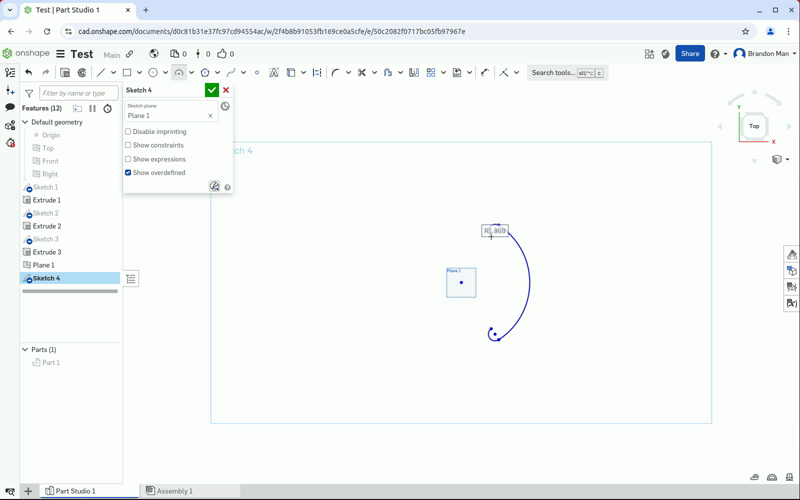
mouse_move(491, 328)
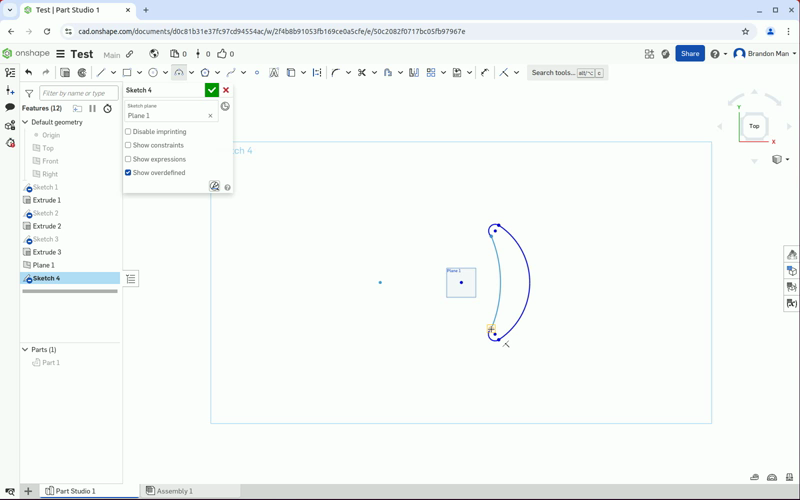
click(491, 328)
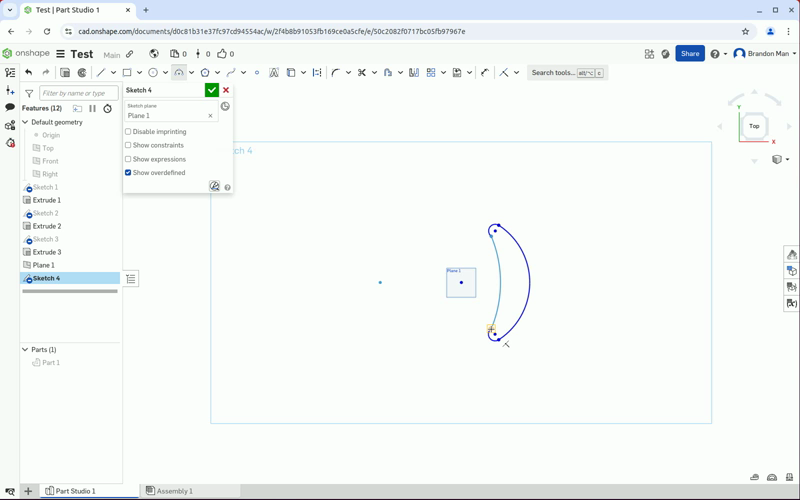
key_down(shift)
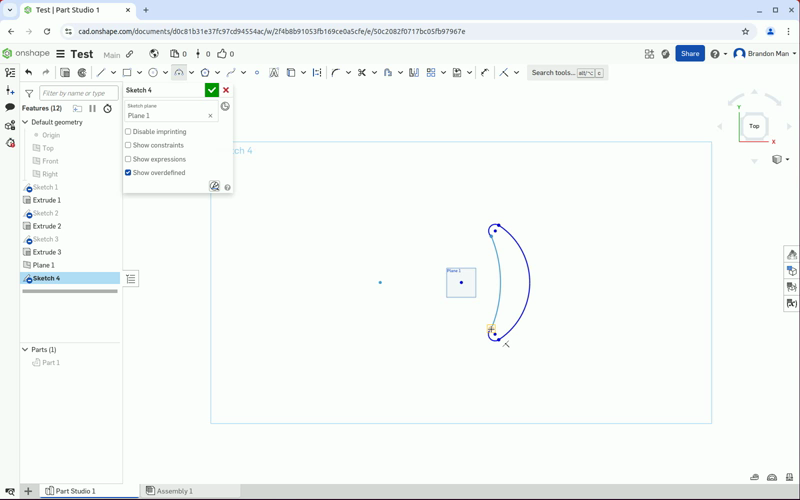
mouse_move(516, 282)
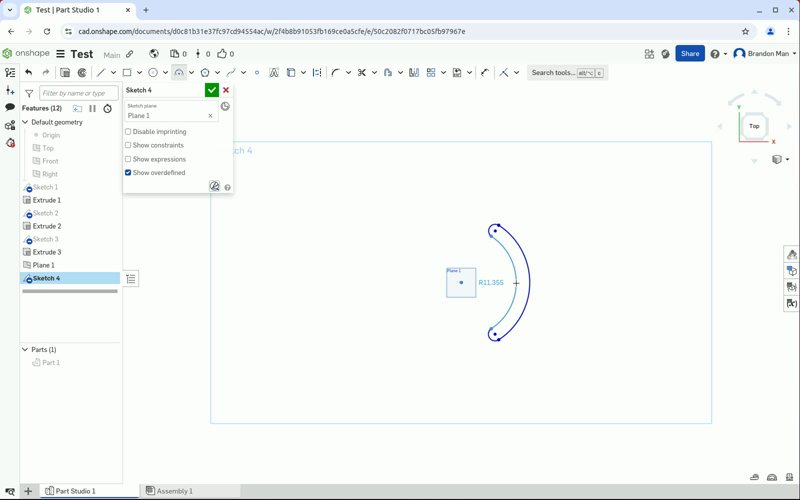
click(516, 282)
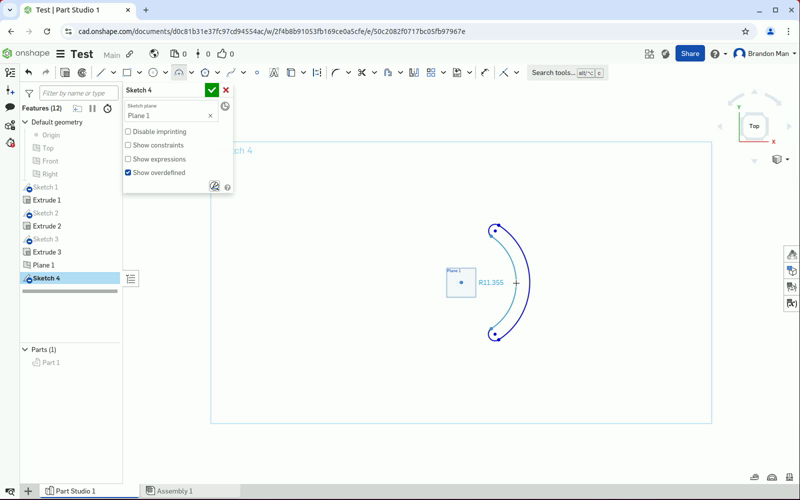
key_up(shift)
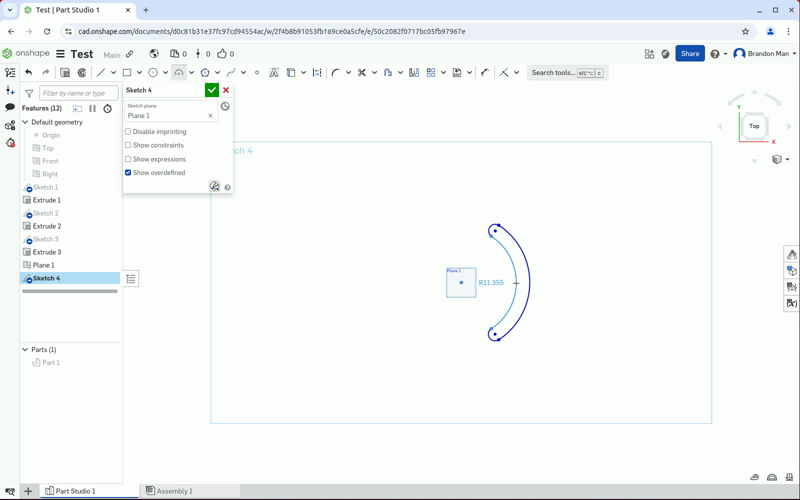
key(esc)
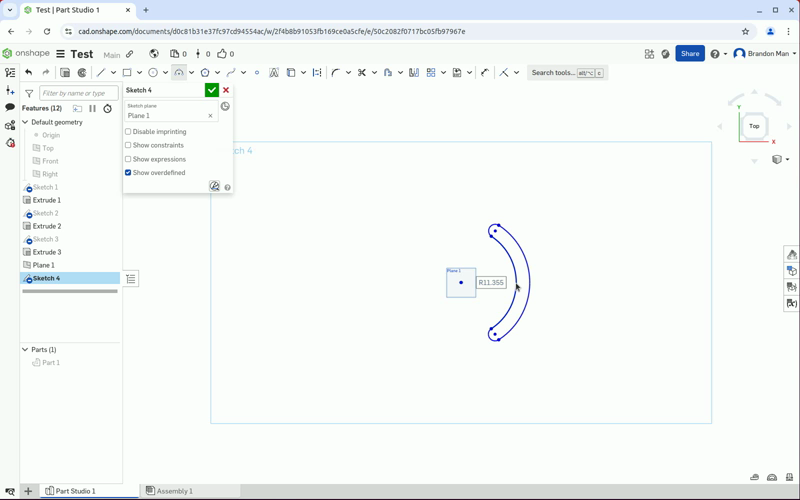
mouse_move(522, 262)
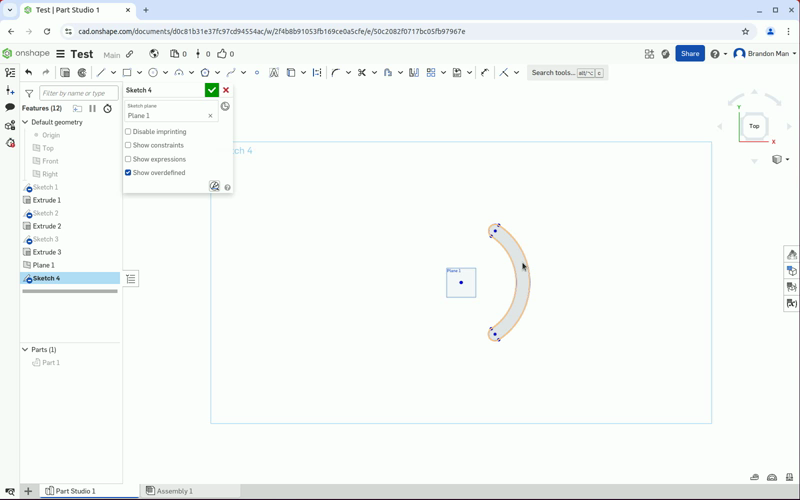
scroll(6)
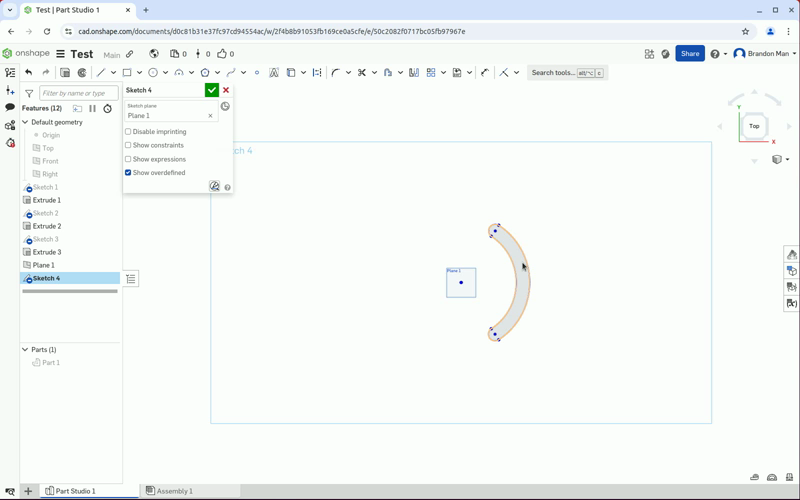
scroll(6)
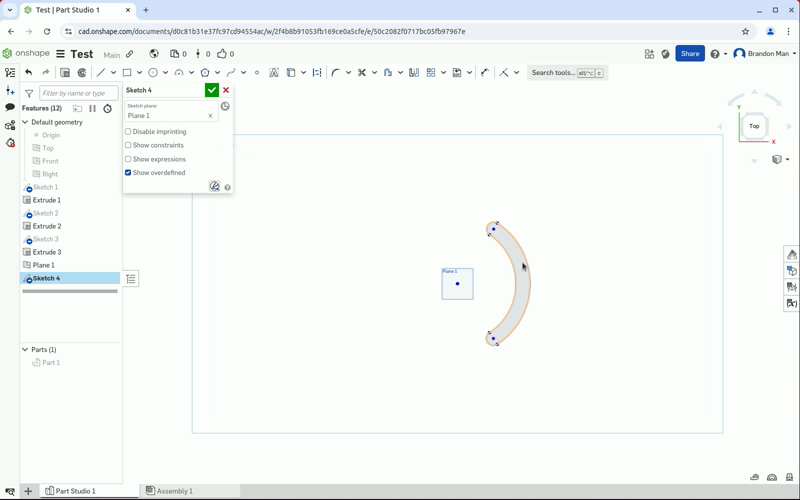
scroll(6)
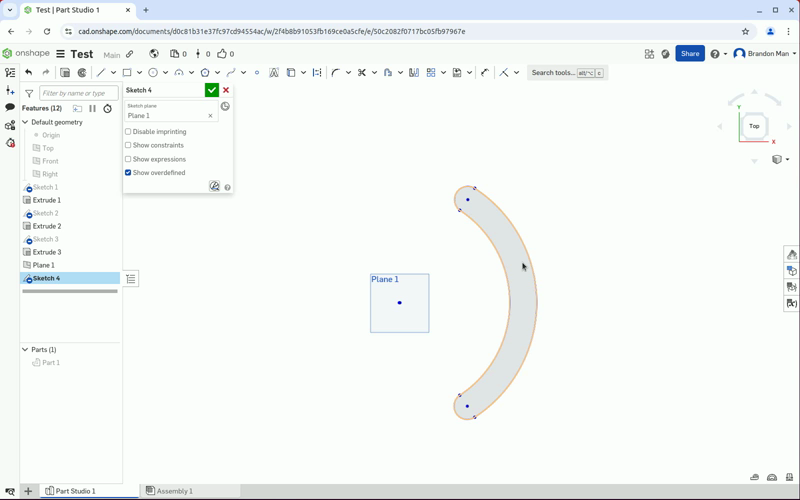
scroll(6)
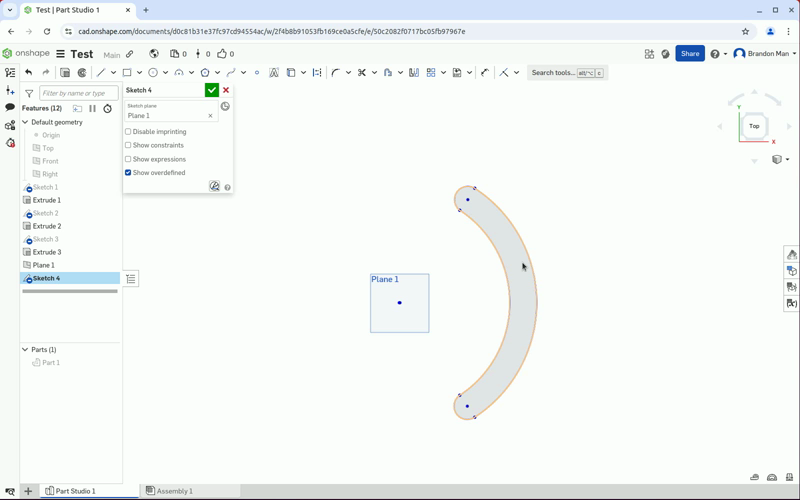
scroll(6)
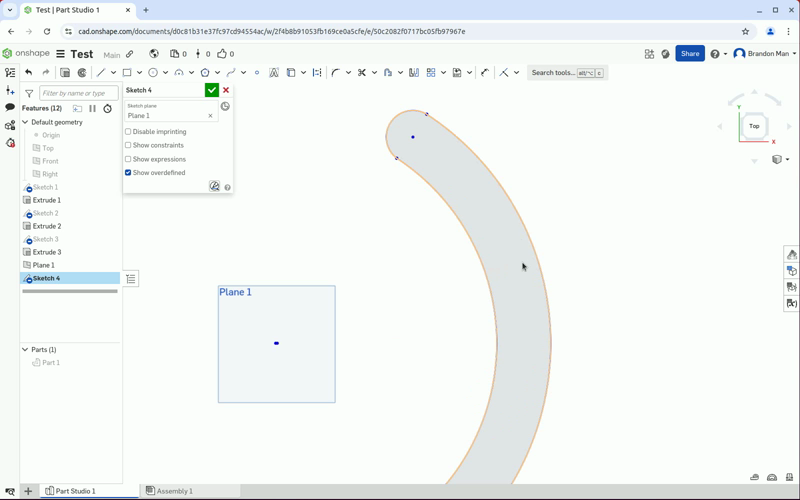
scroll(6)
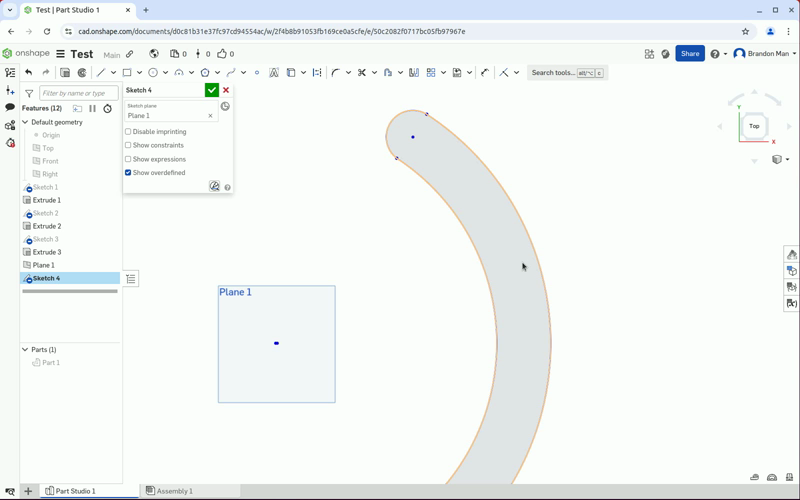
scroll(6)
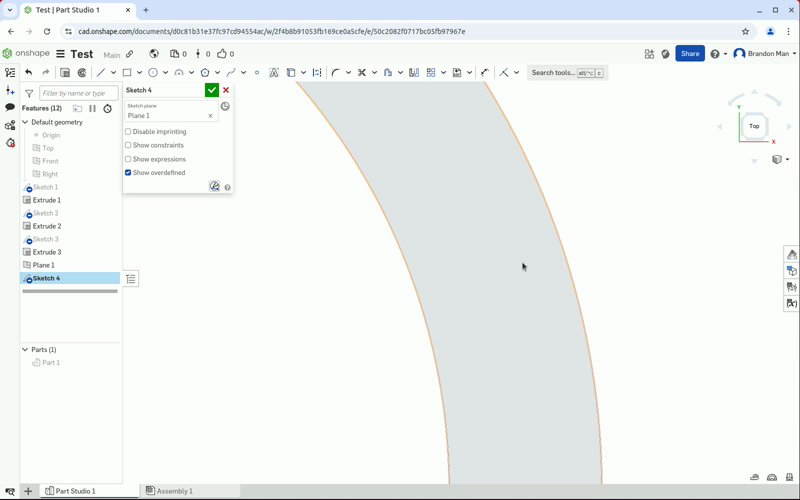
click(522, 262)
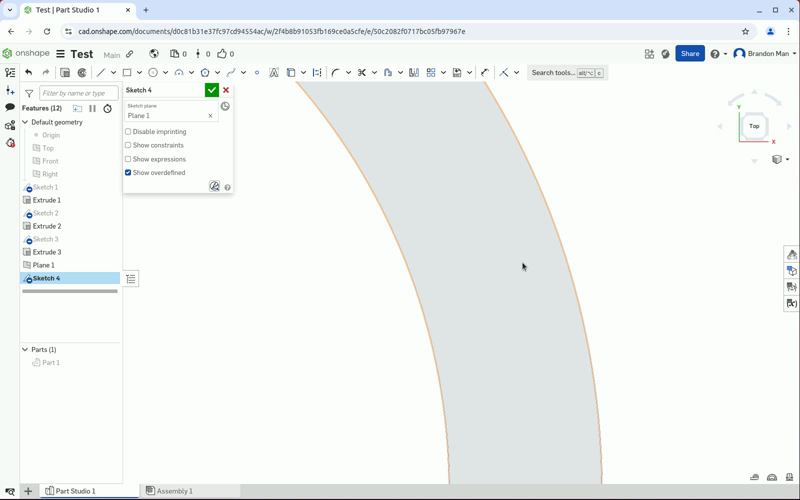
scroll(-6)
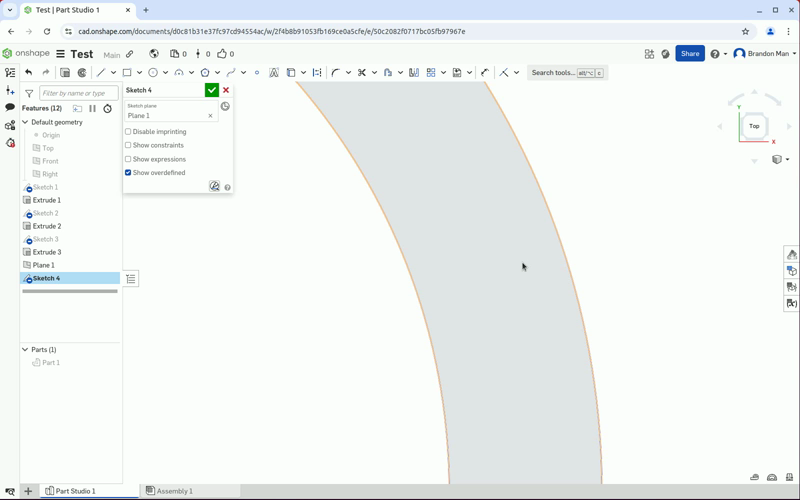
scroll(-6)
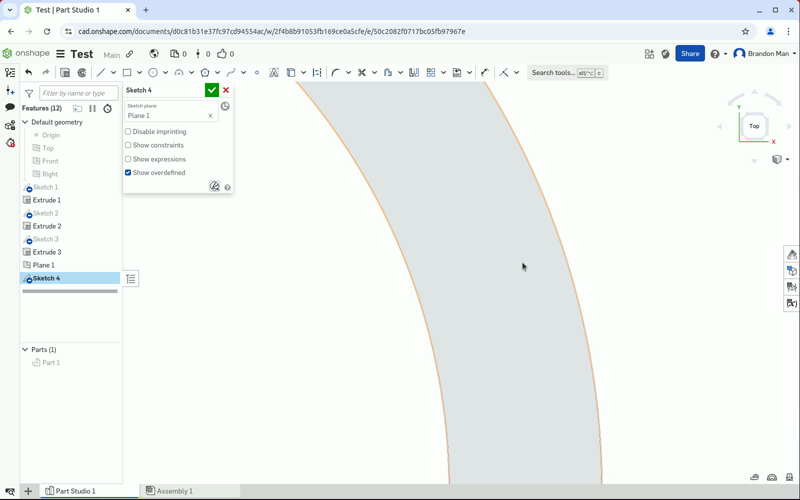
scroll(-6)
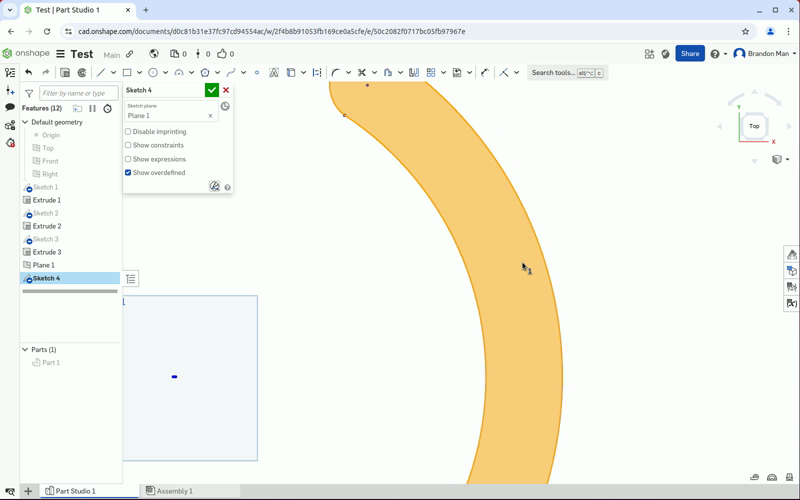
scroll(-6)
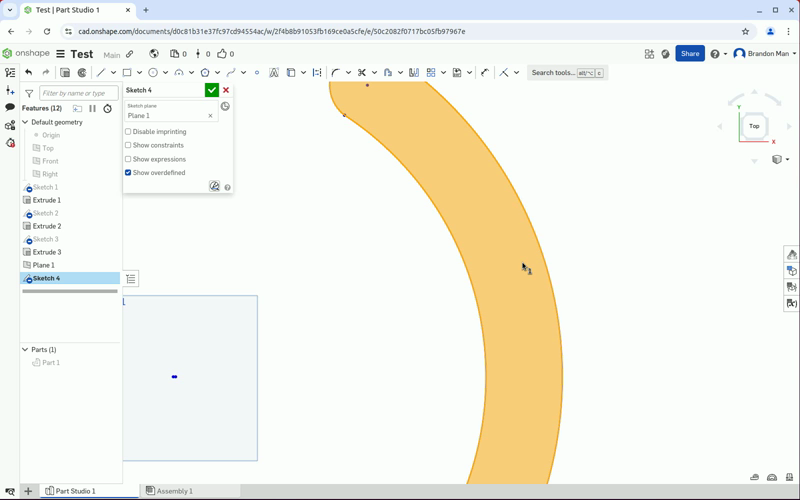
scroll(-6)
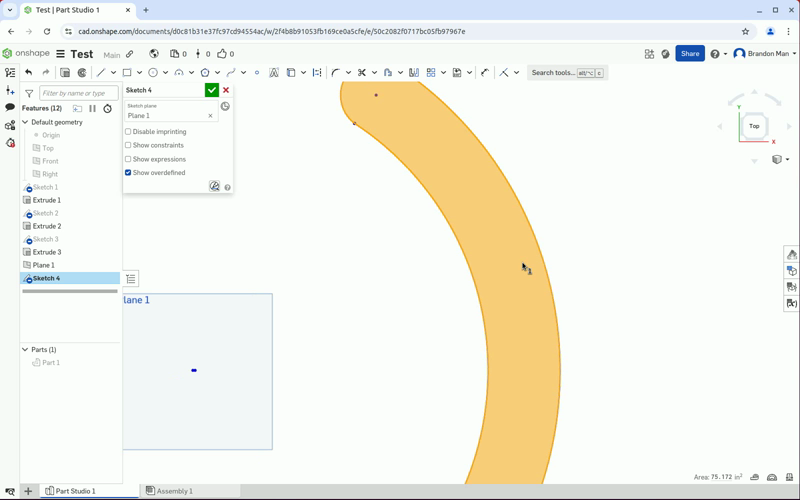
scroll(-6)
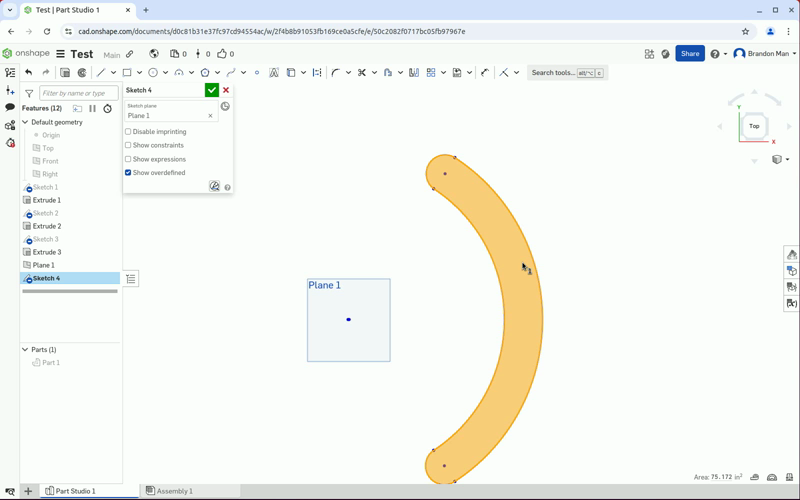
scroll(-6)
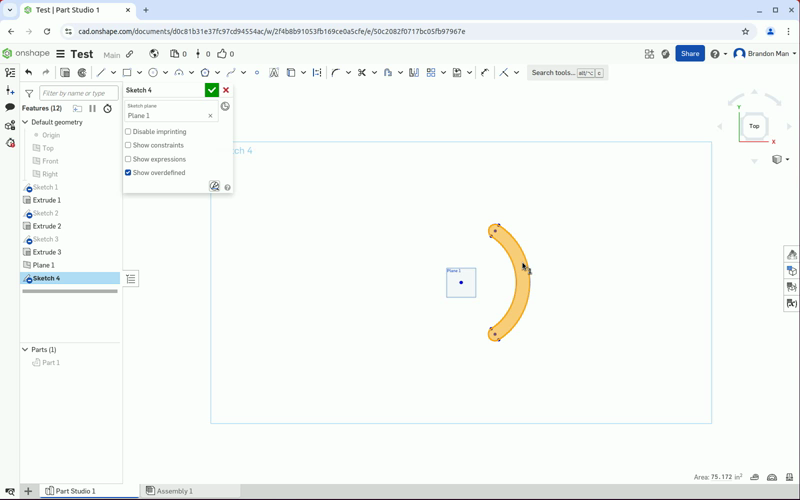
mouse_move(73, 352)
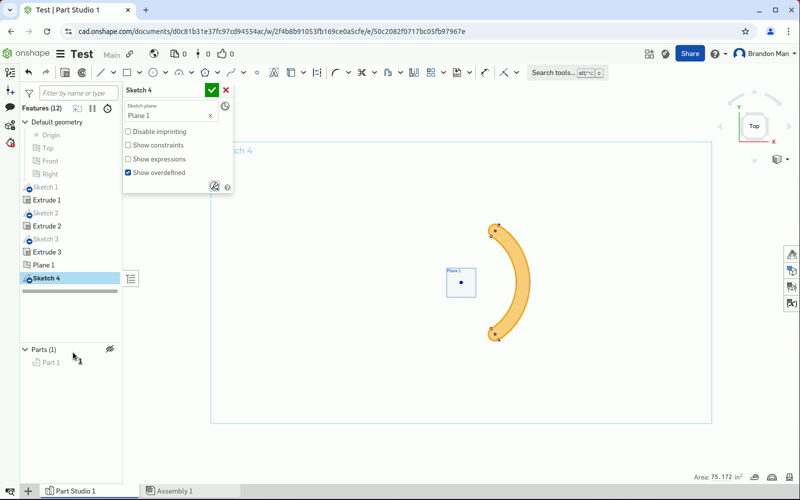
key(shift+y)
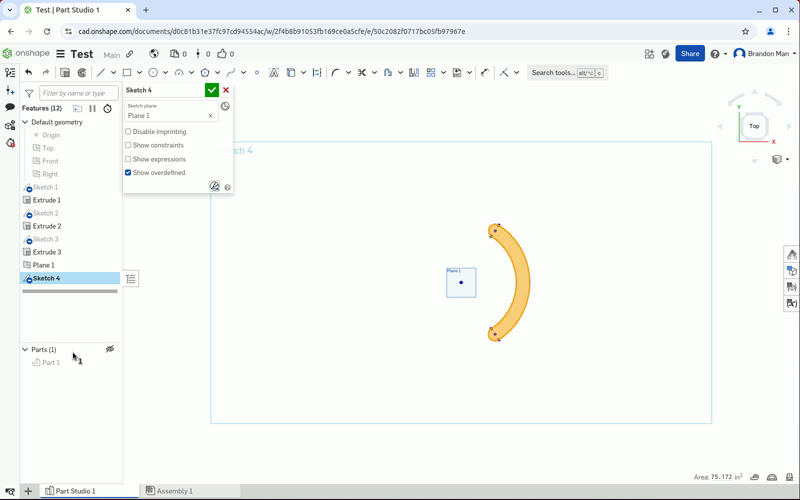
key(shift+e)
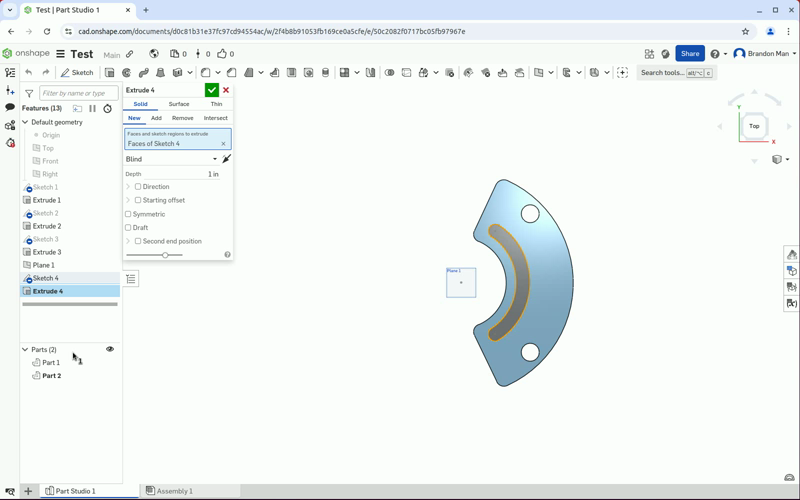
mouse_move(143, 106)
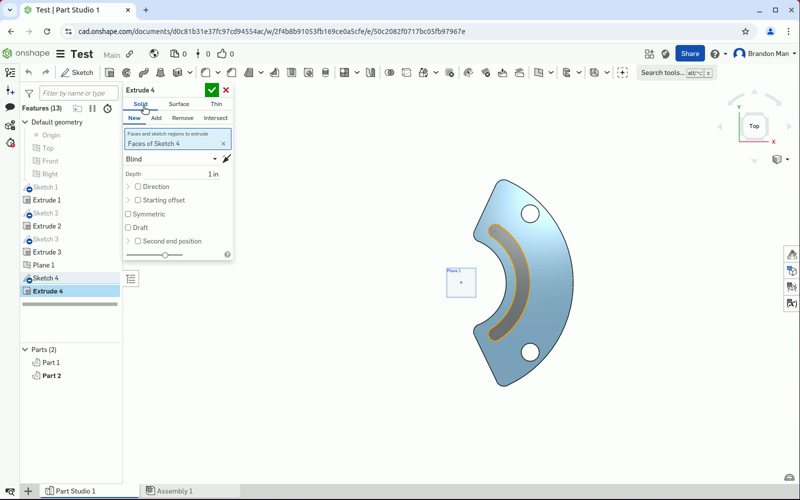
click(143, 106)
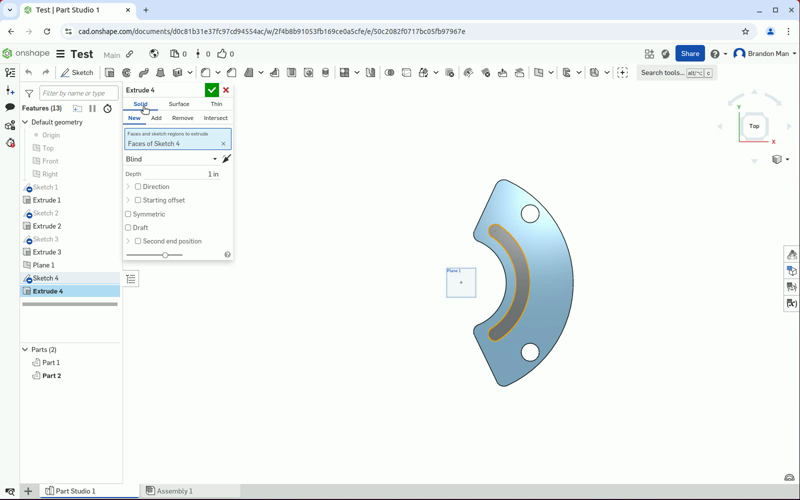
mouse_move(186, 120)
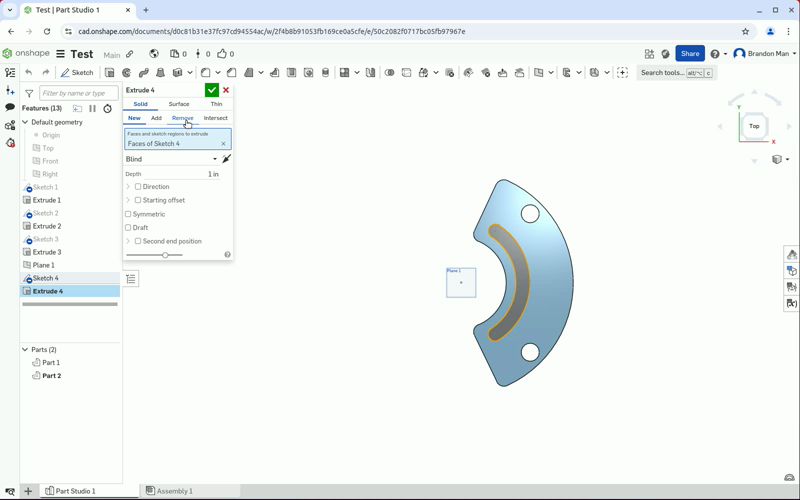
click(186, 120)
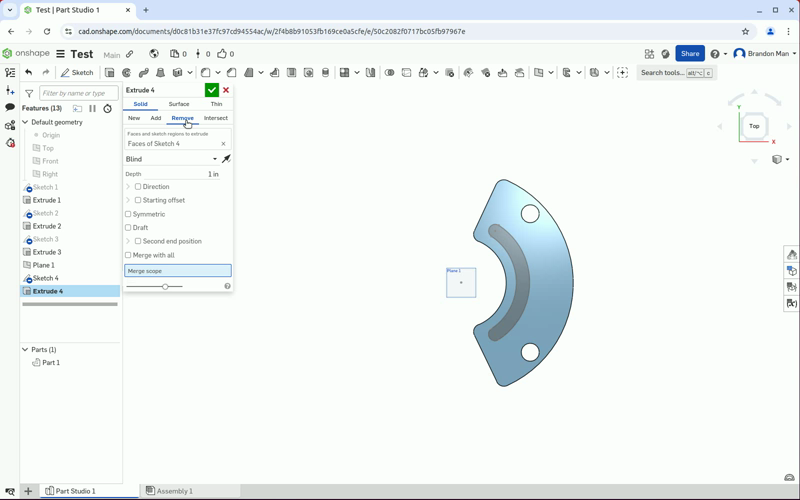
key(tab, 4)
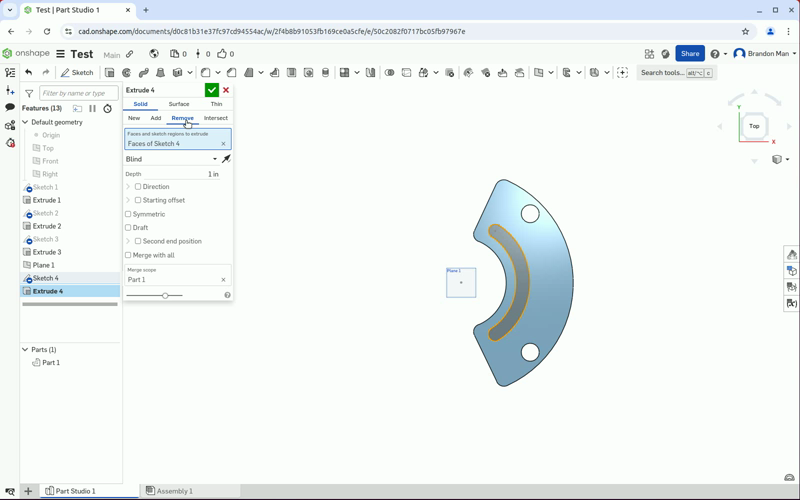
text(11.554)
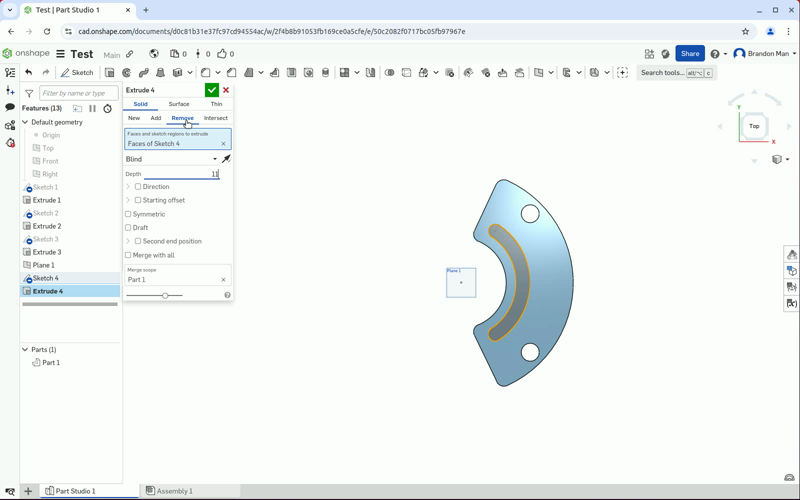
key(tab, 6)
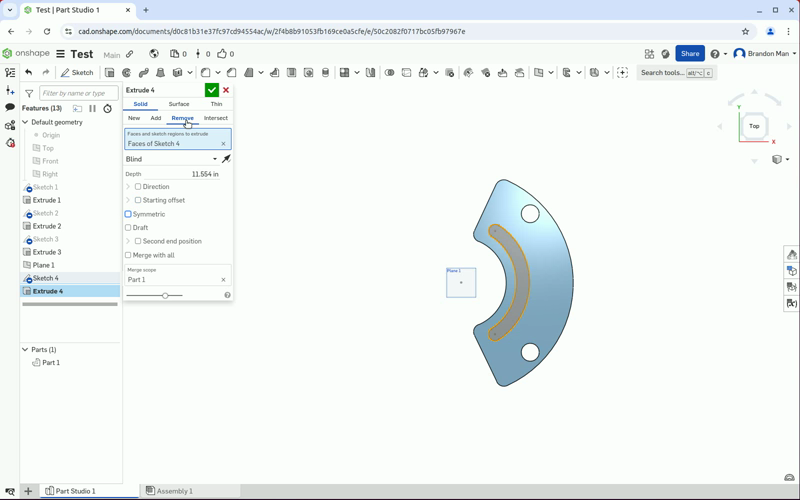
key(space)
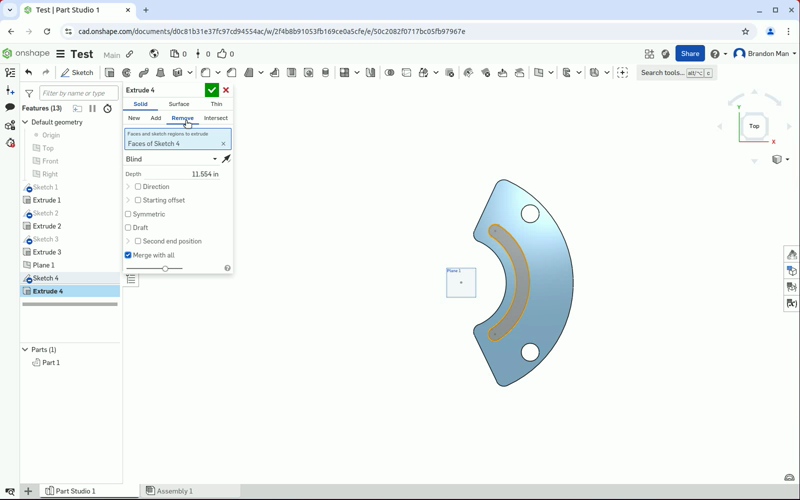
key(enter)
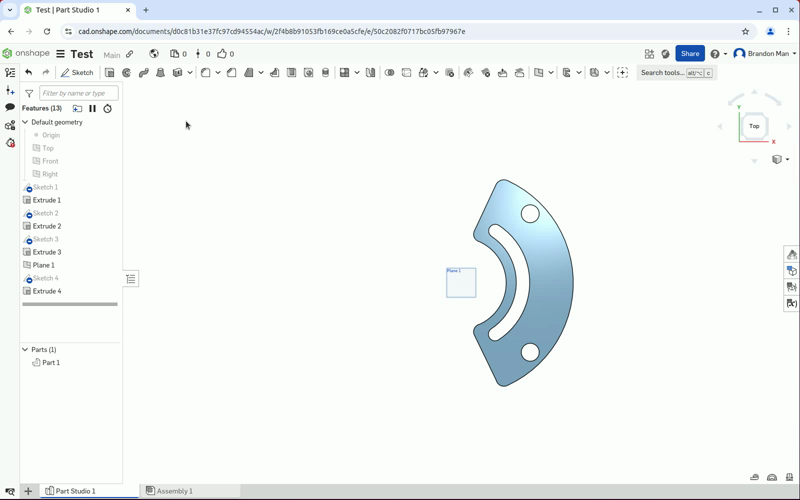
key(shift+h)
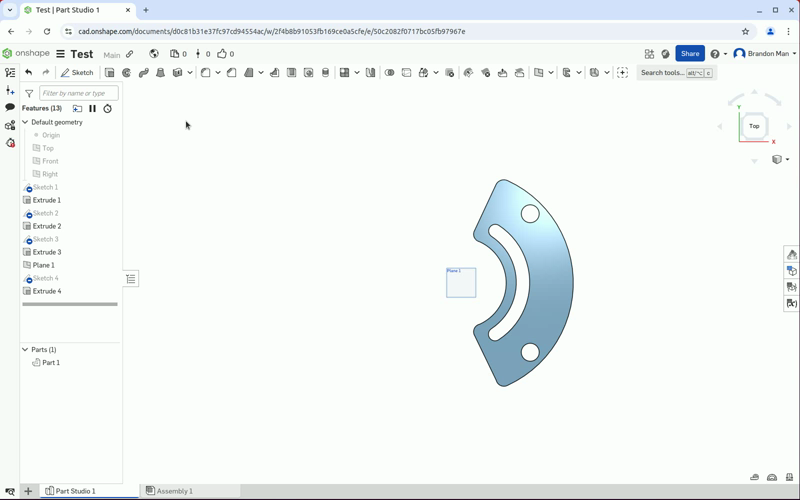
key(shift+h)
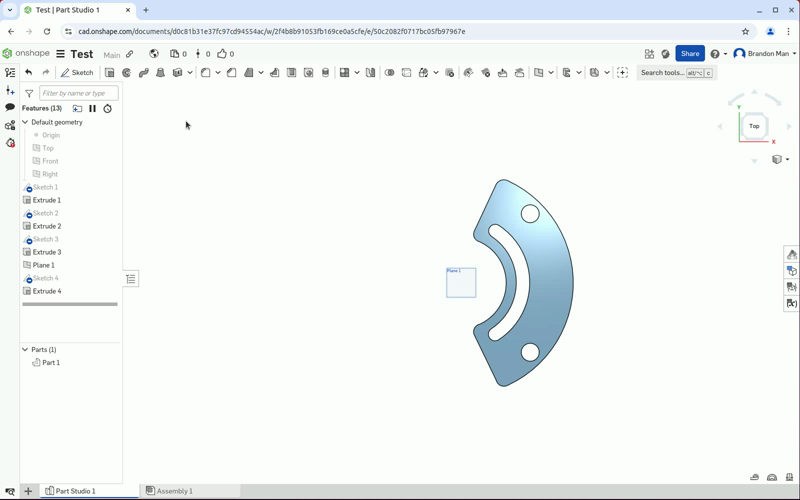
key(shift+7)
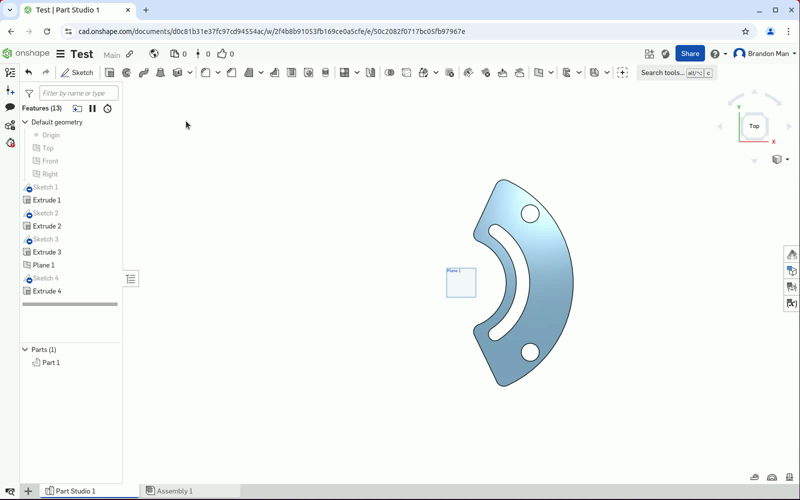
key(up, 3)
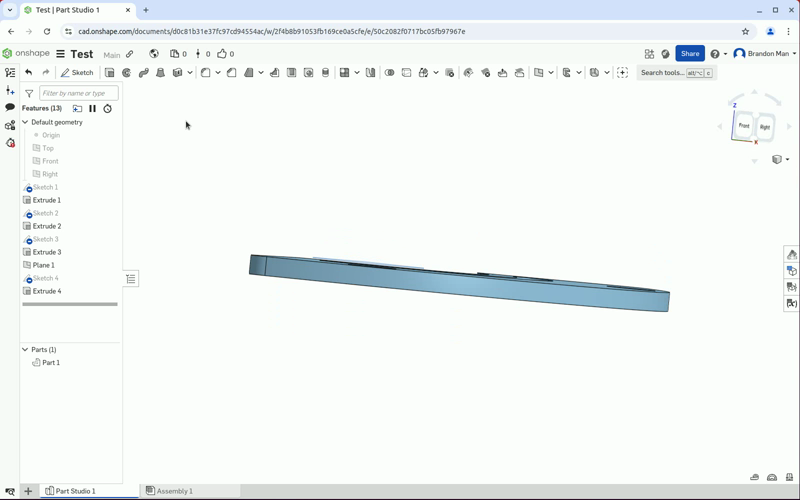
key(left, 3)
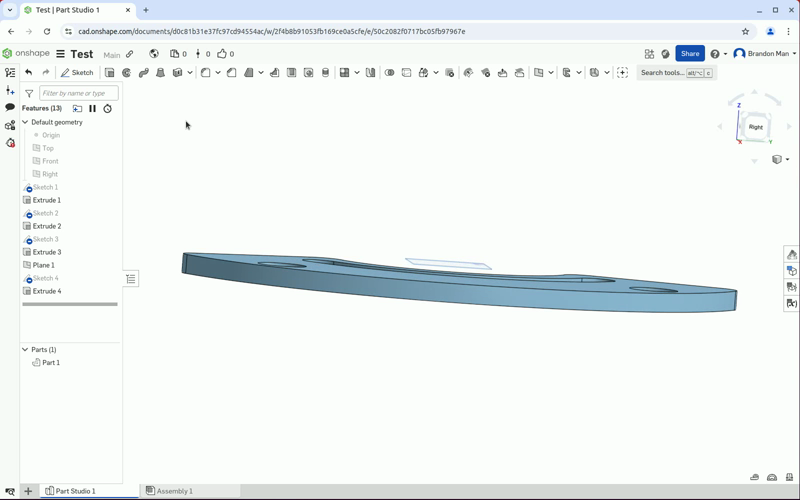
key(right, 3)
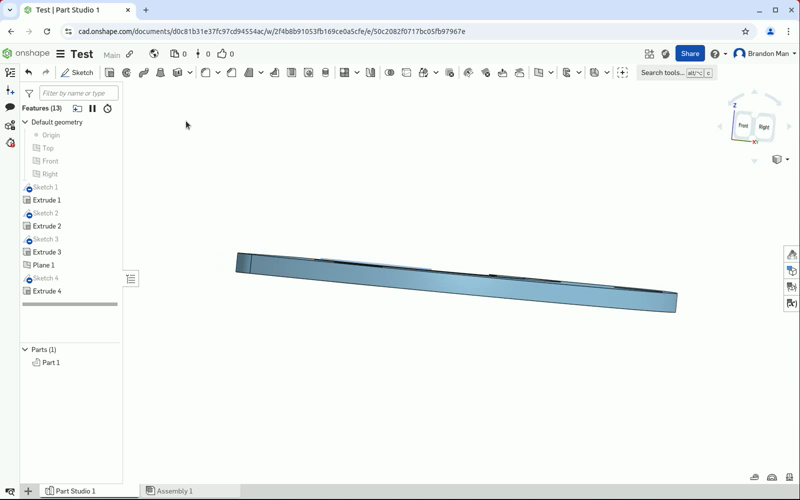
key(down, 3)
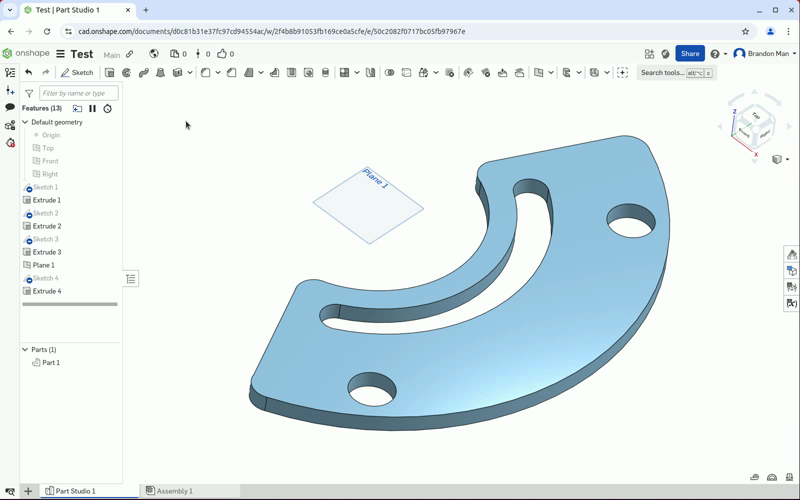
mouse_move(73, 189)
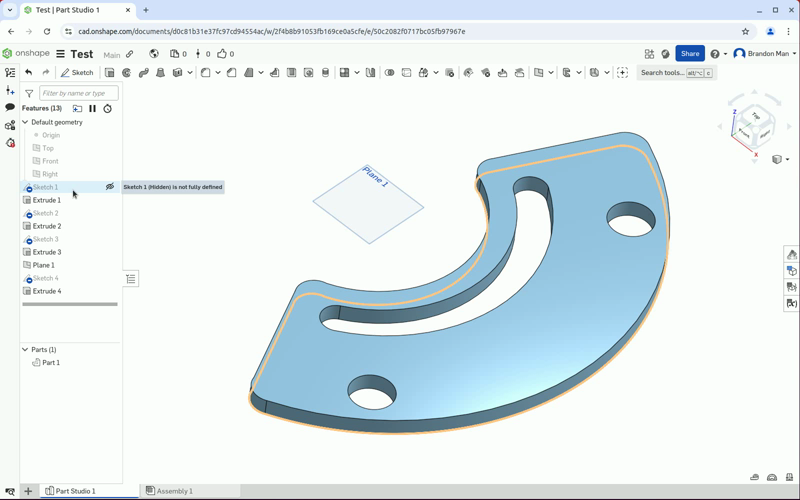
click(73, 189)